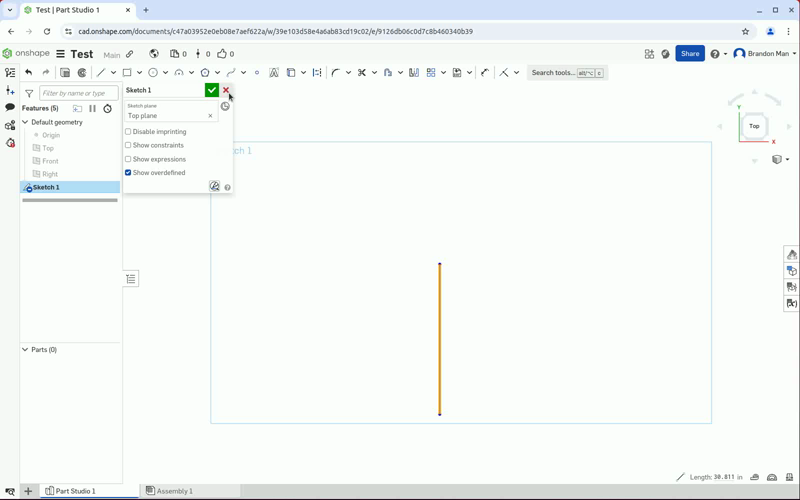
key(shift+h)
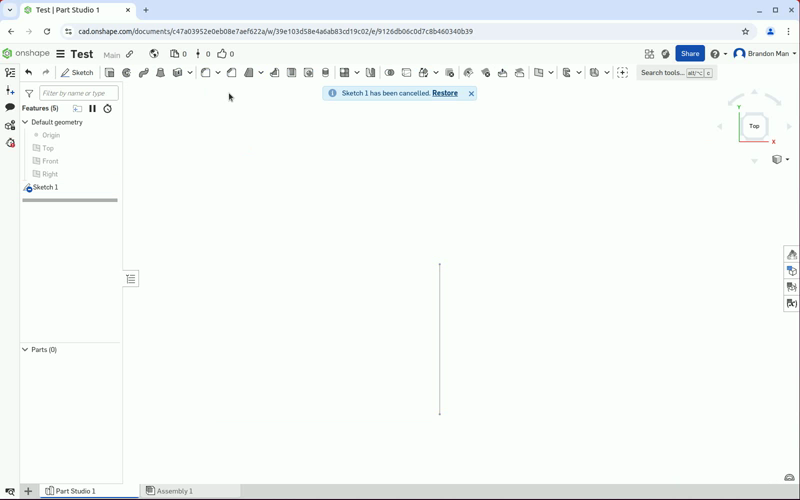
key(shift+s)
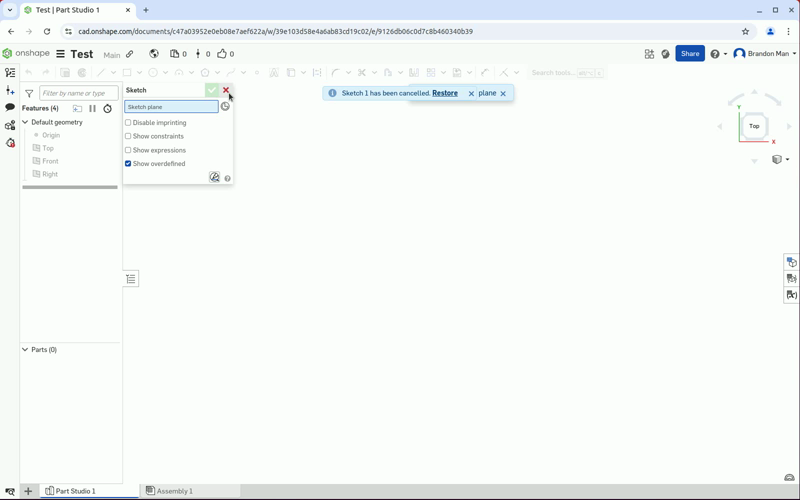
mouse_move(73, 150)
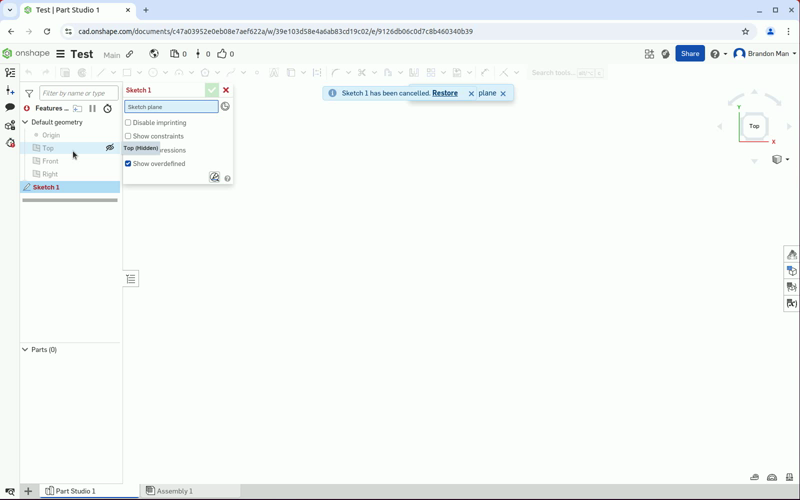
click(73, 150)
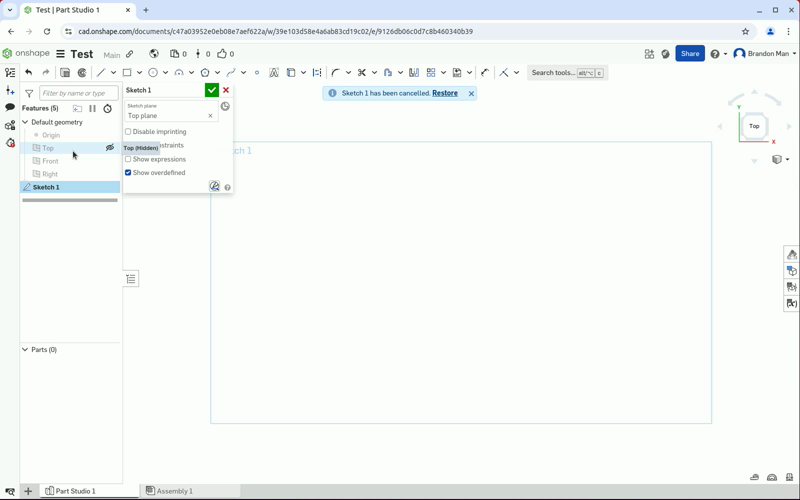
mouse_move(73, 352)
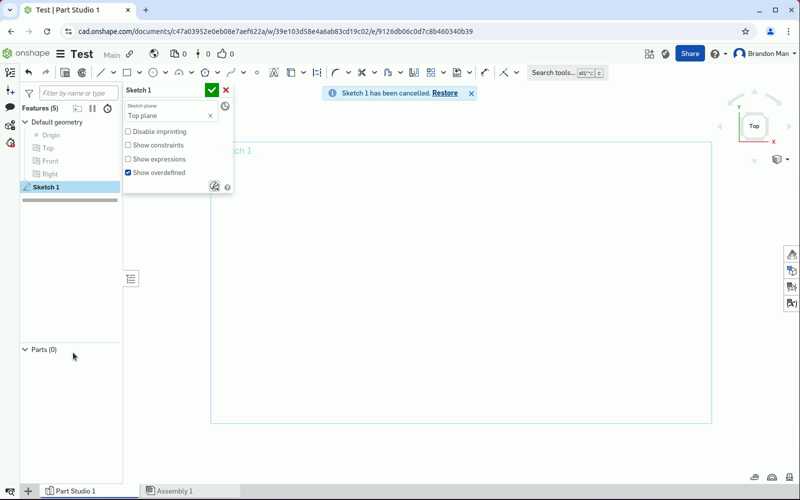
key(y)
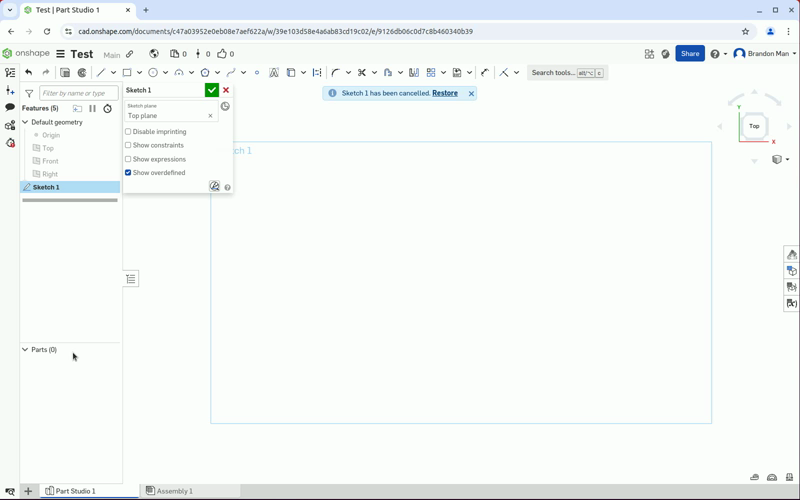
key(l)
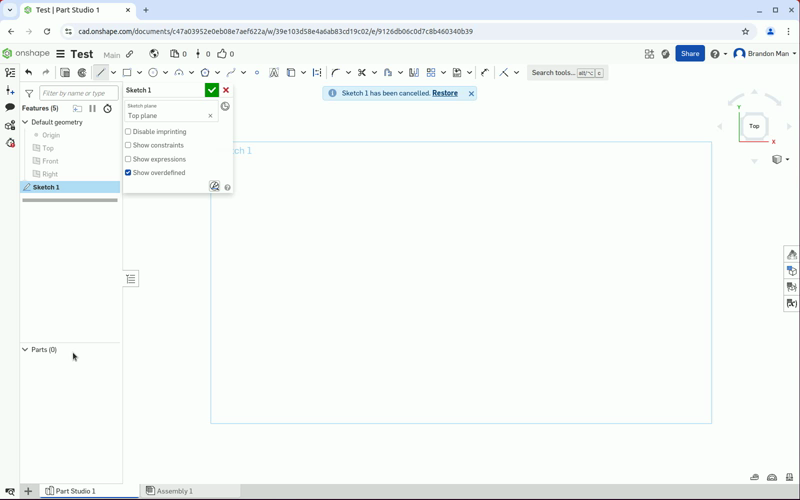
key_down(shift)
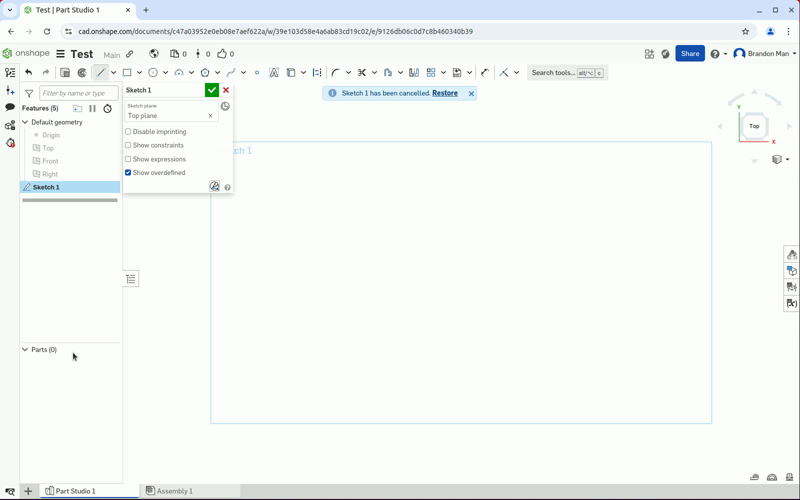
mouse_move(377, 312)
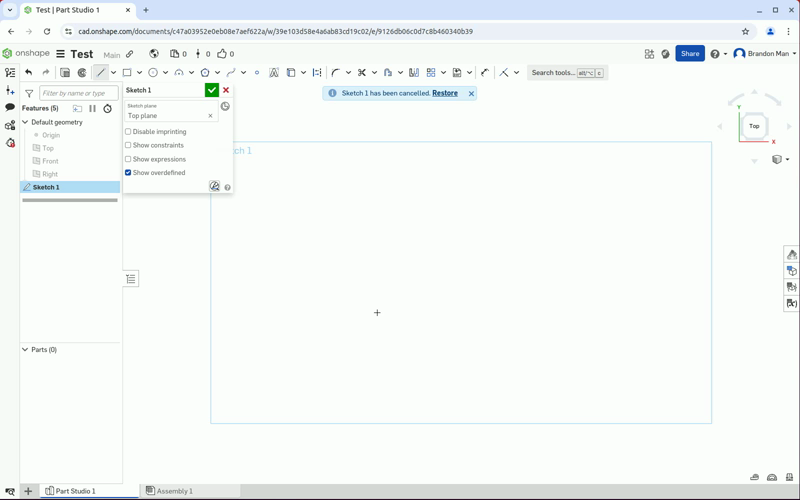
click(377, 312)
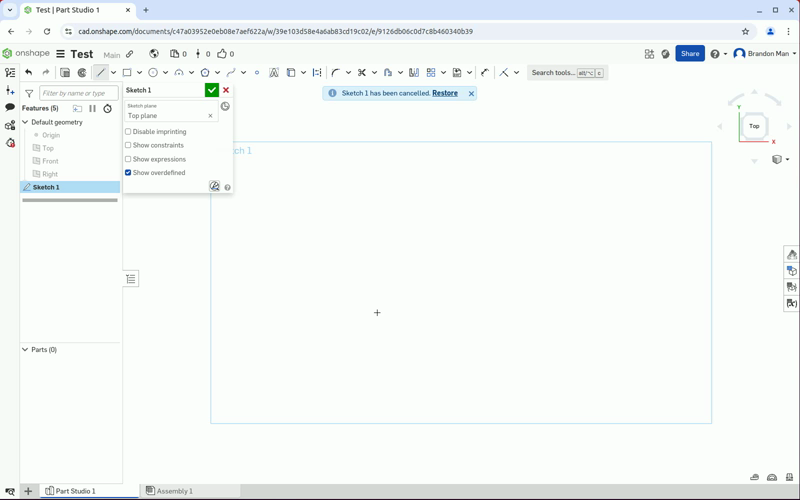
key_up(shift)
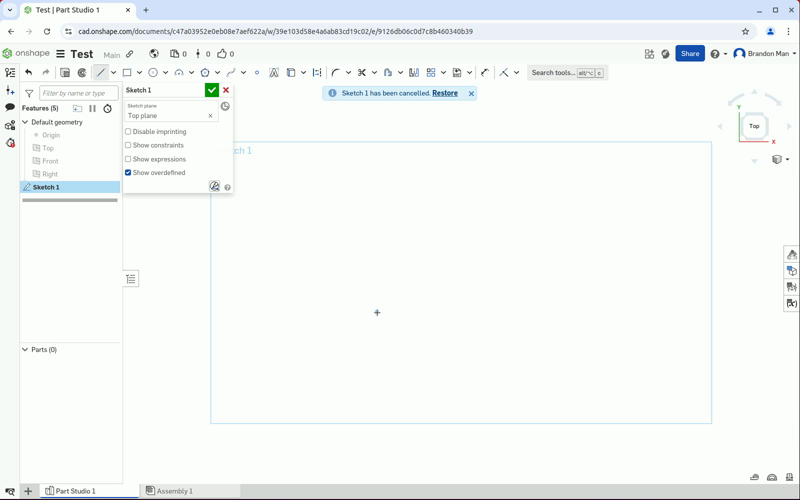
key_down(shift)
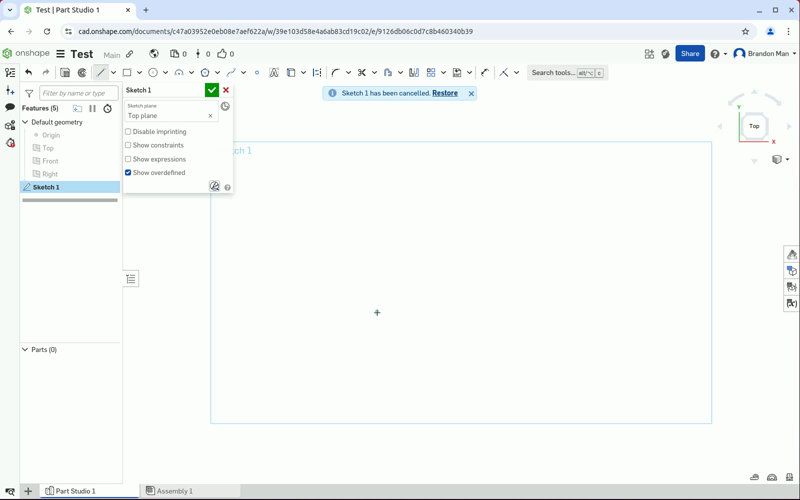
mouse_move(447, 324)
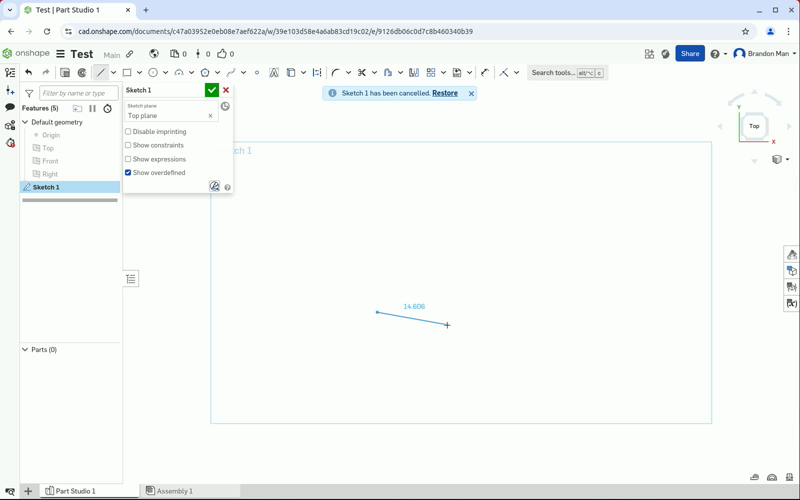
click(447, 324)
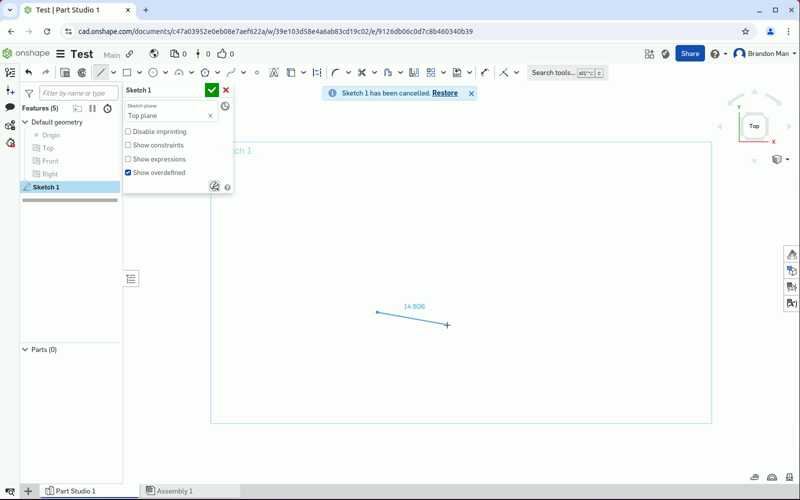
key_up(shift)
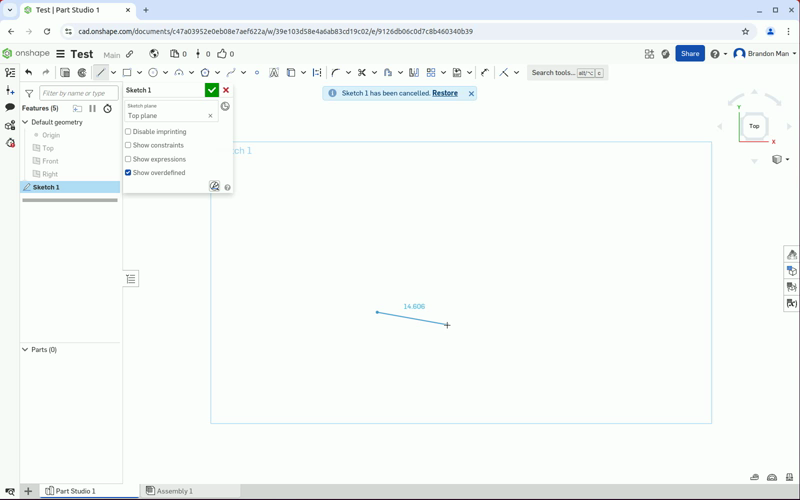
key(esc)
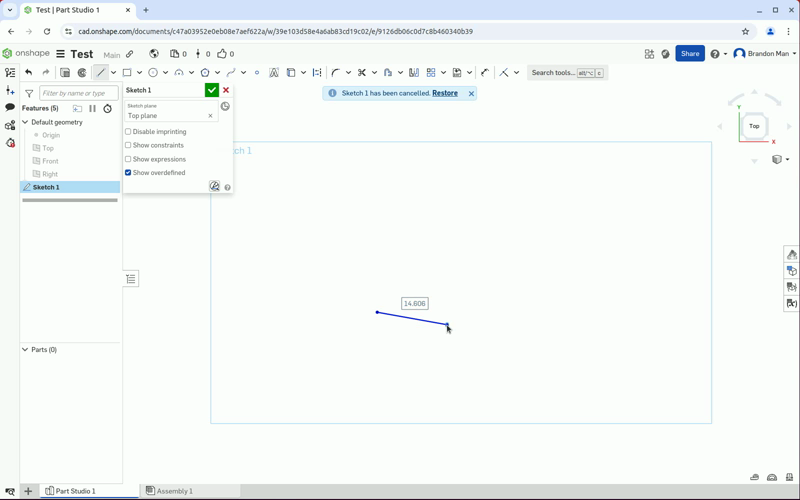
key(a)
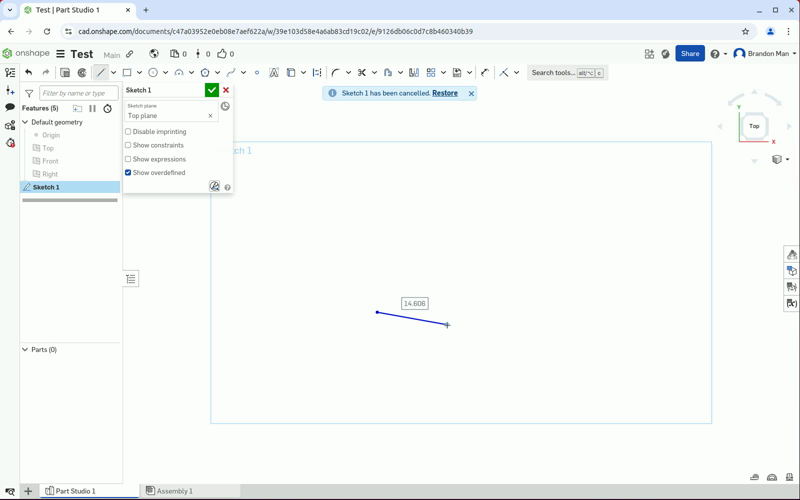
mouse_move(447, 324)
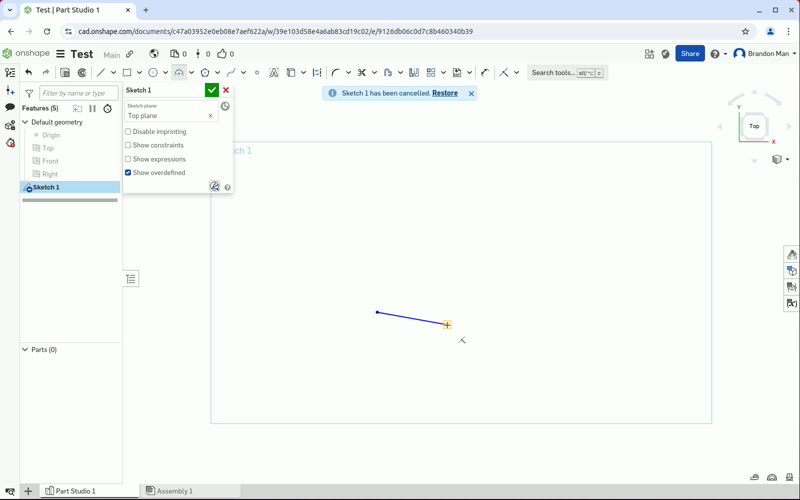
click(447, 324)
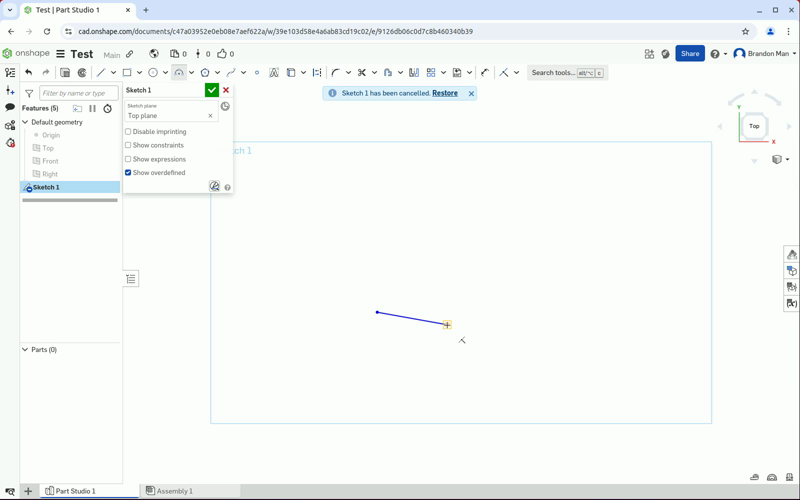
key_down(shift)
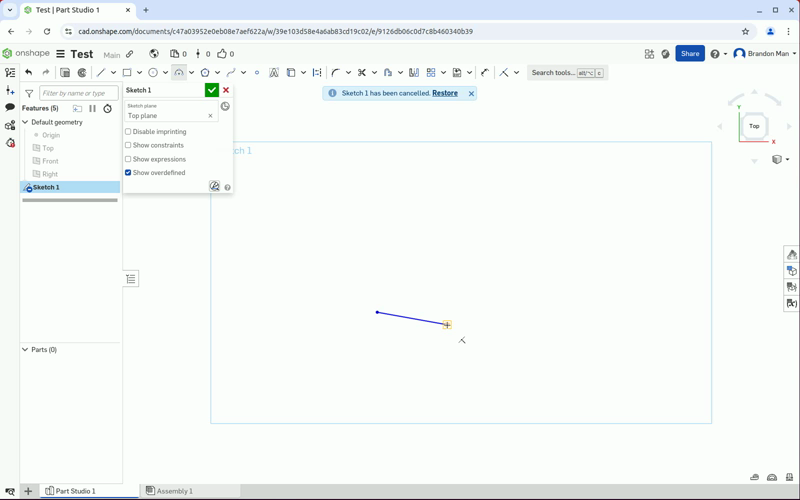
mouse_move(474, 324)
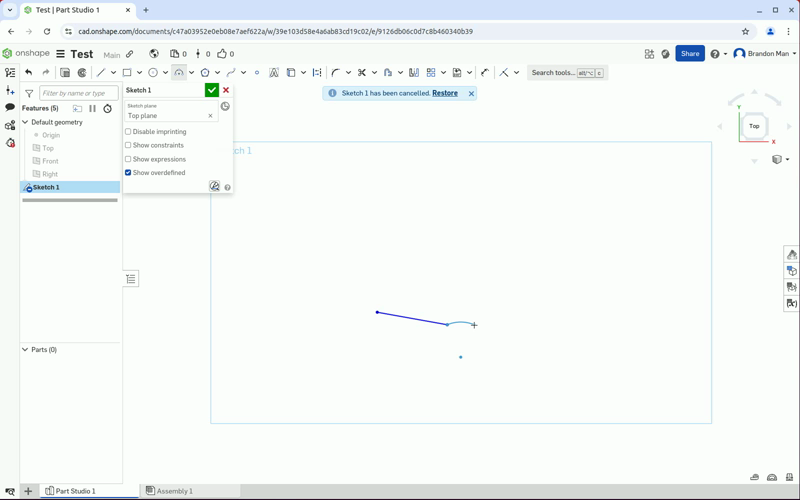
click(474, 324)
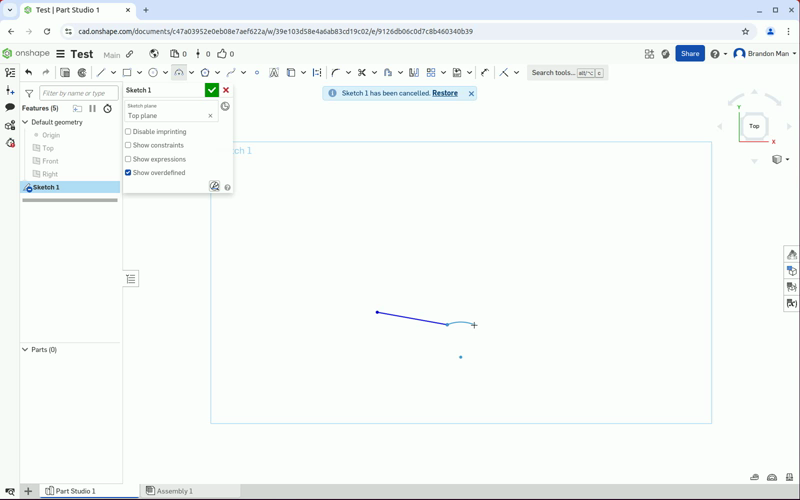
mouse_move(460, 330)
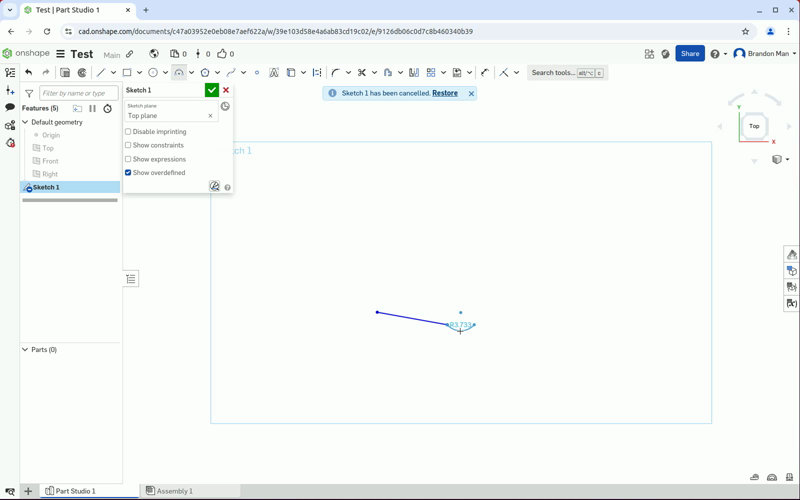
click(460, 330)
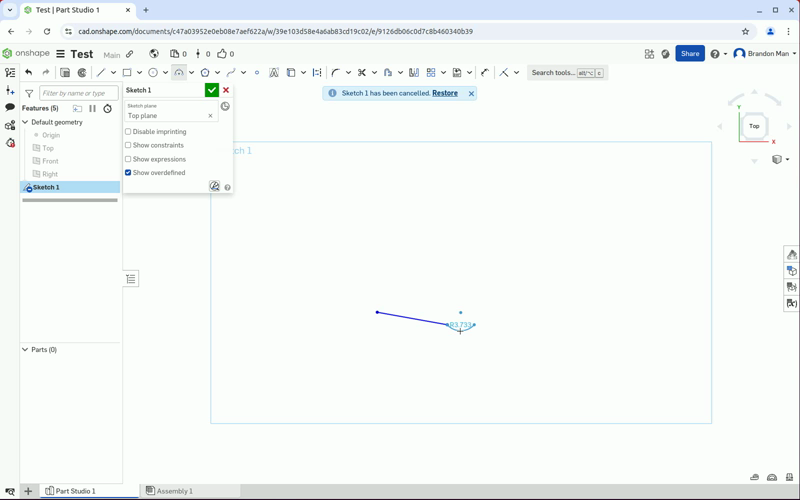
key_up(shift)
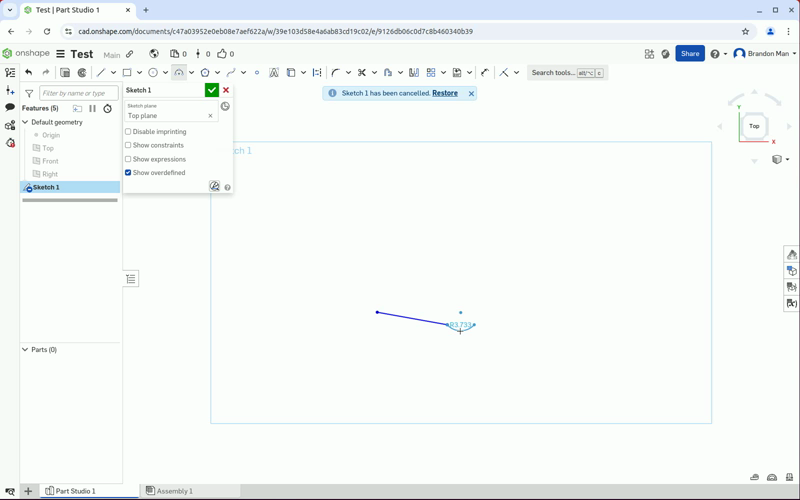
key(esc)
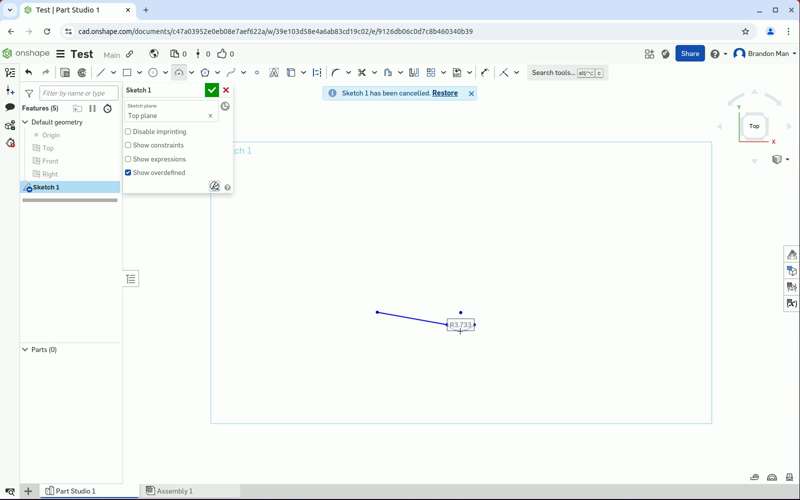
key(l)
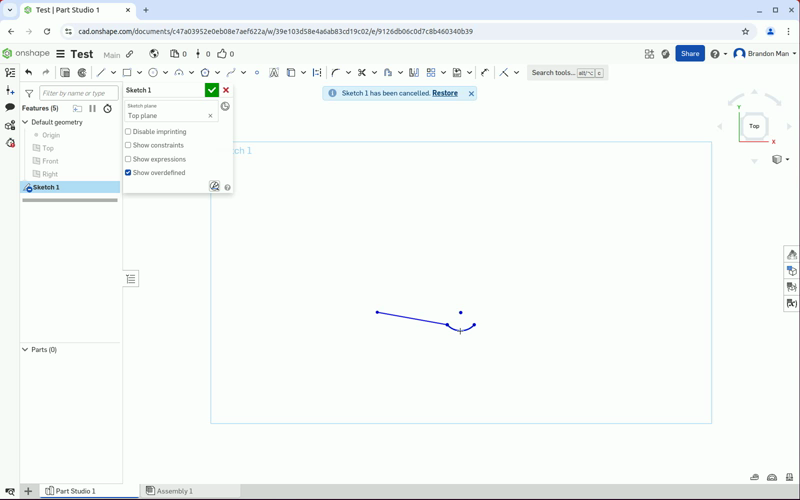
mouse_move(474, 324)
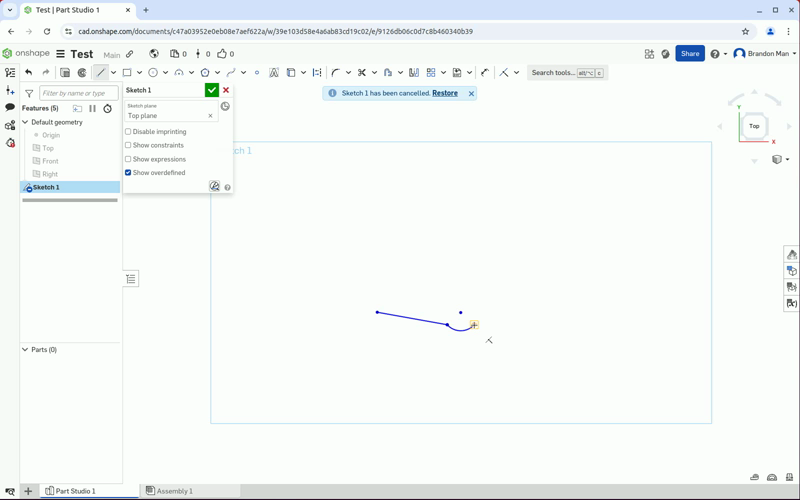
click(474, 324)
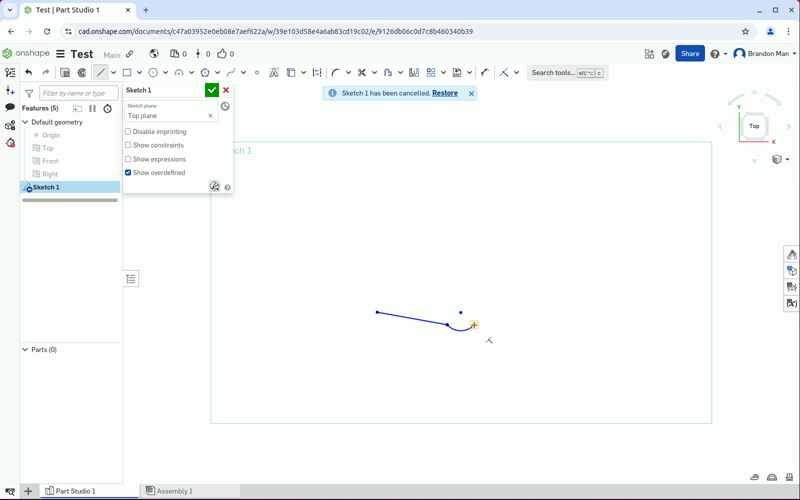
key_down(shift)
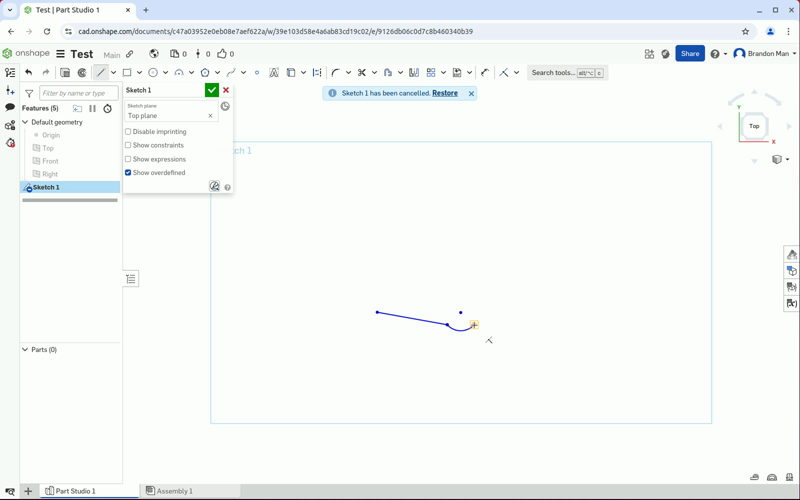
mouse_move(543, 312)
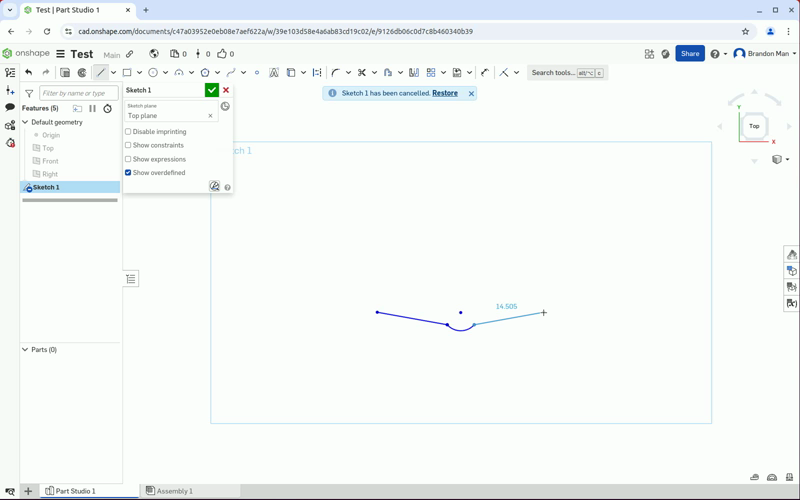
click(543, 312)
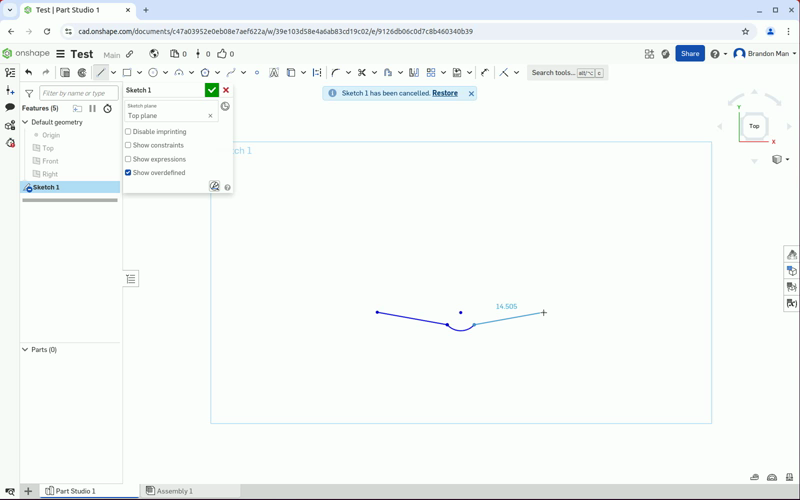
key_up(shift)
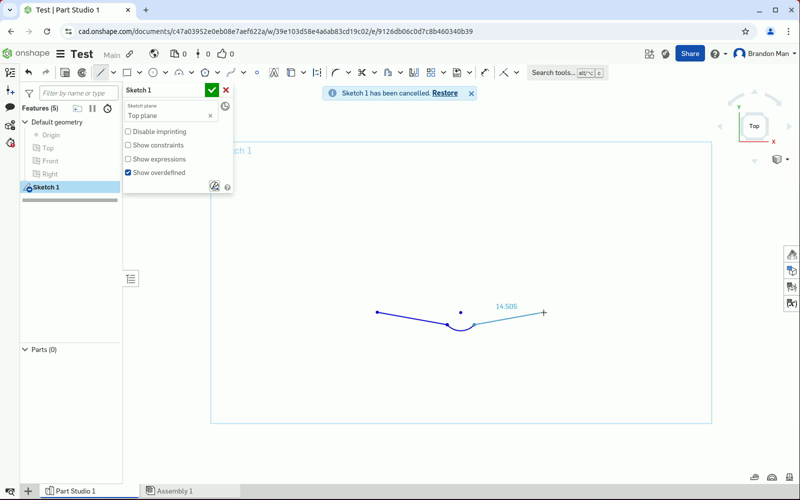
key(esc)
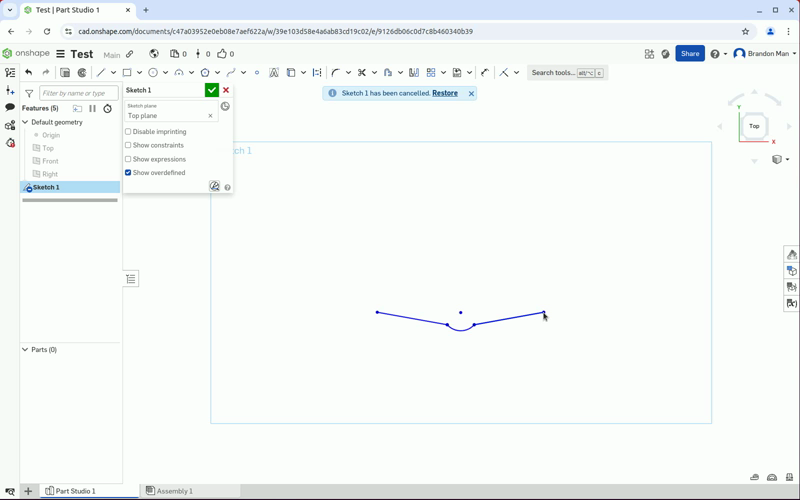
key(a)
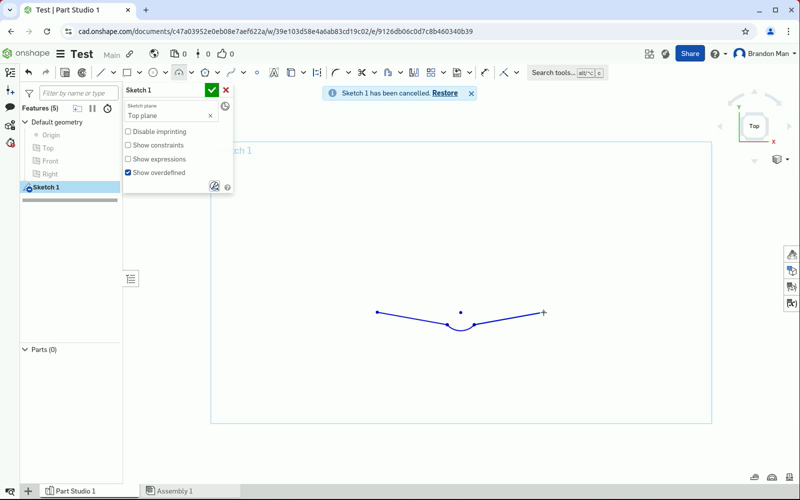
mouse_move(543, 312)
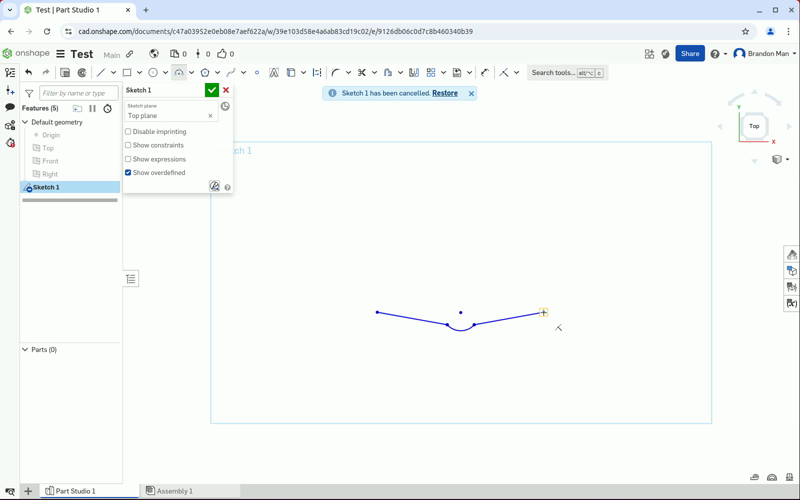
click(543, 312)
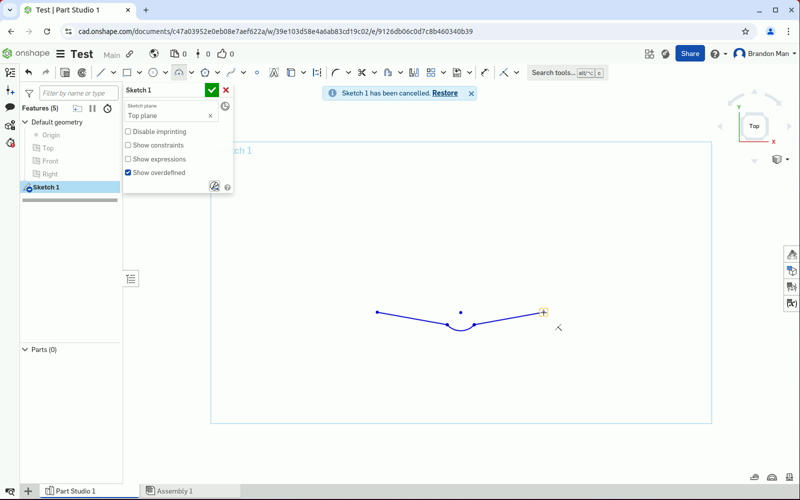
key_down(shift)
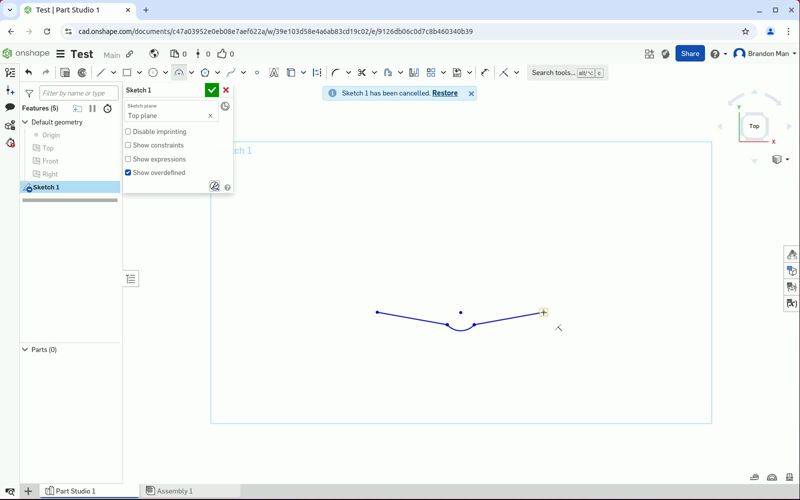
mouse_move(531, 256)
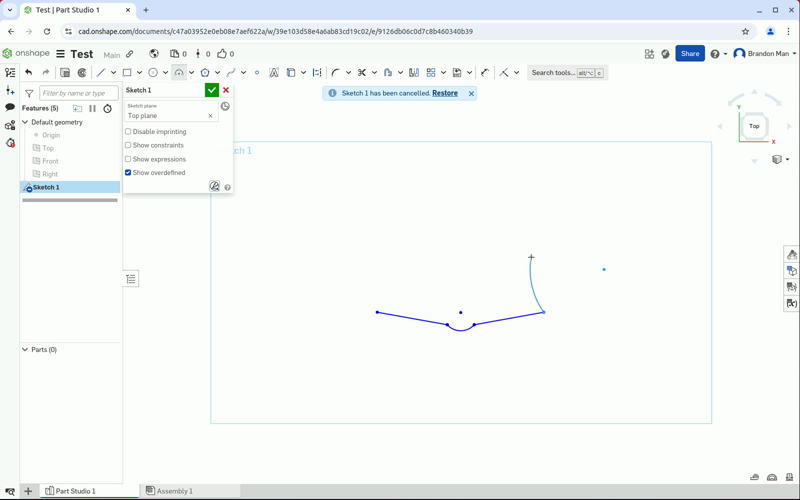
click(531, 256)
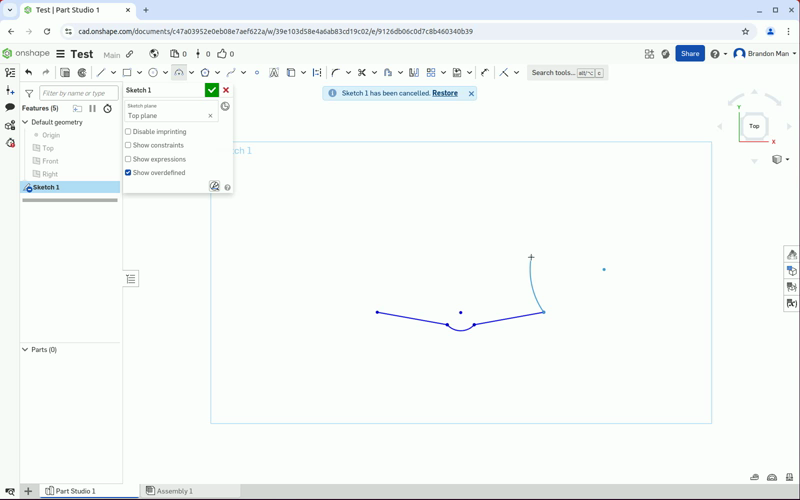
mouse_move(572, 276)
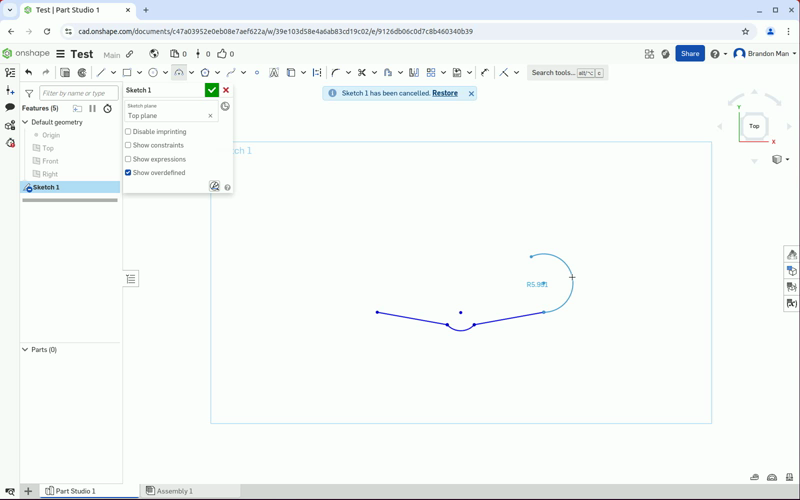
click(572, 276)
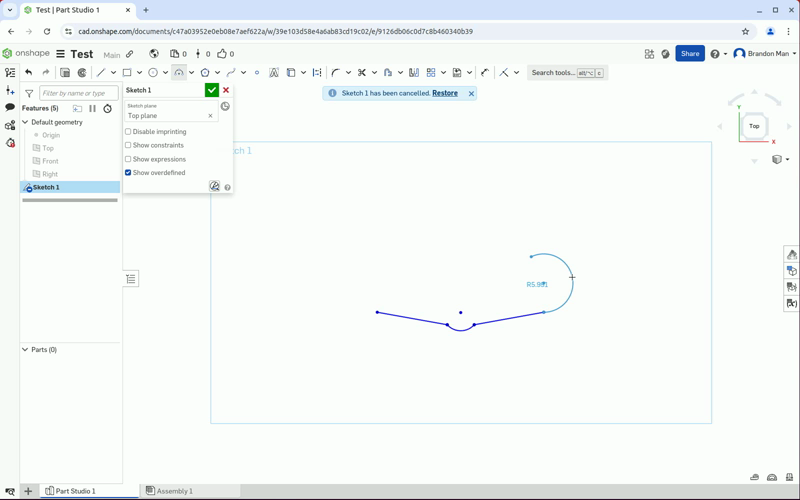
key_up(shift)
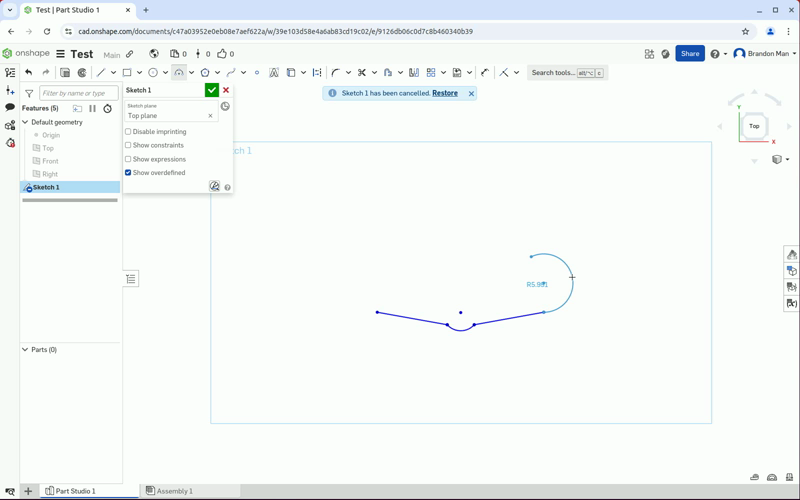
key(esc)
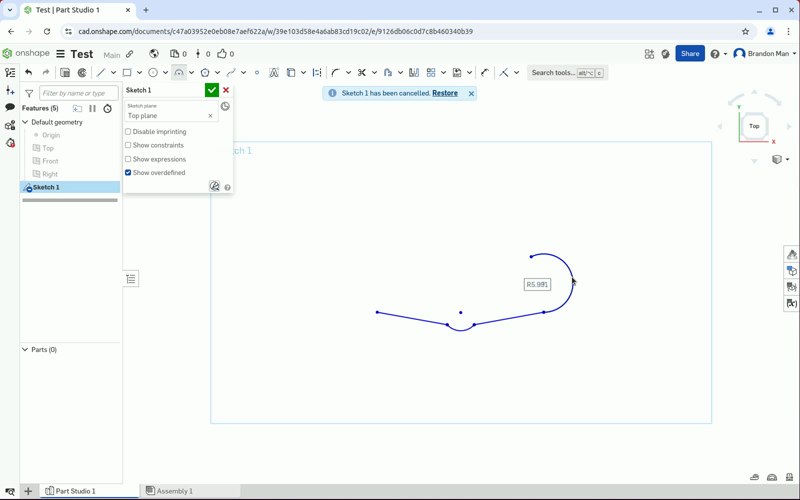
key(l)
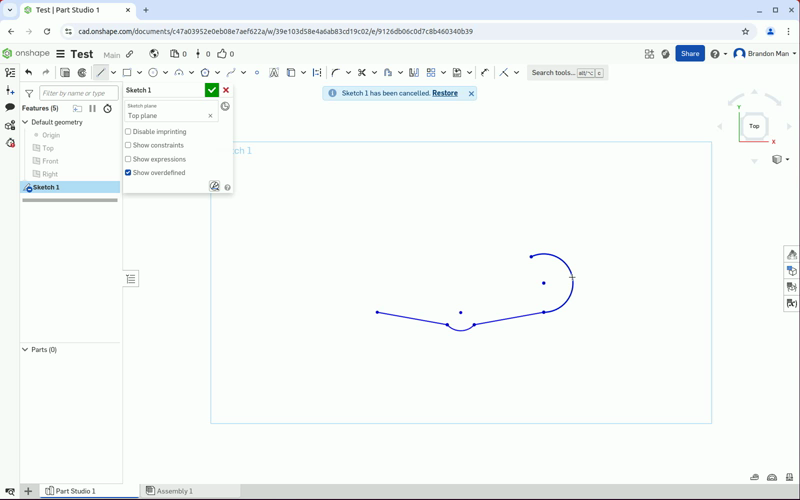
mouse_move(531, 256)
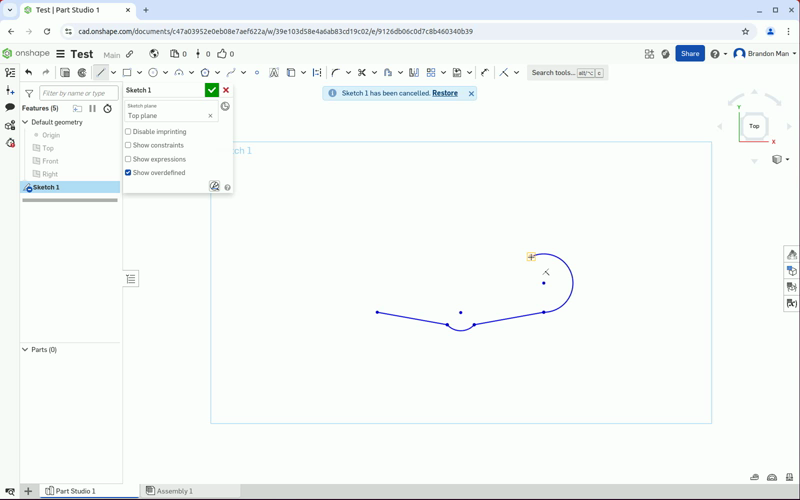
click(531, 256)
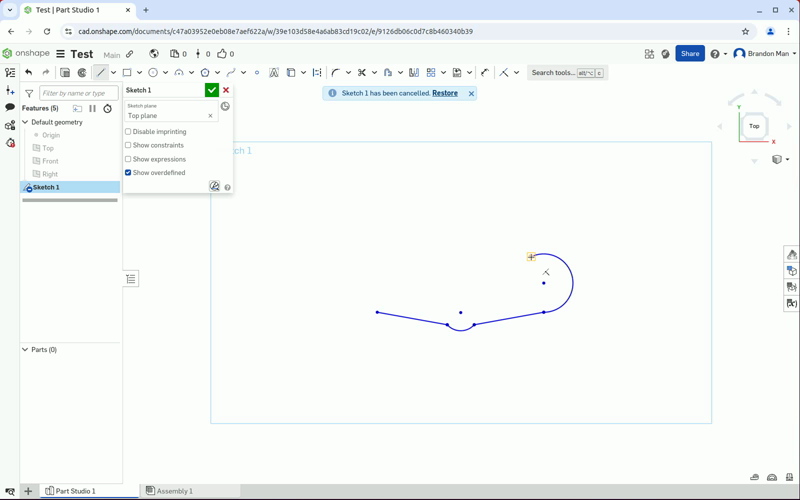
key_down(shift)
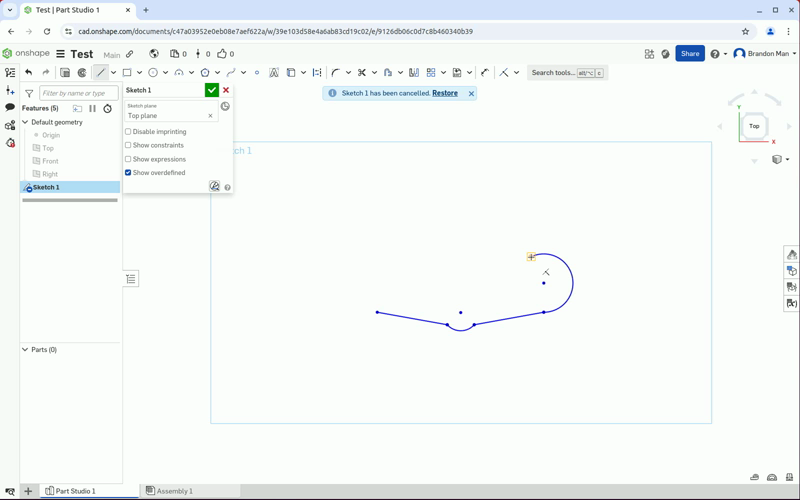
mouse_move(389, 256)
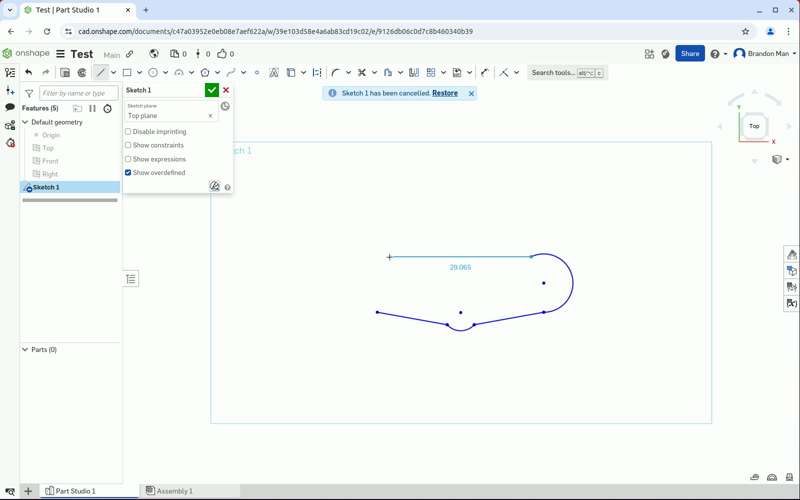
click(389, 256)
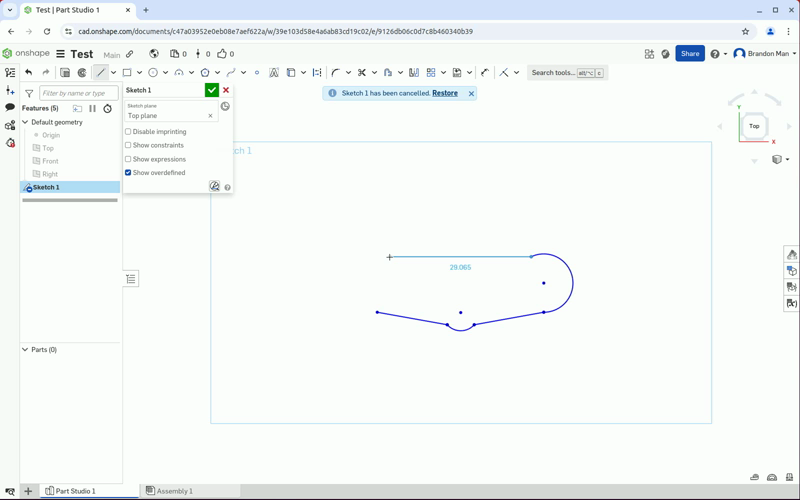
key_up(shift)
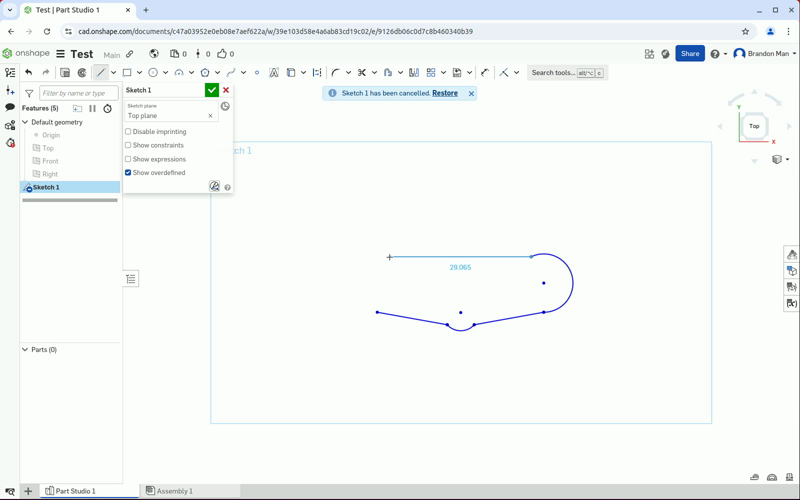
key(esc)
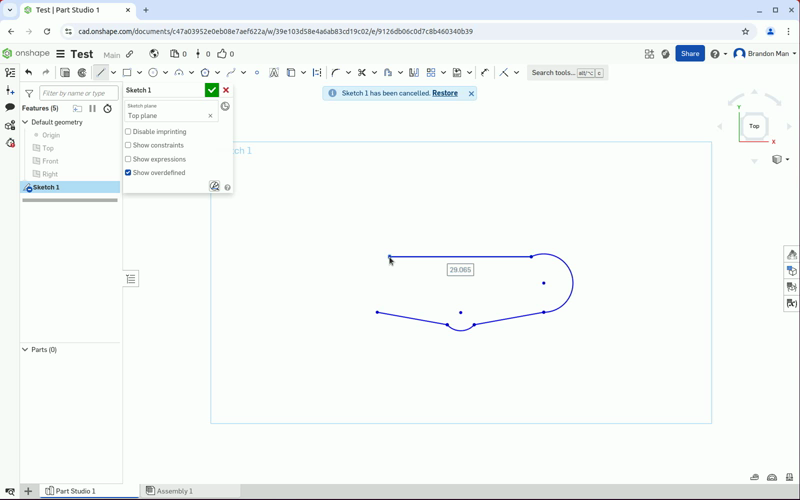
key(a)
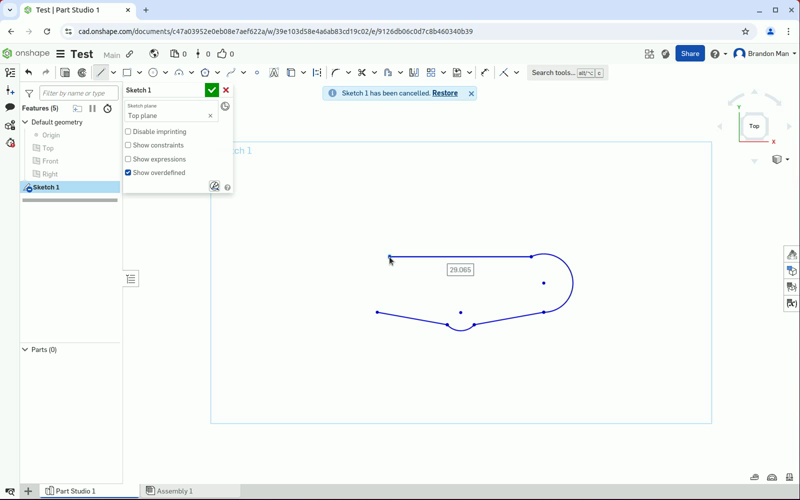
mouse_move(389, 256)
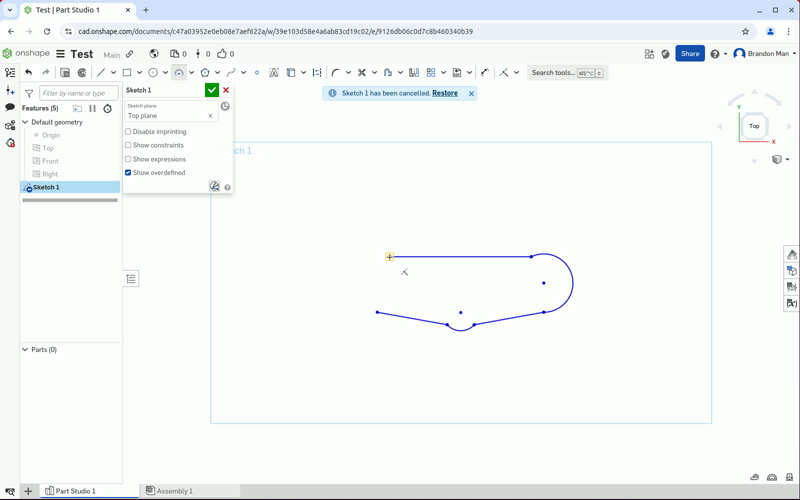
click(389, 256)
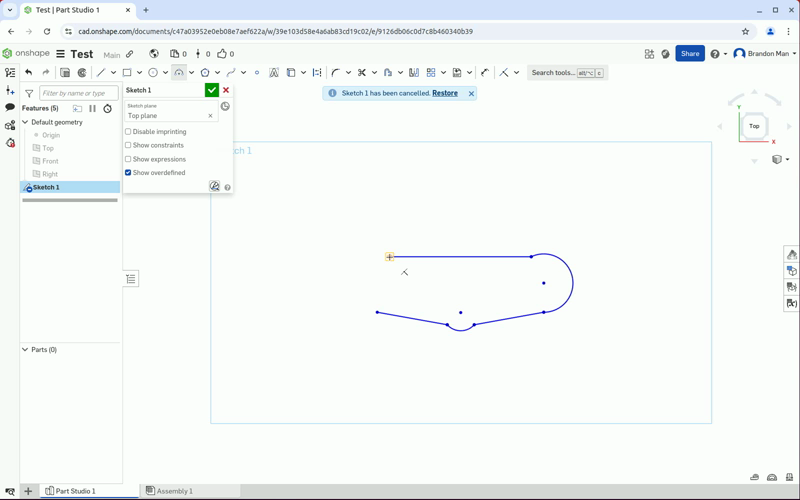
mouse_move(377, 312)
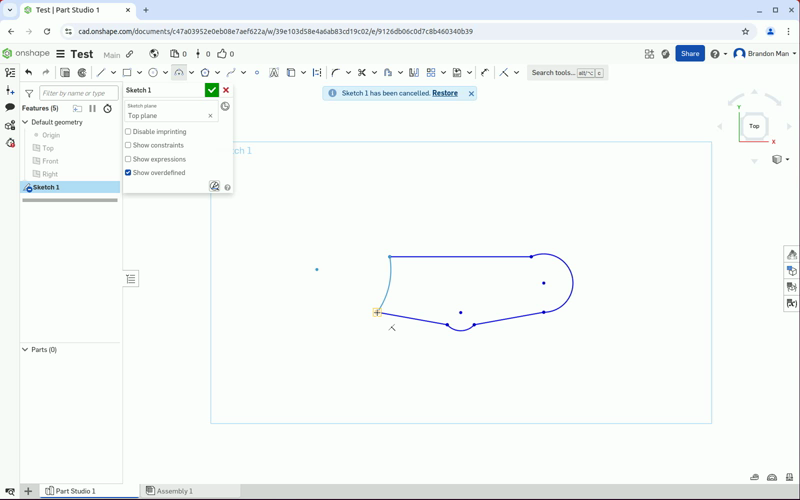
click(377, 312)
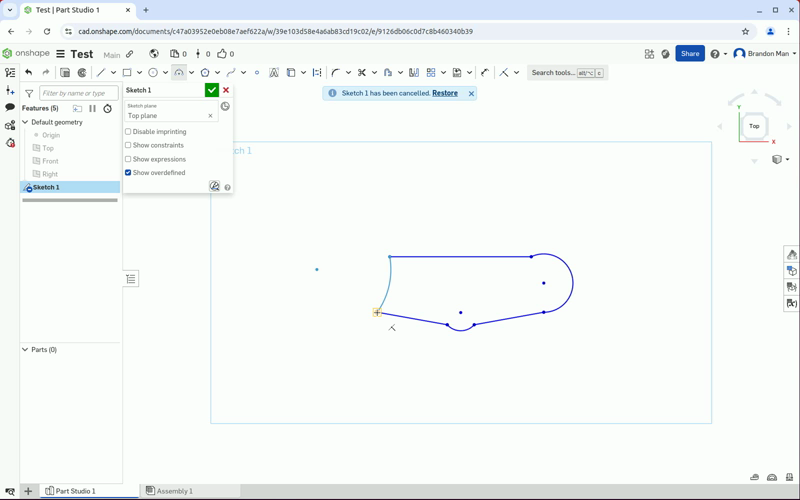
key_down(shift)
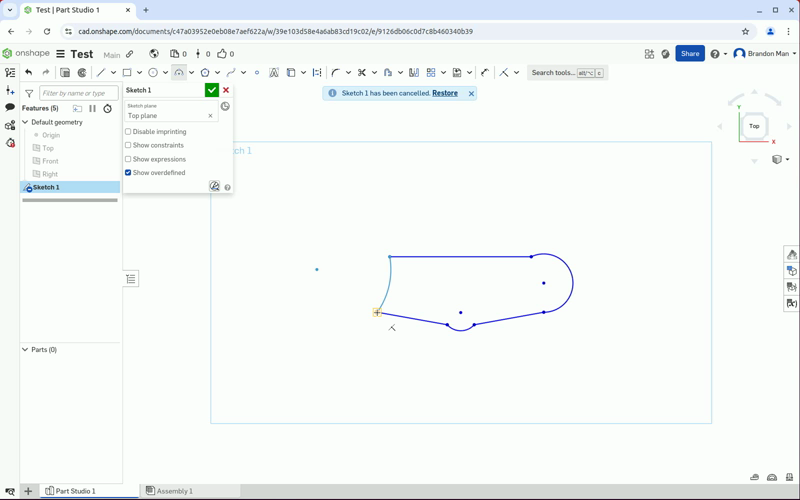
mouse_move(348, 276)
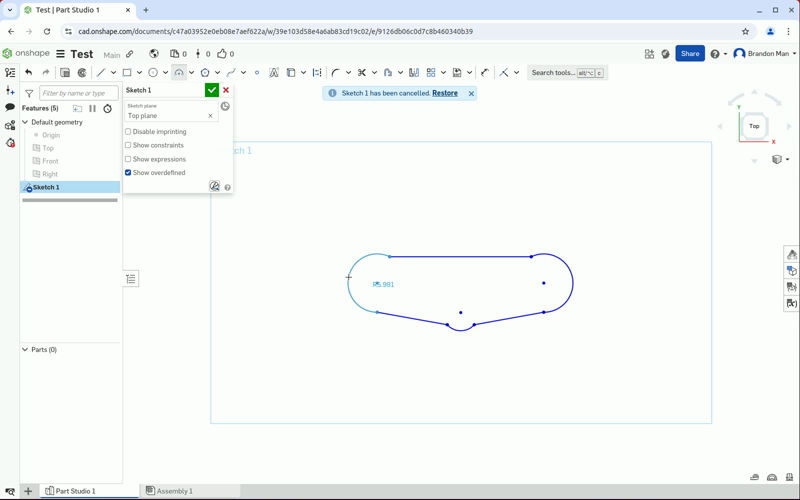
click(348, 276)
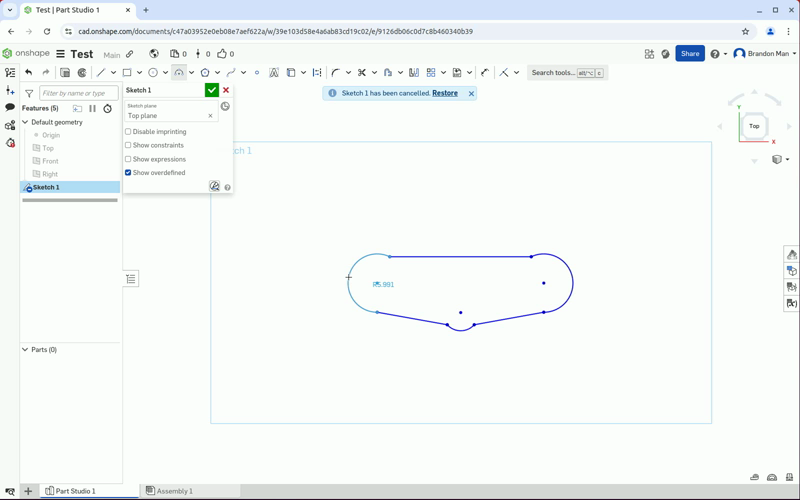
key_up(shift)
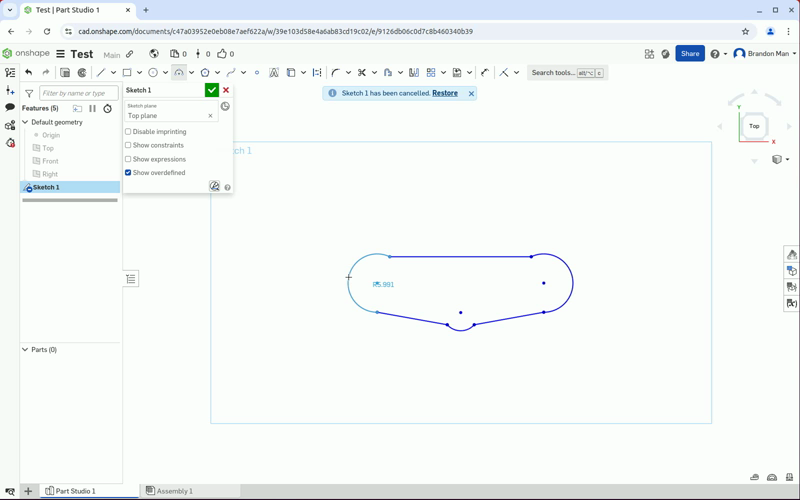
key(esc)
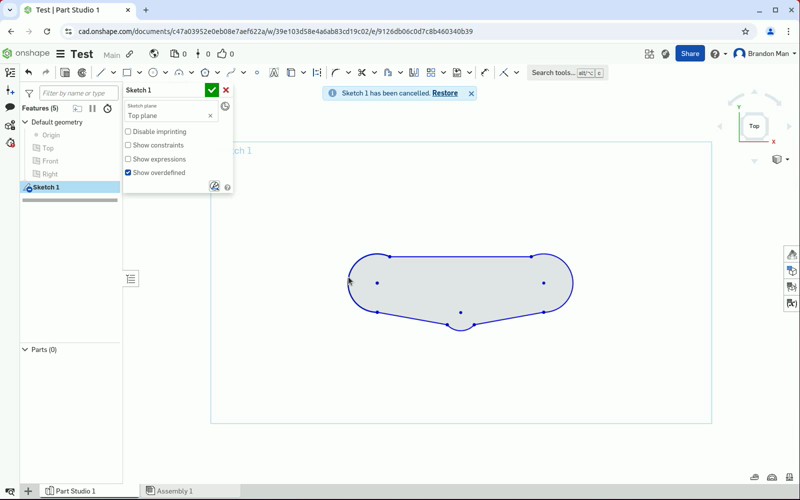
key(c)
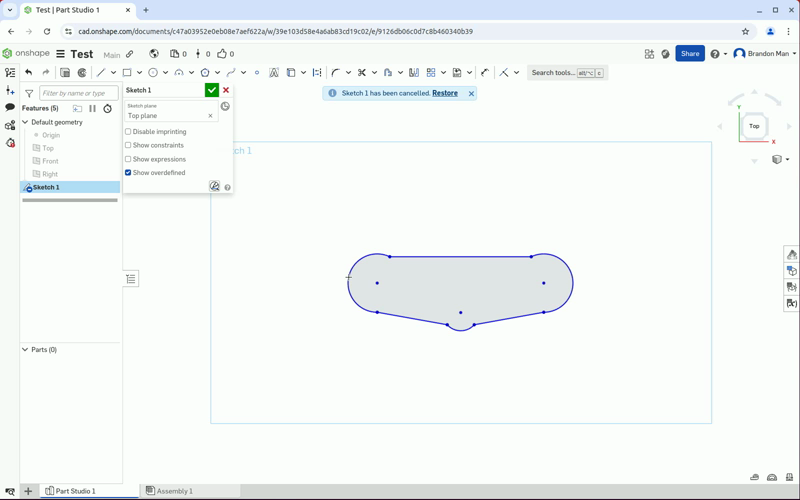
key_down(shift)
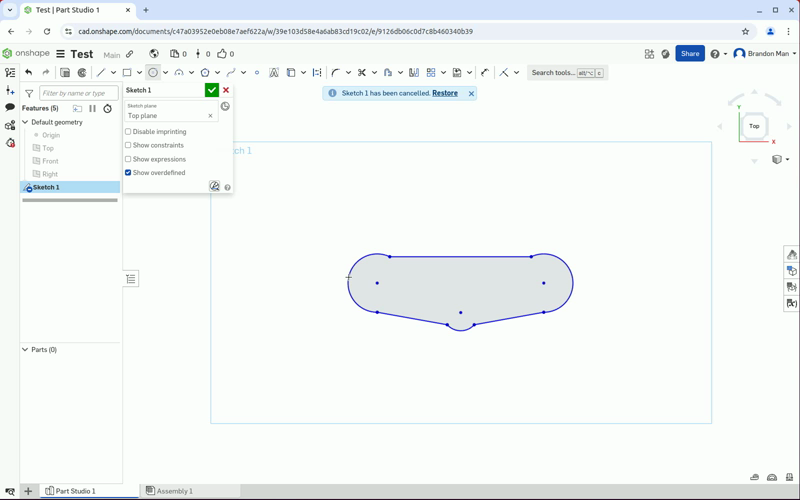
mouse_move(377, 283)
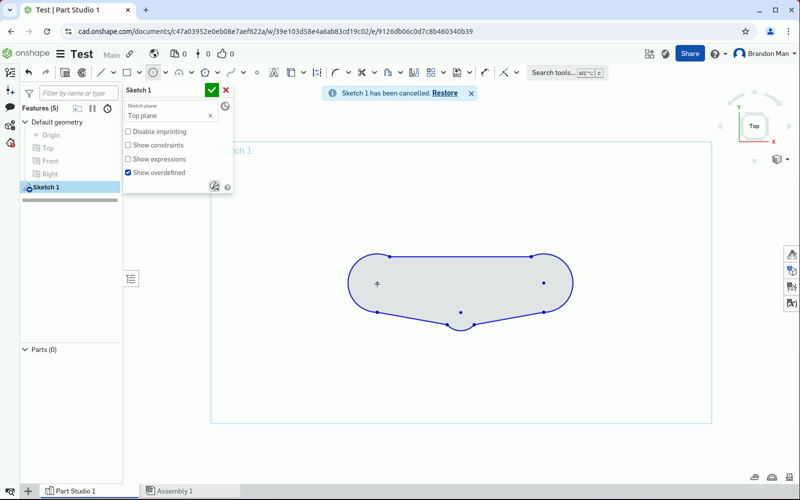
scroll(6)
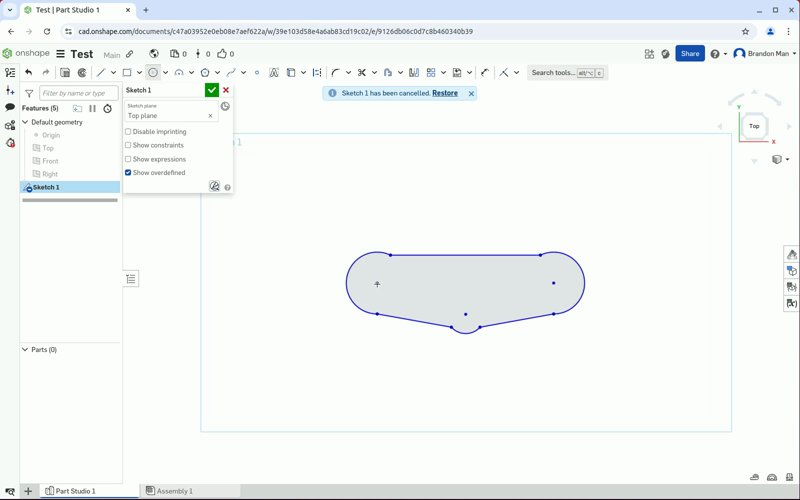
scroll(6)
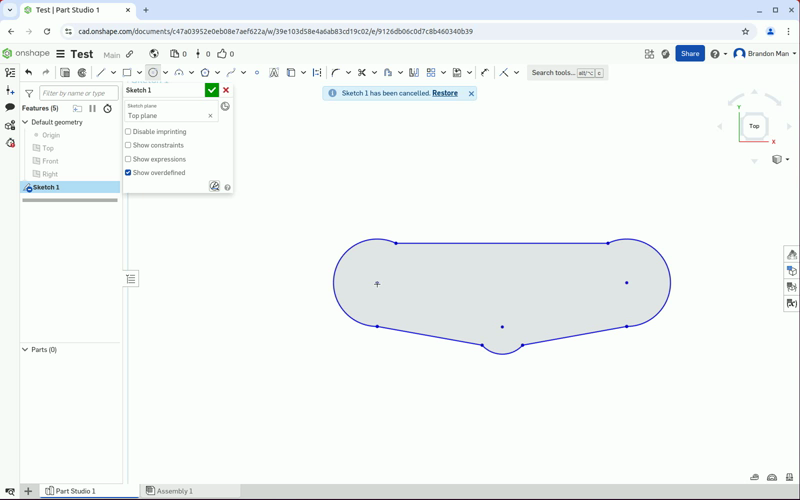
scroll(6)
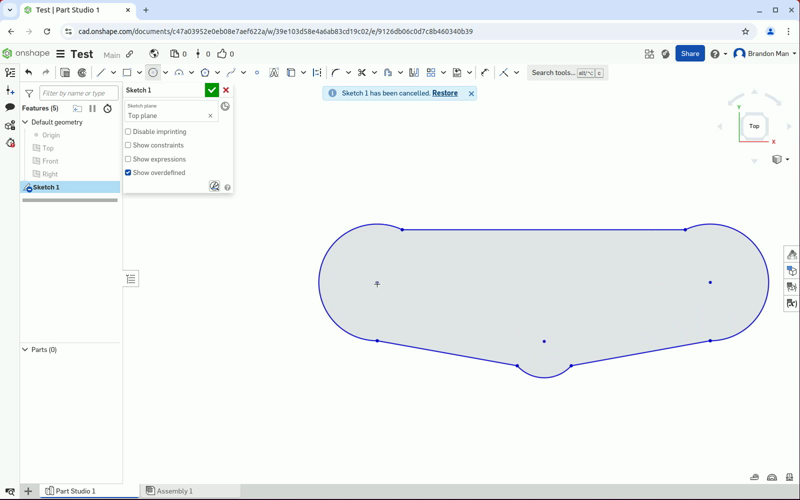
scroll(6)
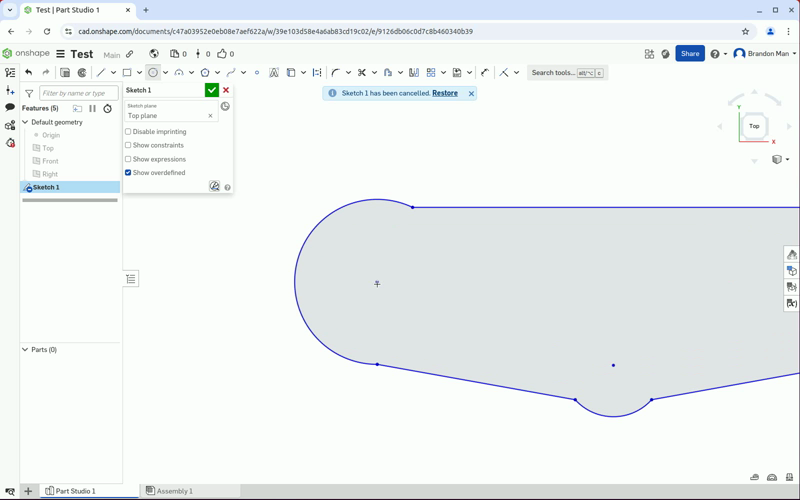
scroll(6)
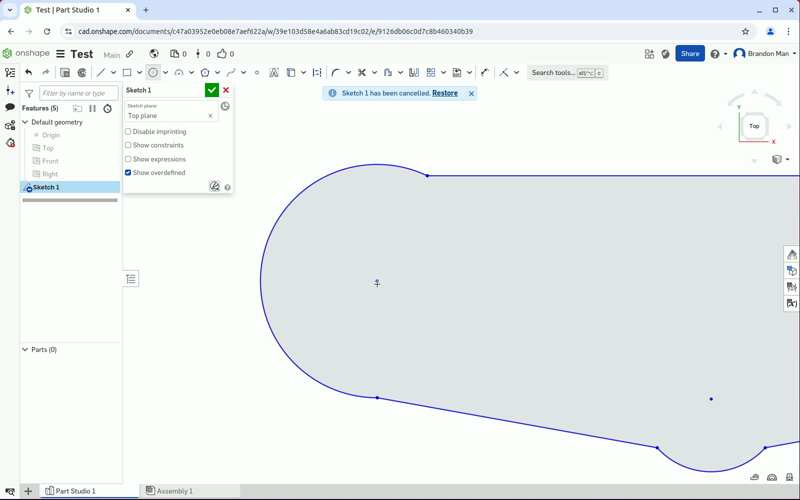
scroll(6)
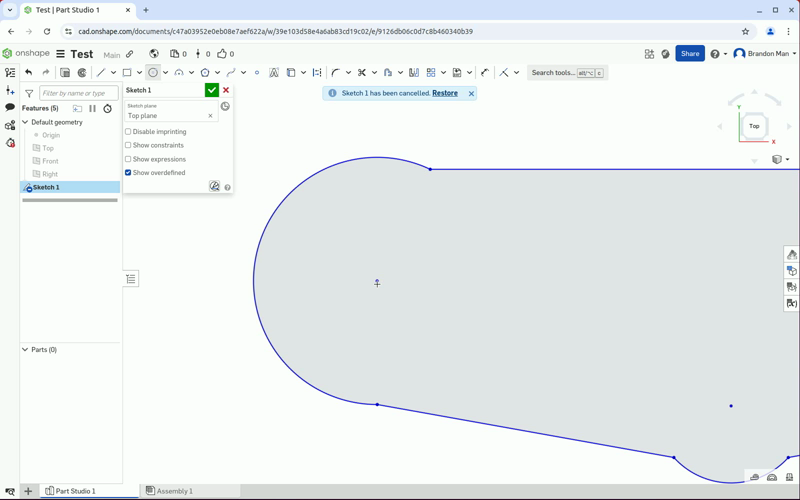
scroll(6)
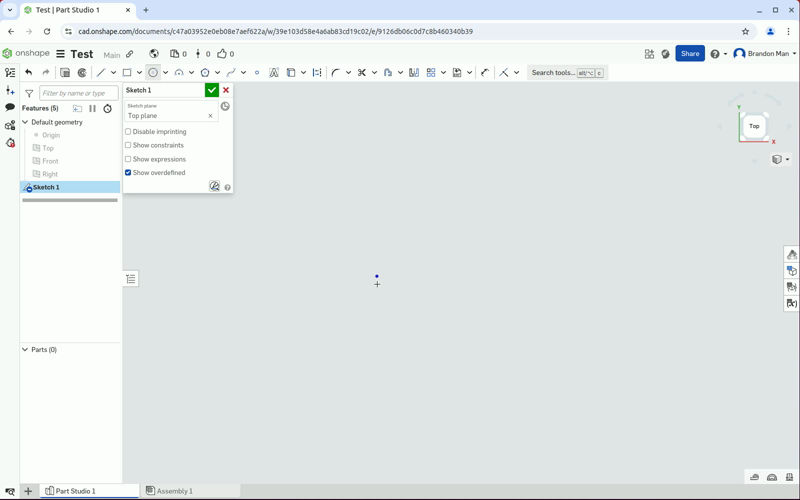
click(377, 283)
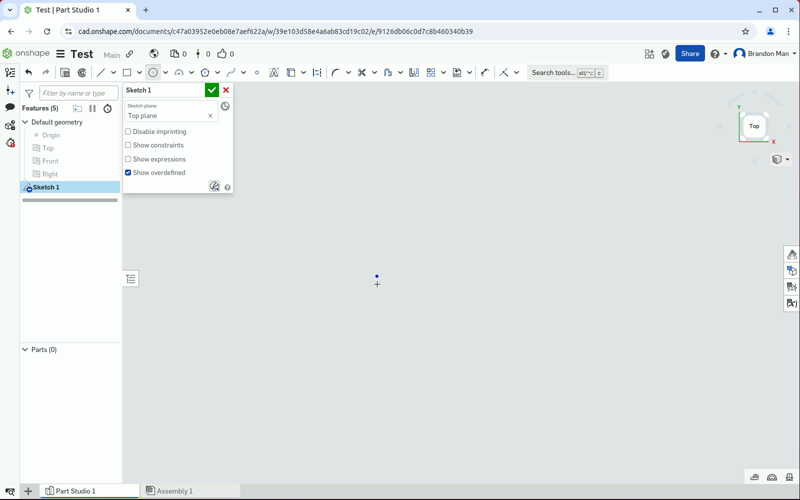
scroll(-6)
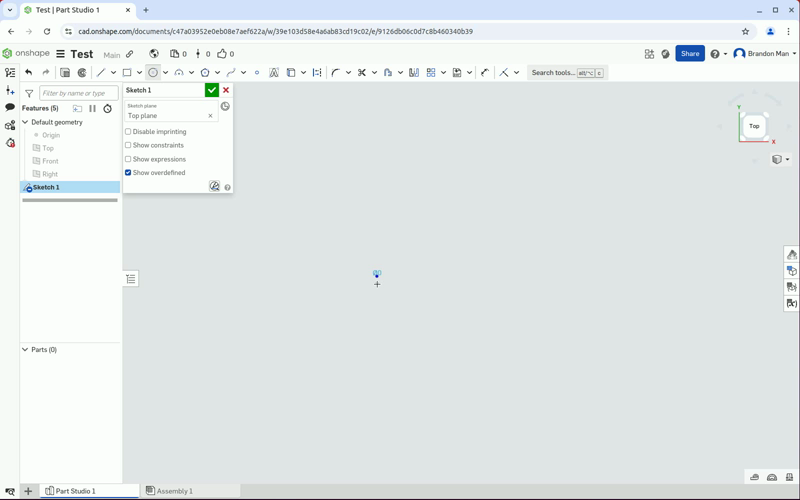
scroll(-6)
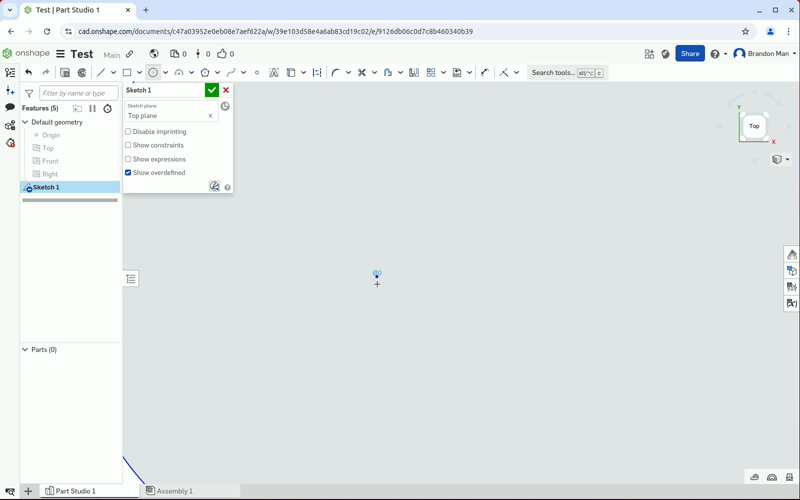
scroll(-6)
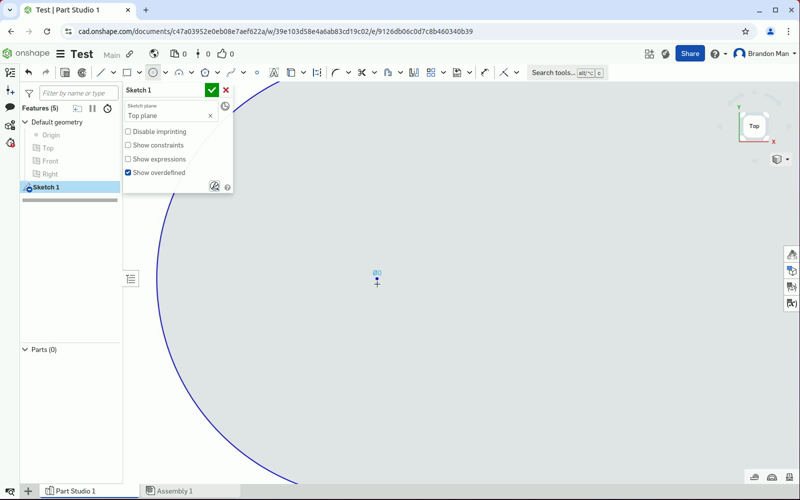
scroll(-6)
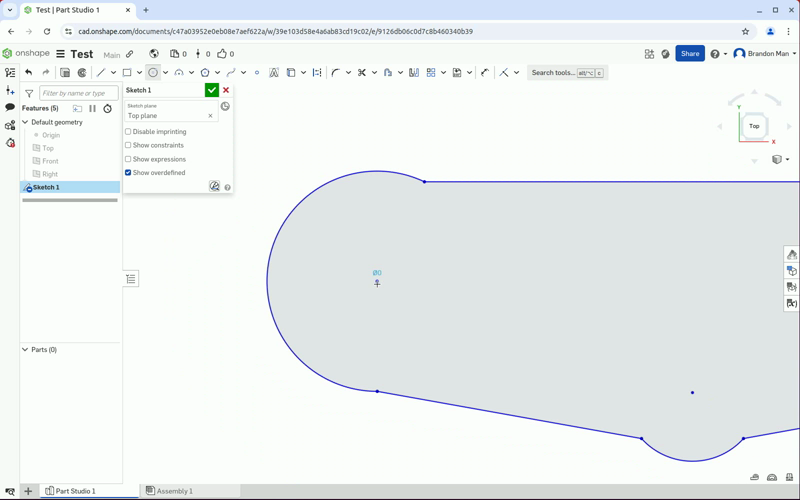
scroll(-6)
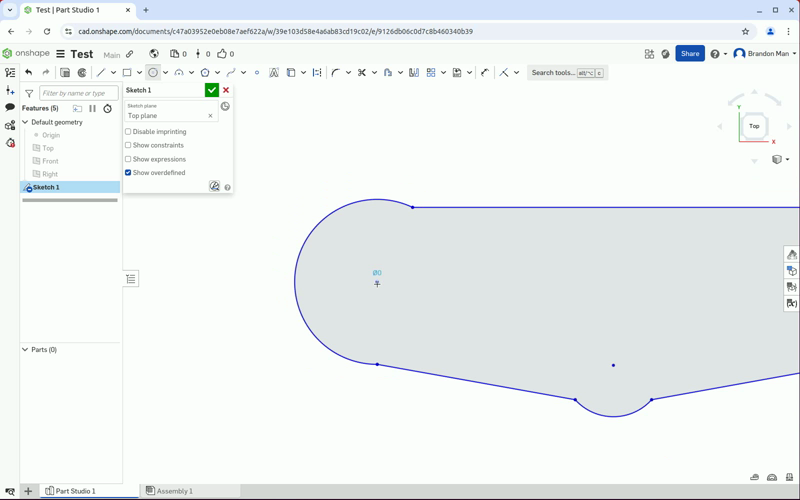
scroll(-6)
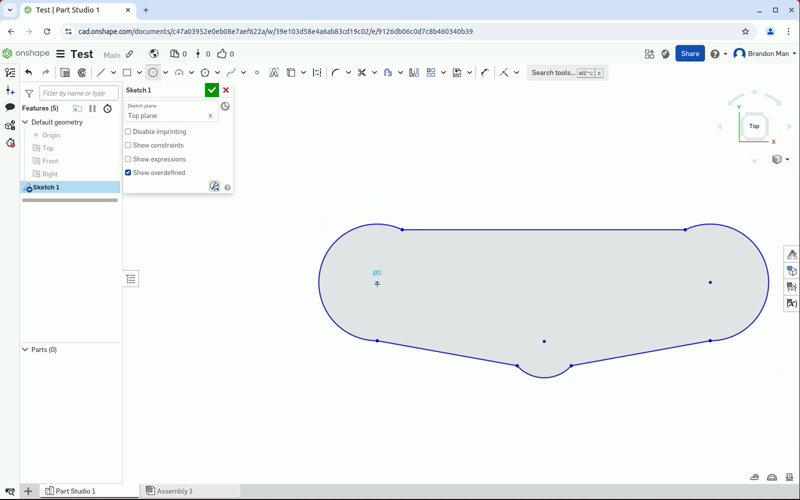
scroll(-6)
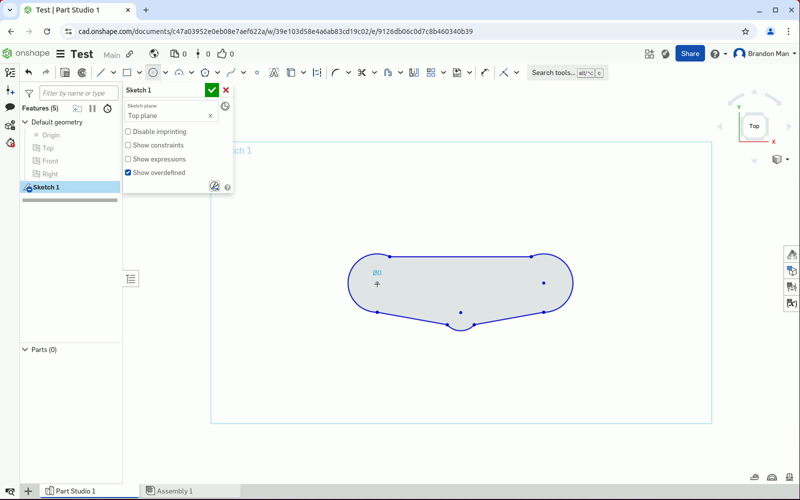
key_up(shift)
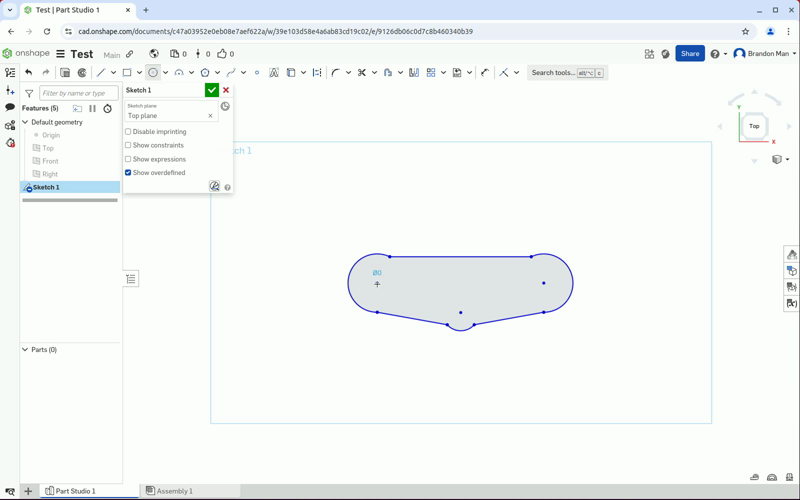
mouse_move(401, 283)
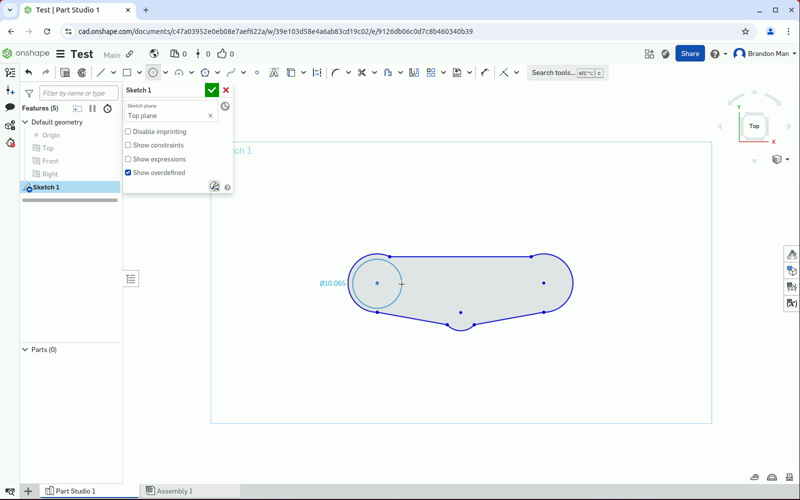
click(401, 283)
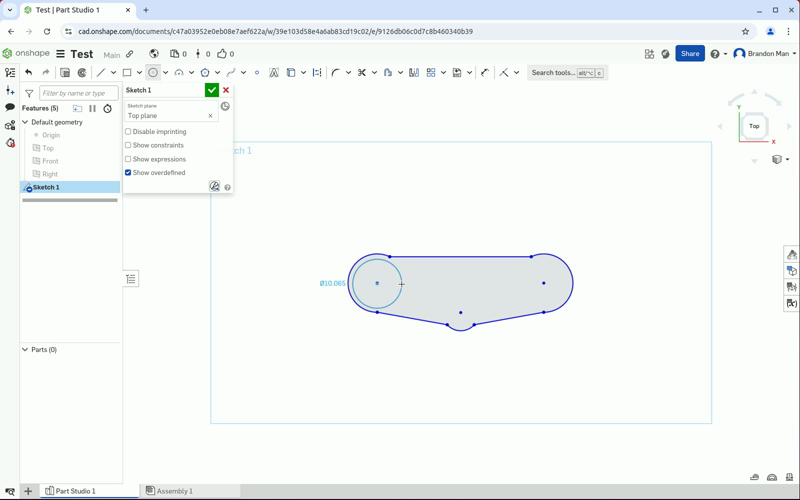
key(esc)
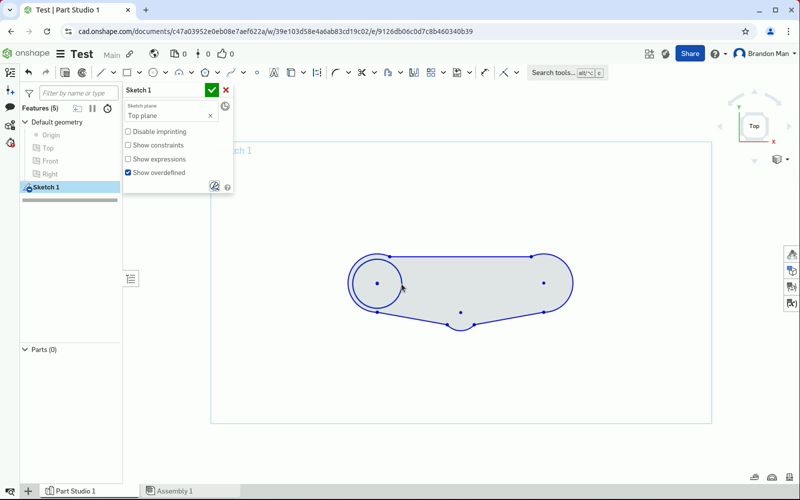
key(c)
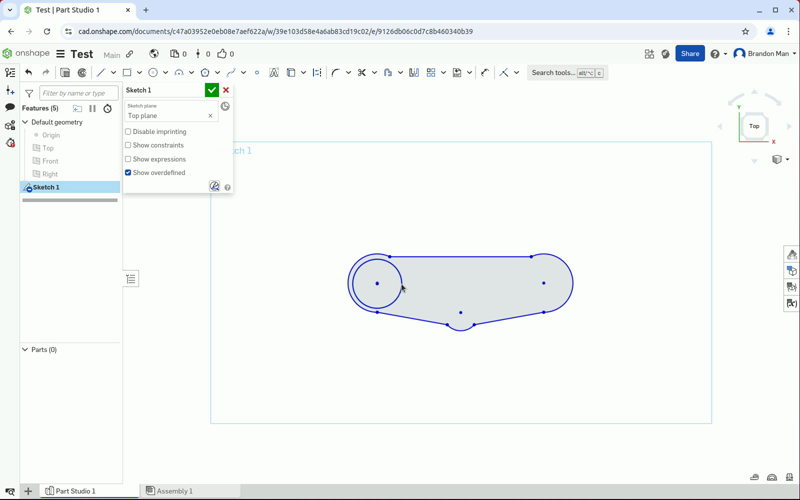
key_down(shift)
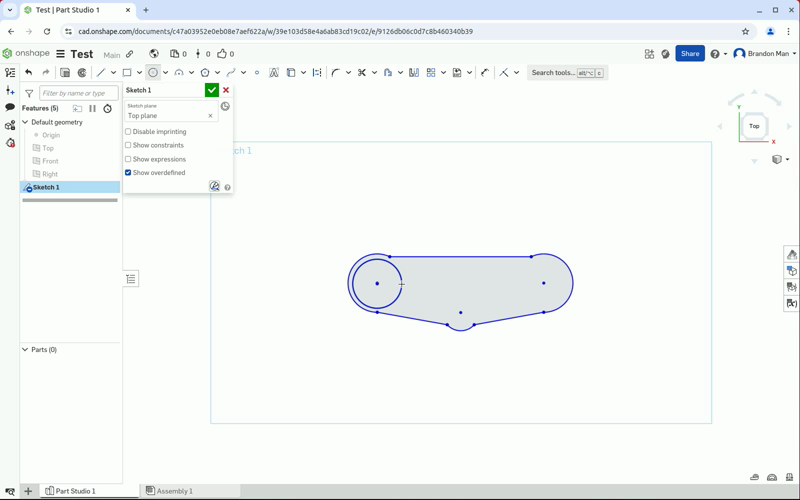
mouse_move(459, 312)
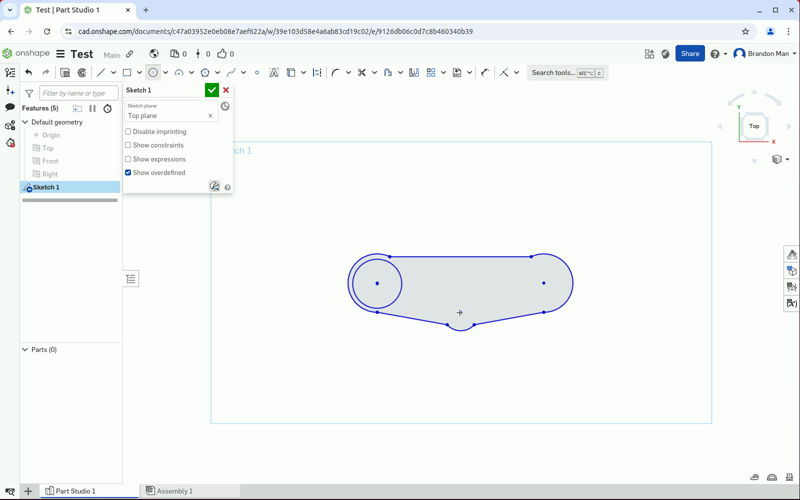
scroll(6)
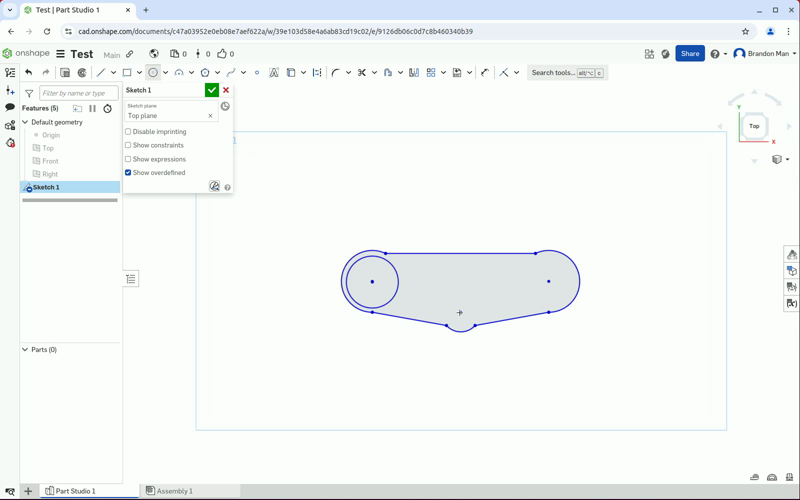
scroll(6)
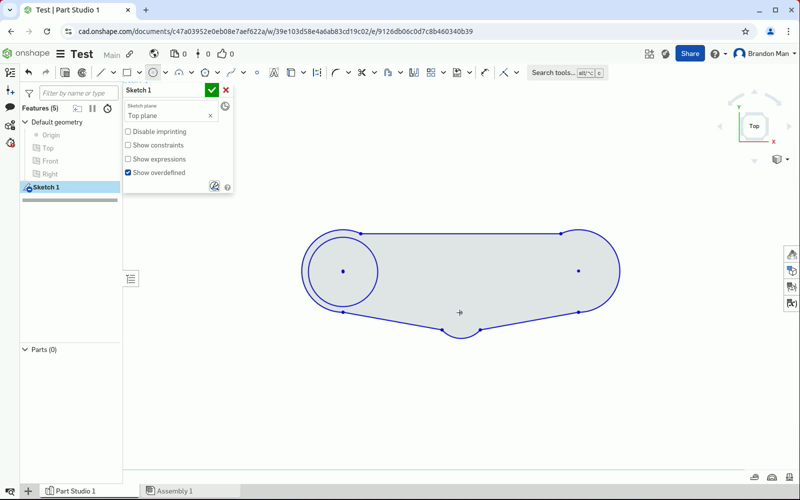
scroll(6)
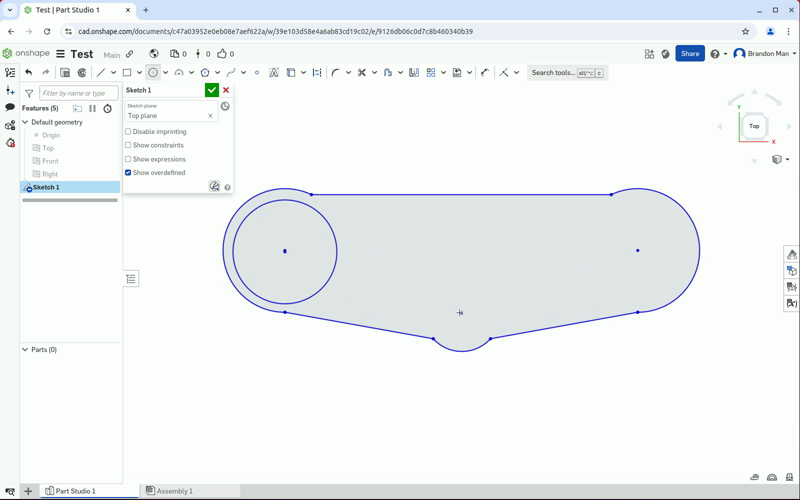
scroll(6)
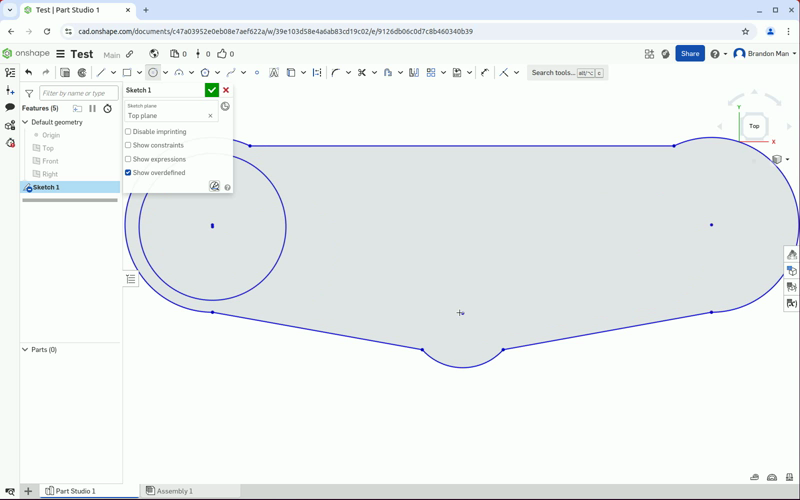
scroll(6)
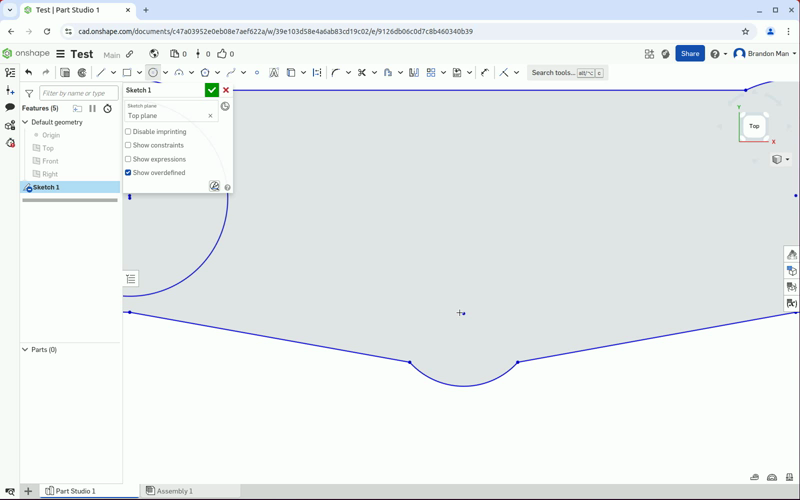
scroll(6)
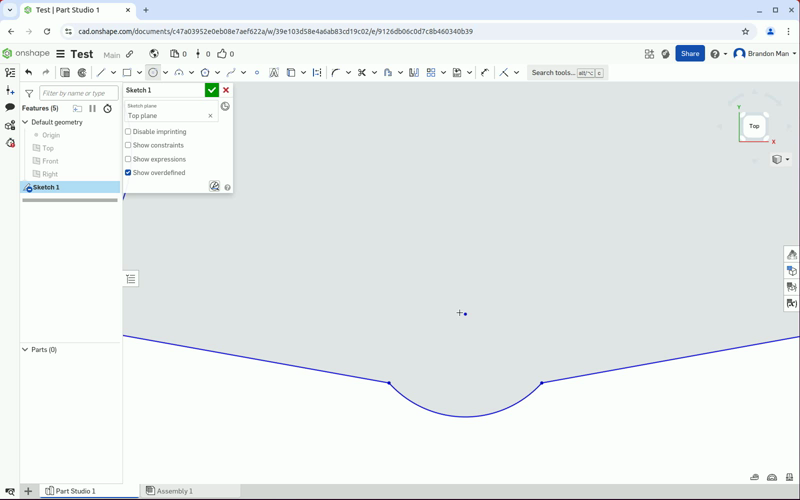
scroll(6)
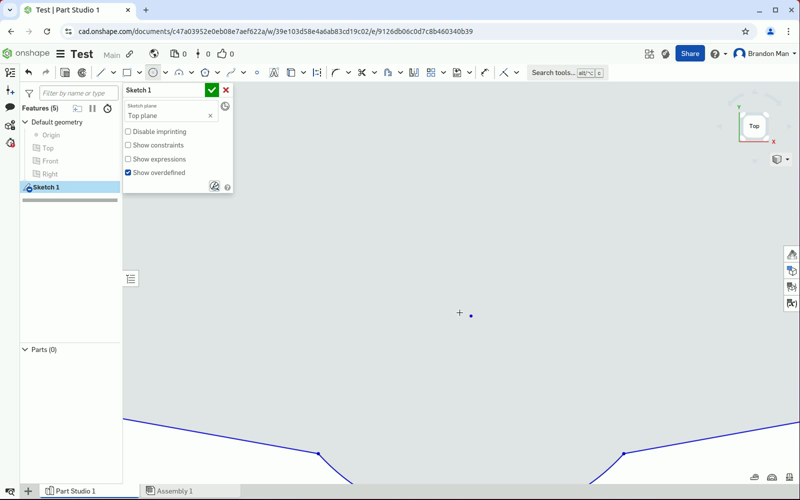
click(459, 312)
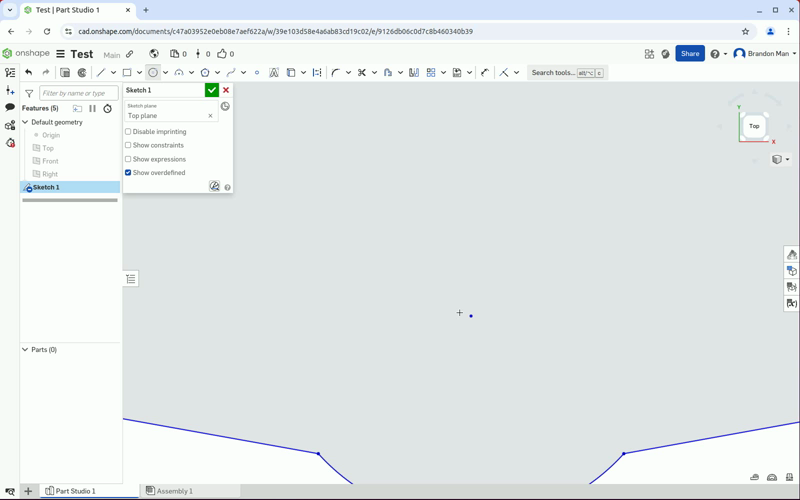
scroll(-6)
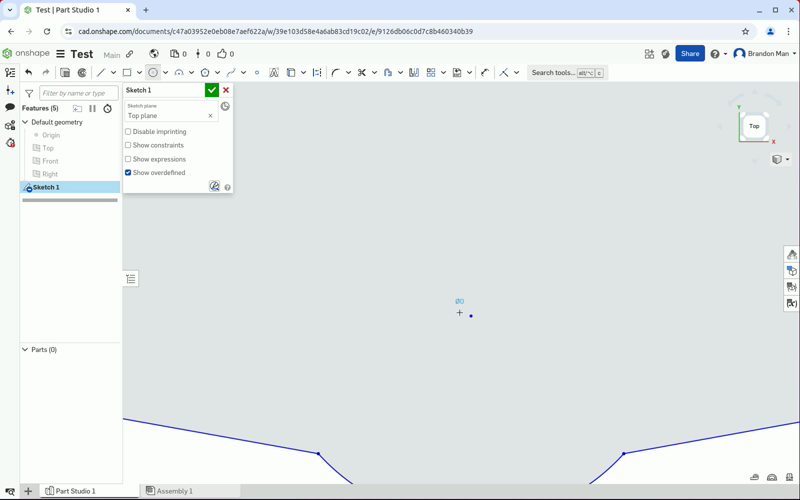
scroll(-6)
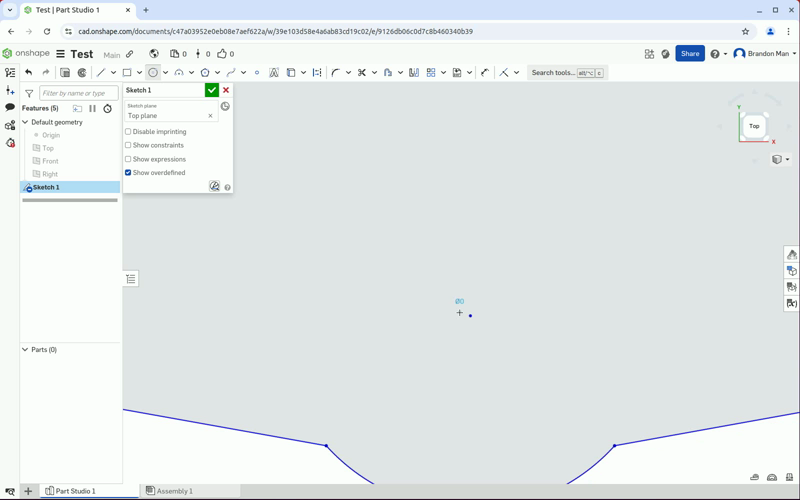
scroll(-6)
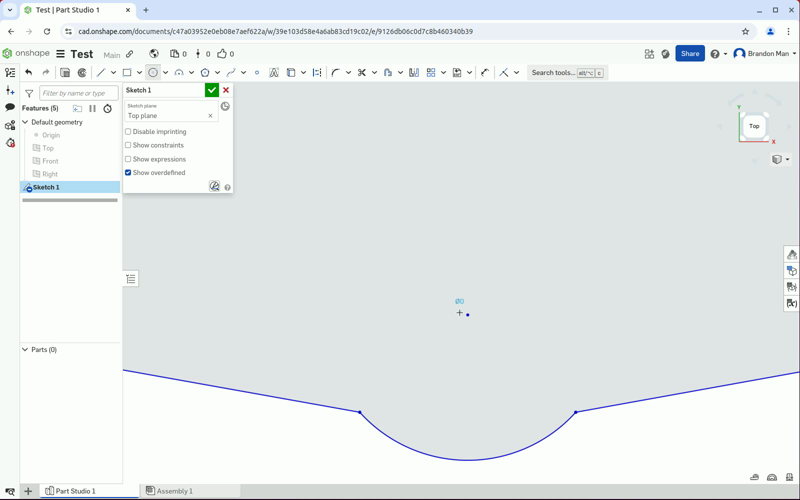
scroll(-6)
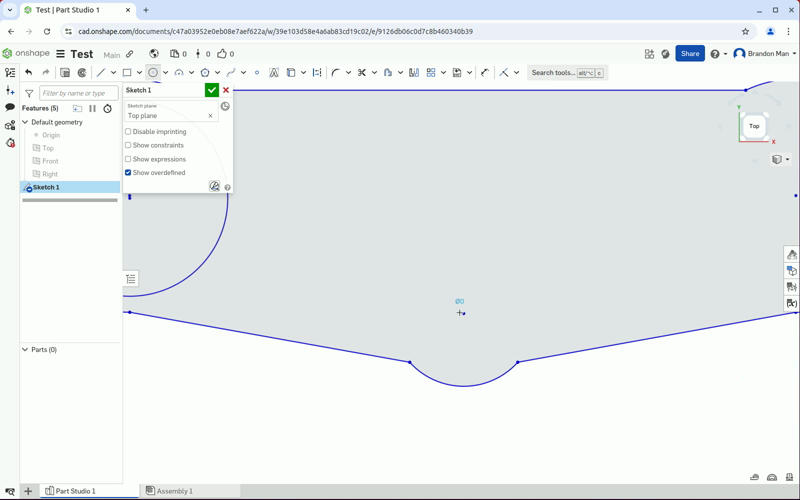
scroll(-6)
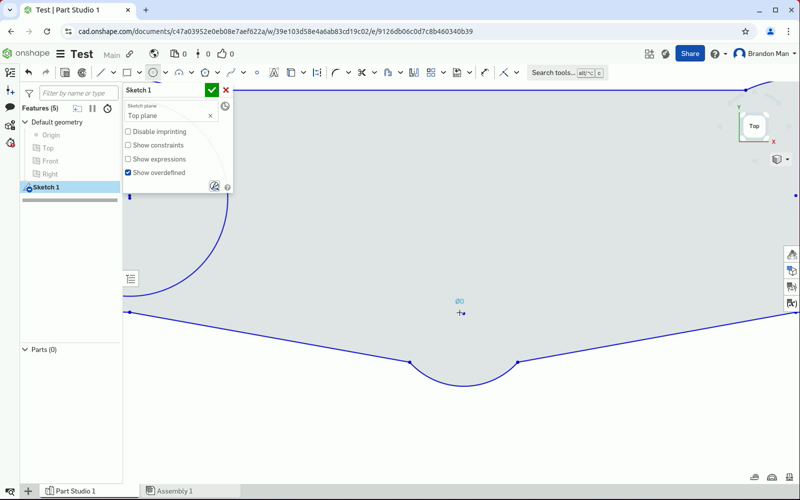
scroll(-6)
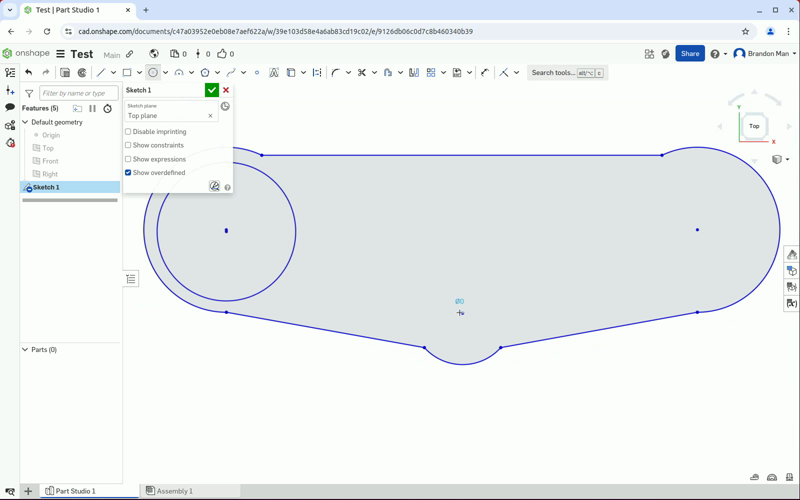
scroll(-6)
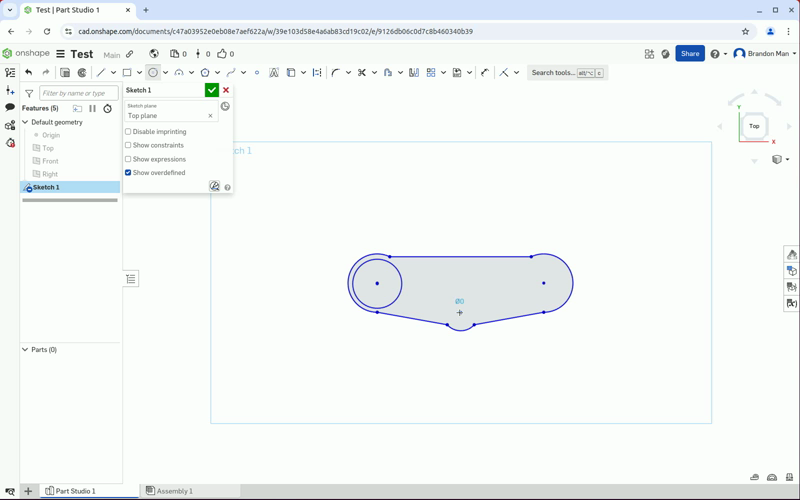
key_up(shift)
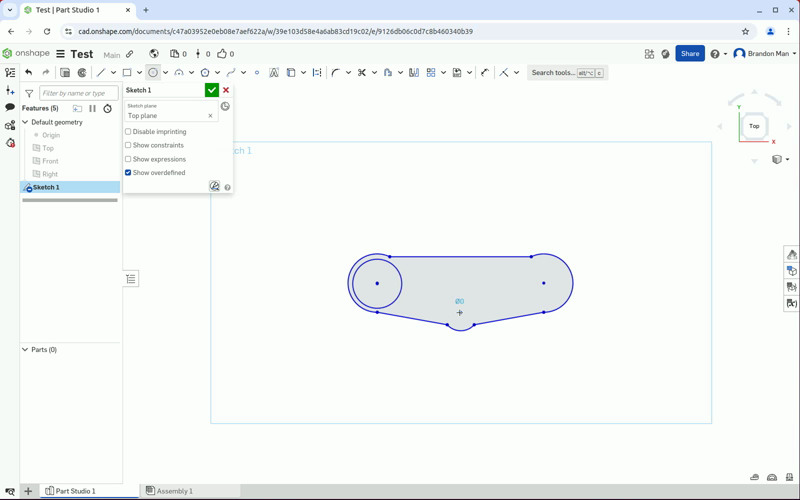
mouse_move(471, 312)
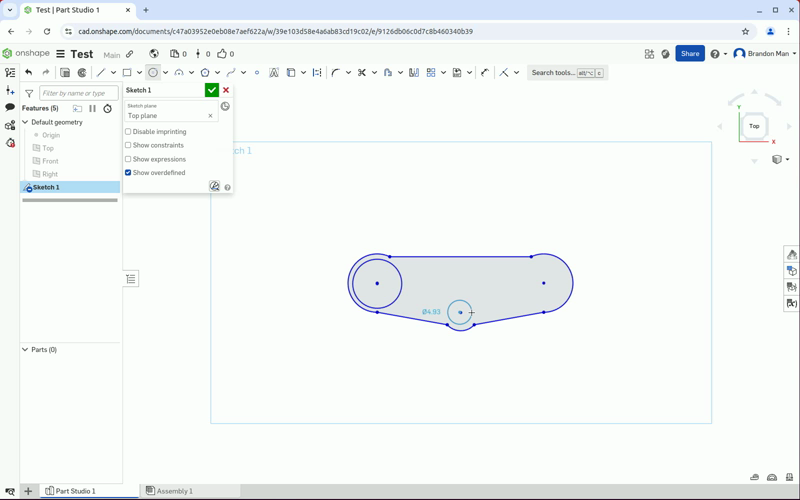
click(471, 312)
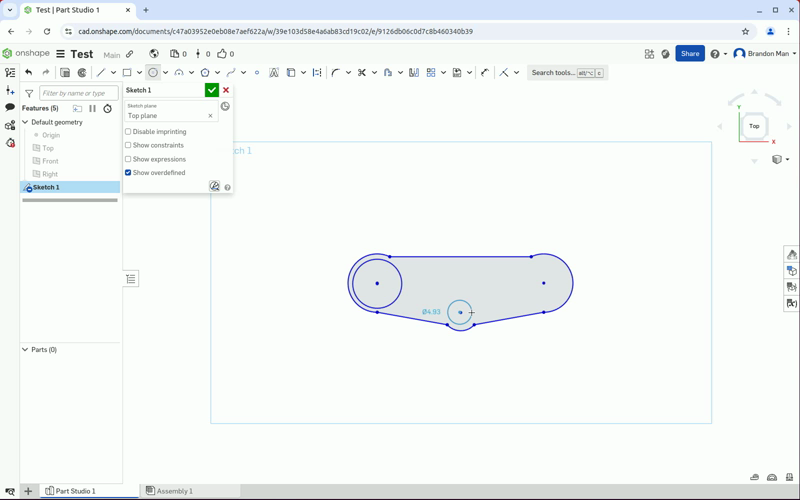
key(esc)
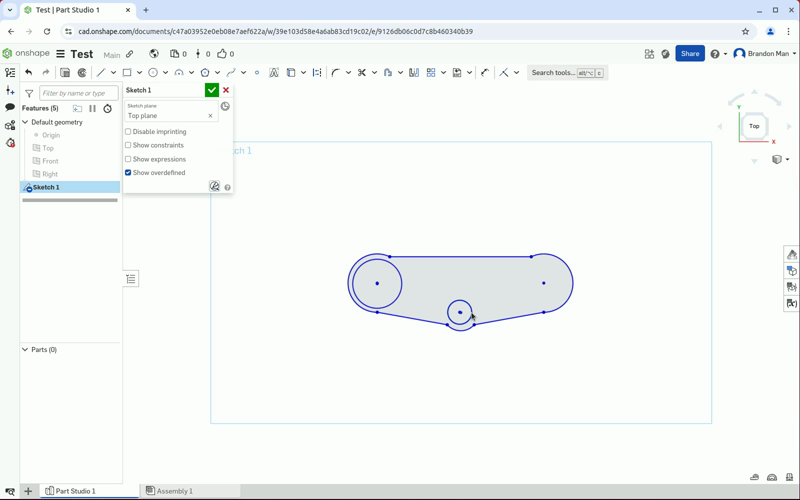
key(c)
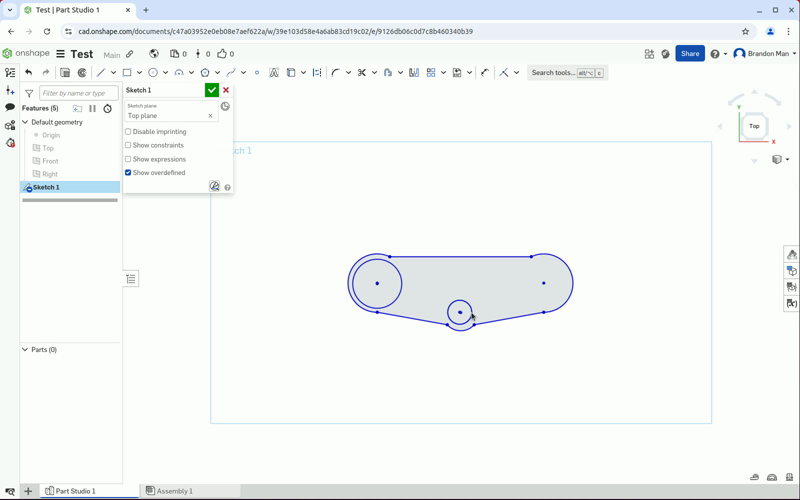
key_down(shift)
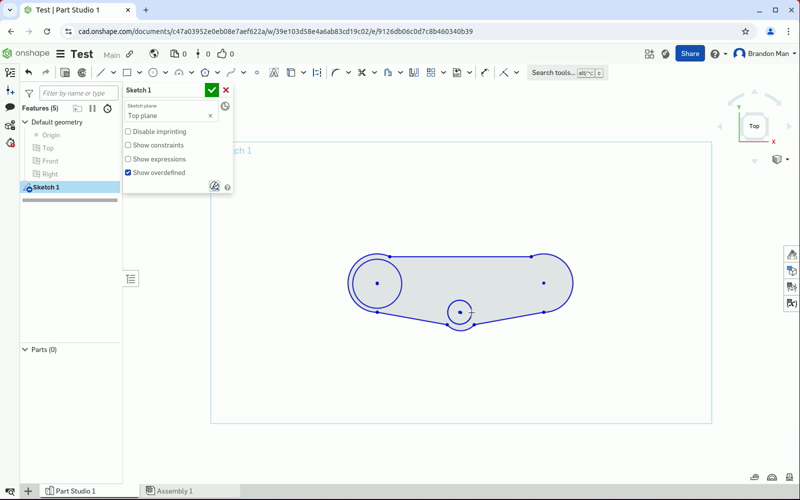
mouse_move(543, 283)
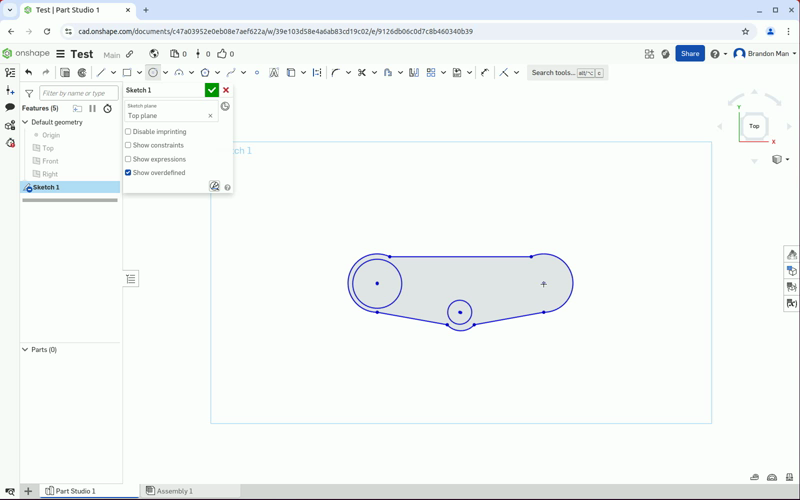
scroll(6)
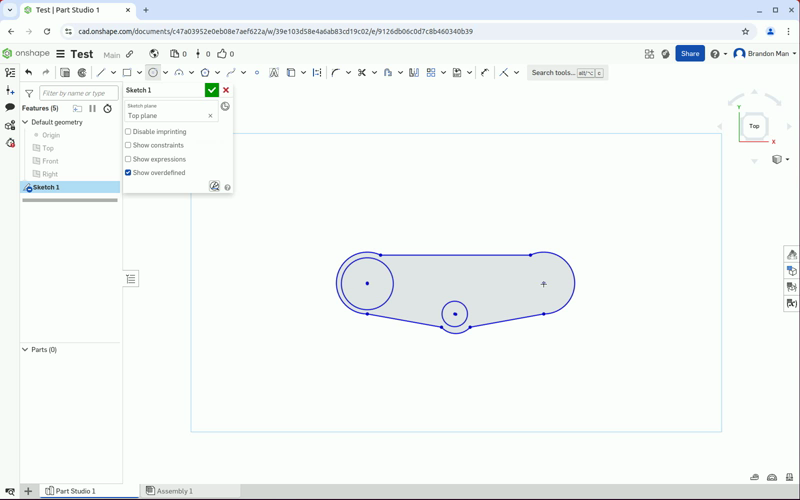
scroll(6)
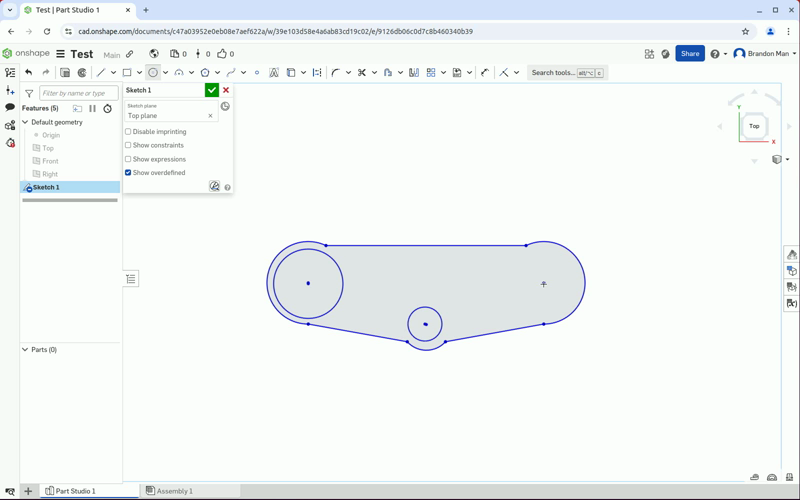
scroll(6)
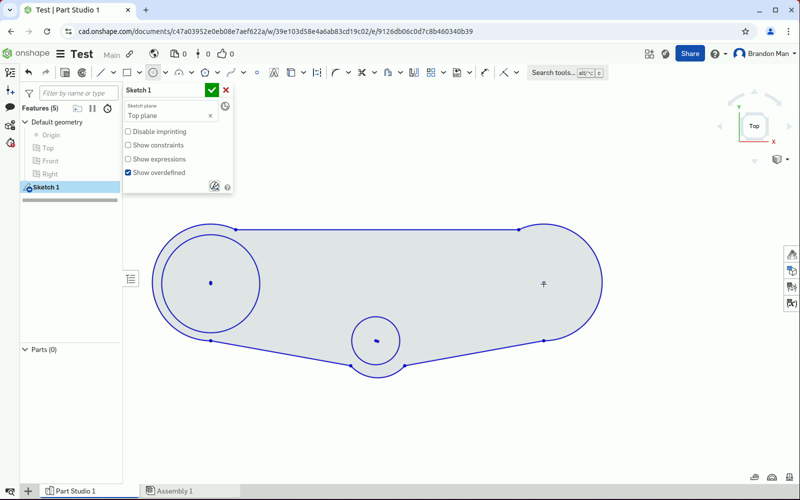
scroll(6)
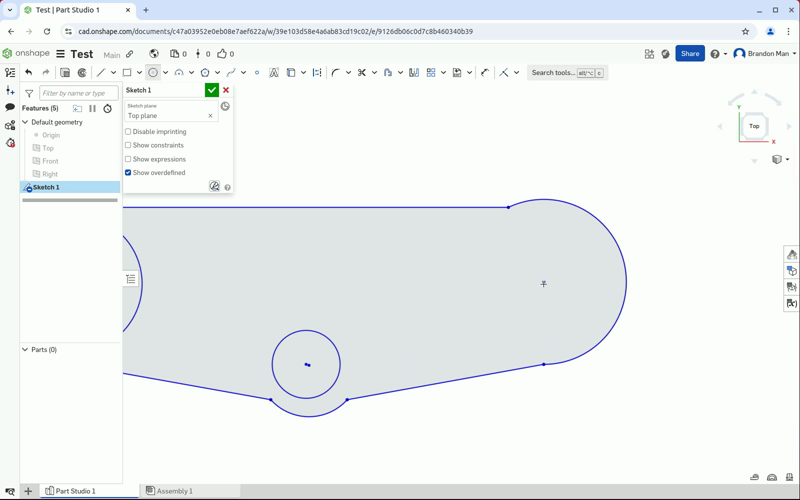
scroll(6)
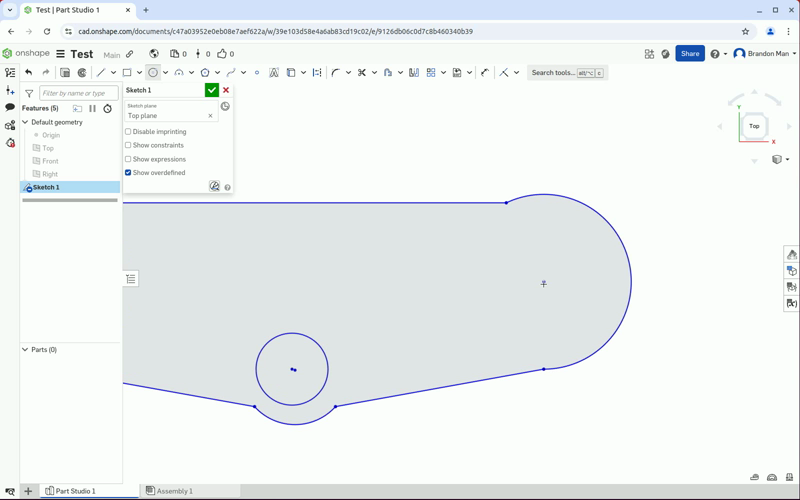
scroll(6)
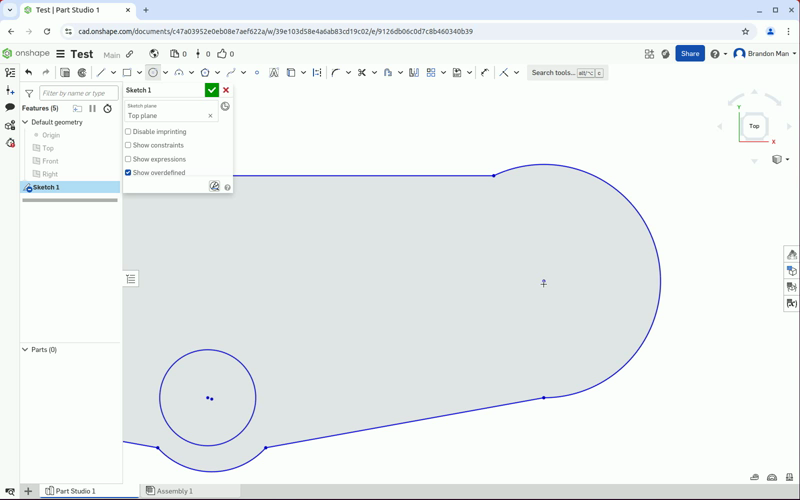
scroll(6)
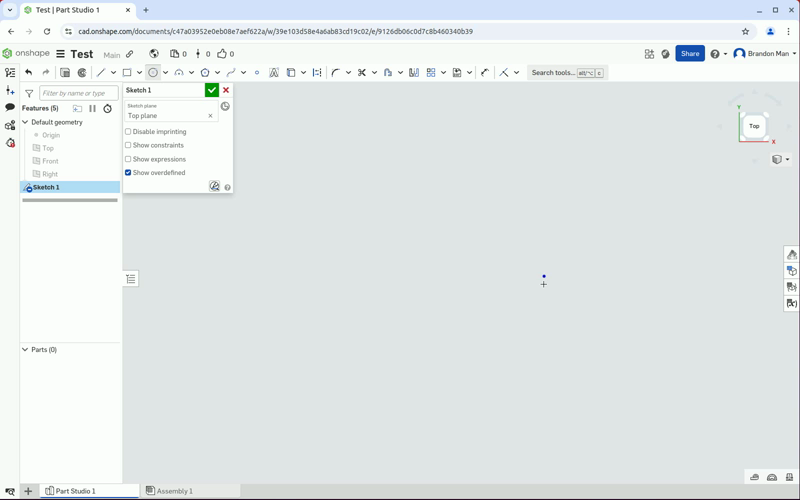
click(543, 283)
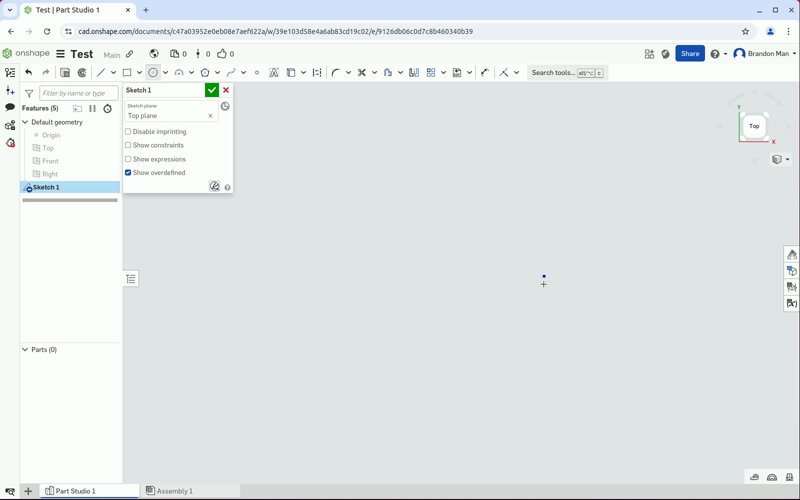
scroll(-6)
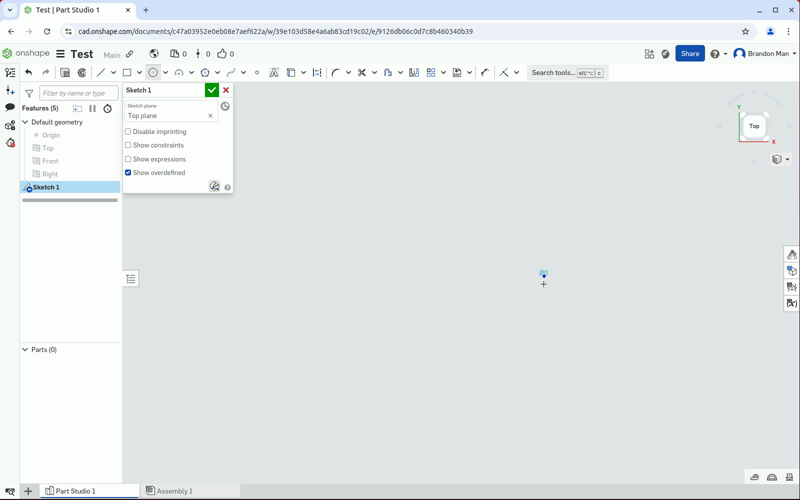
scroll(-6)
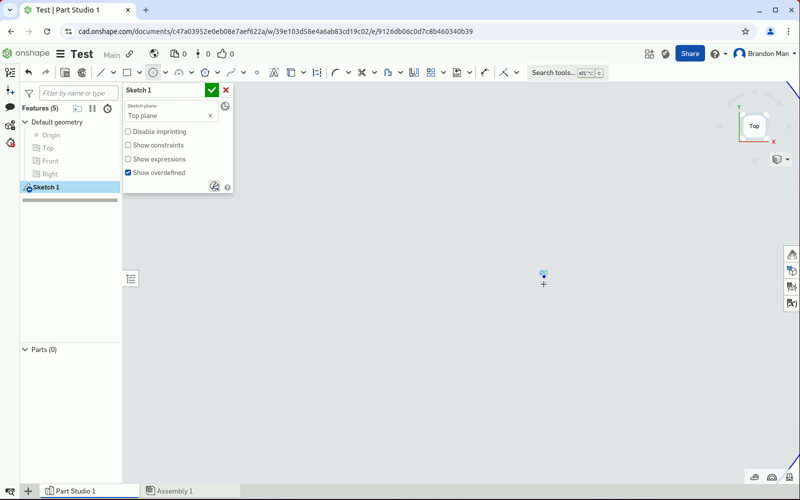
scroll(-6)
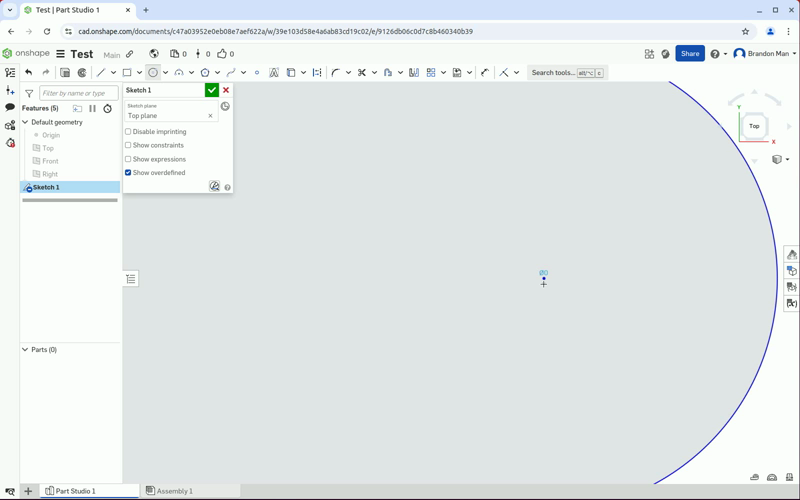
scroll(-6)
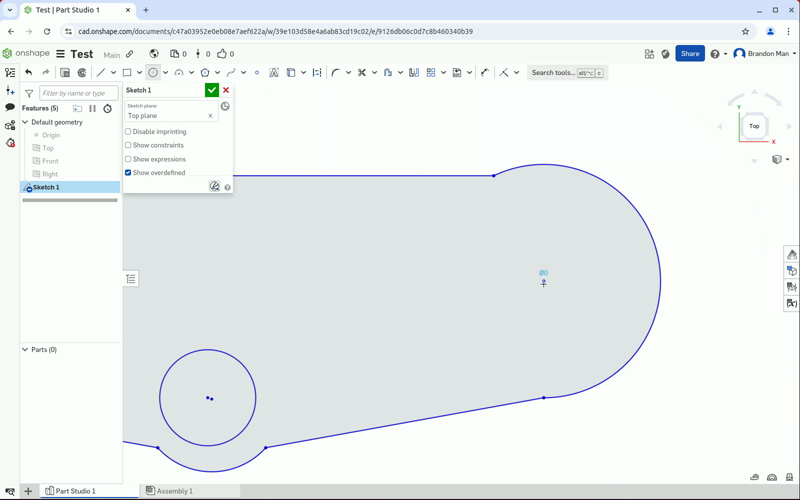
scroll(-6)
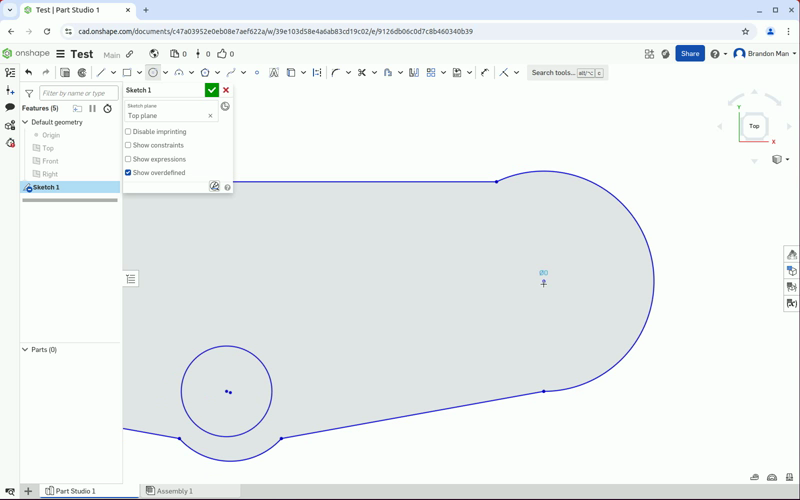
scroll(-6)
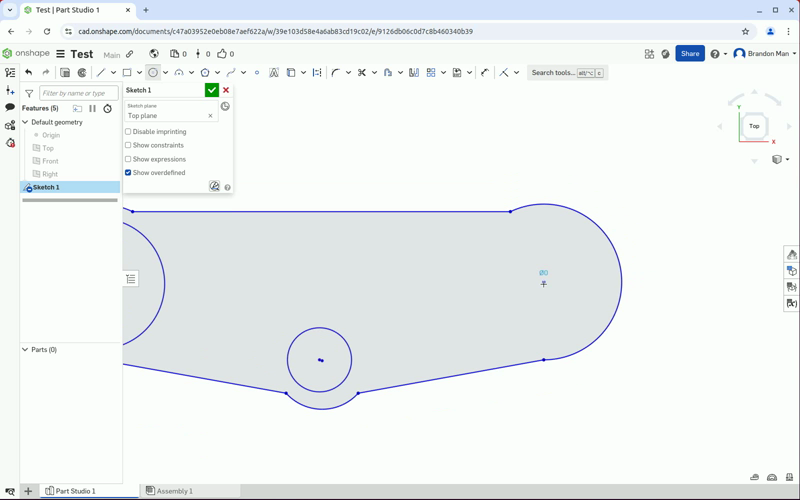
scroll(-6)
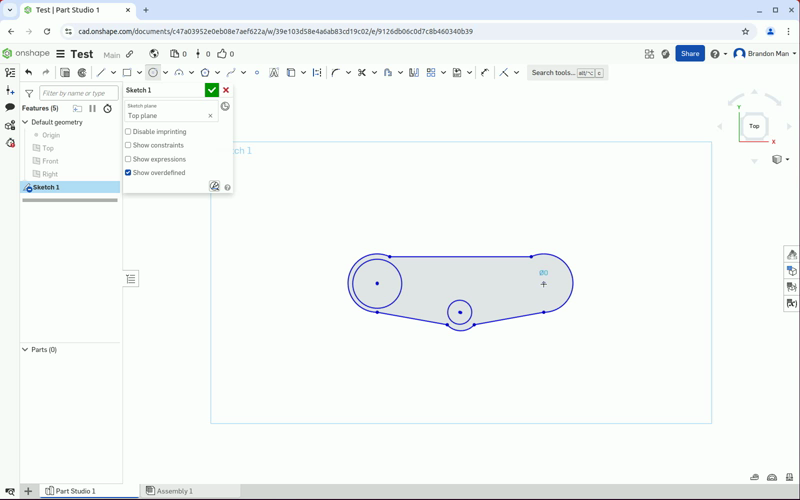
key_up(shift)
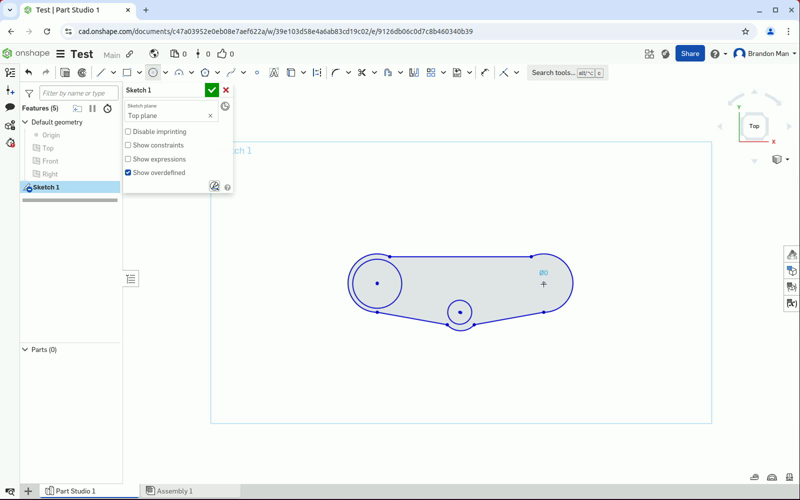
mouse_move(568, 283)
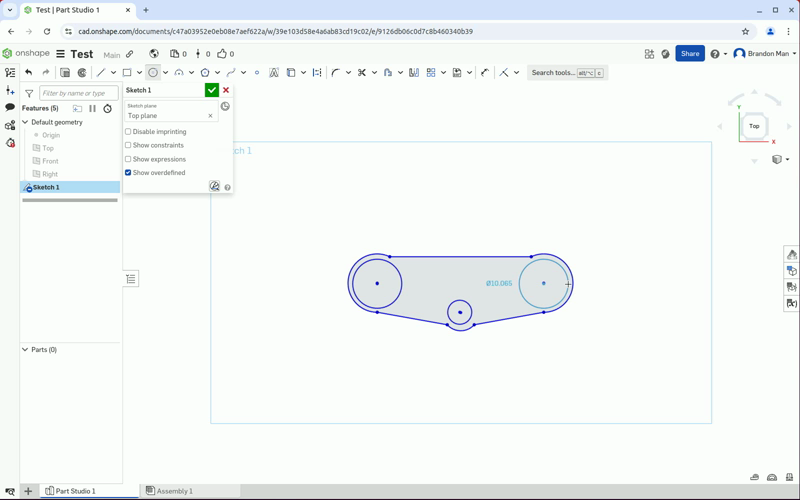
click(568, 283)
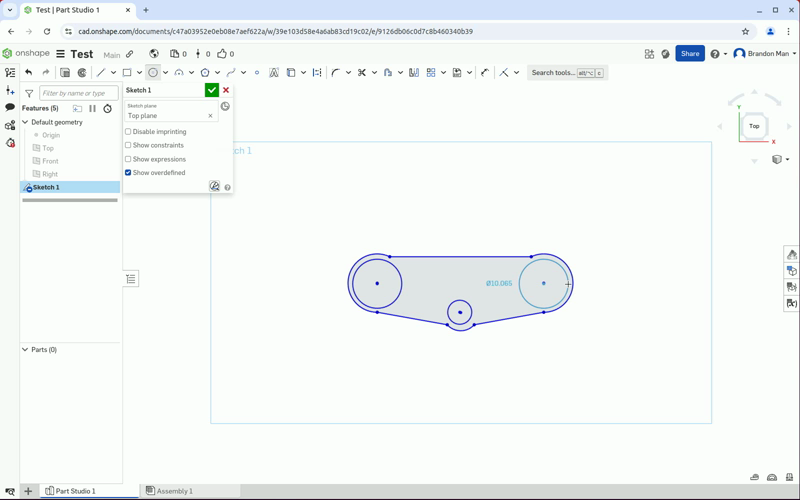
key(esc)
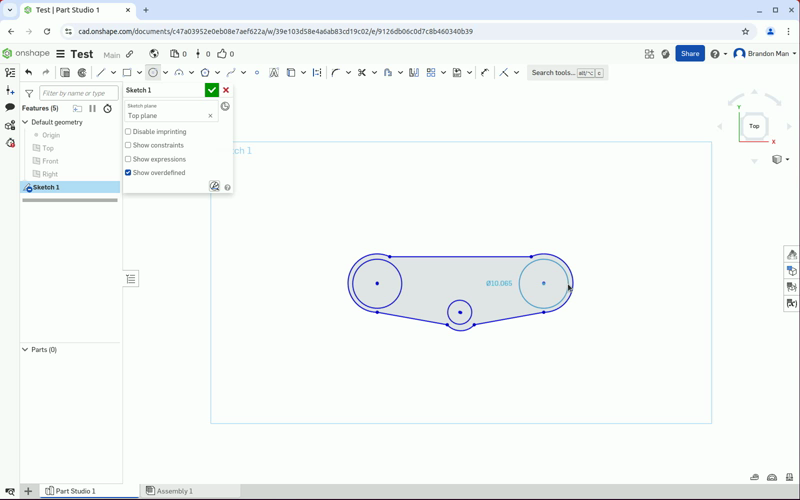
mouse_move(469, 281)
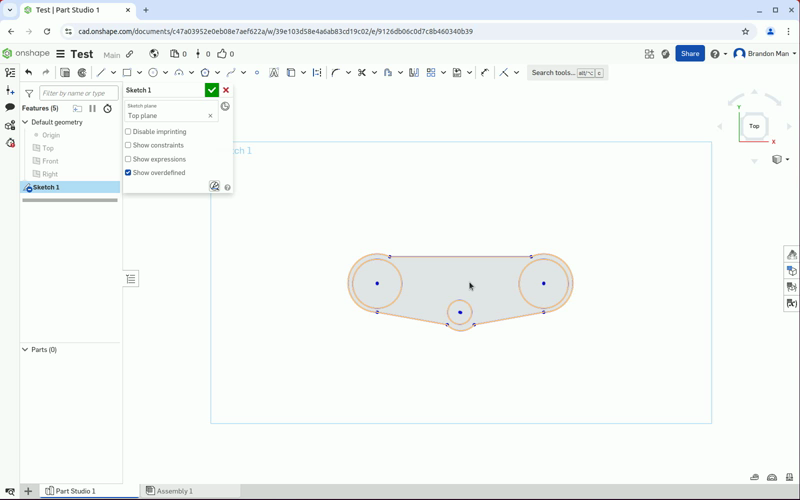
click(469, 281)
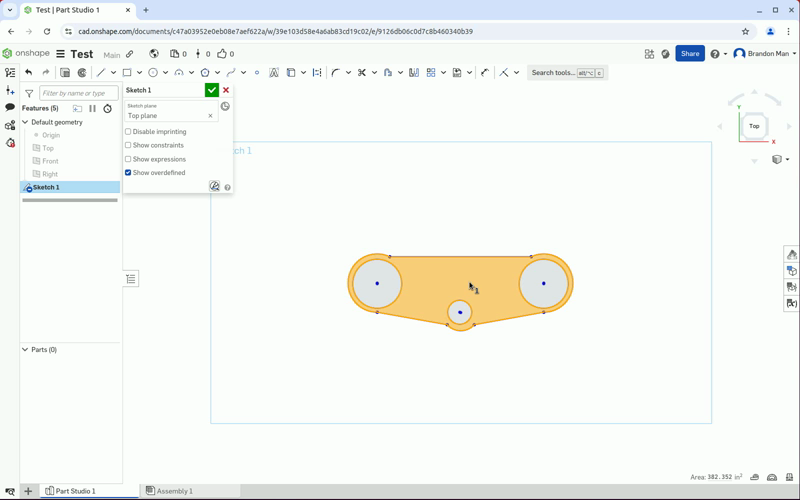
mouse_move(73, 352)
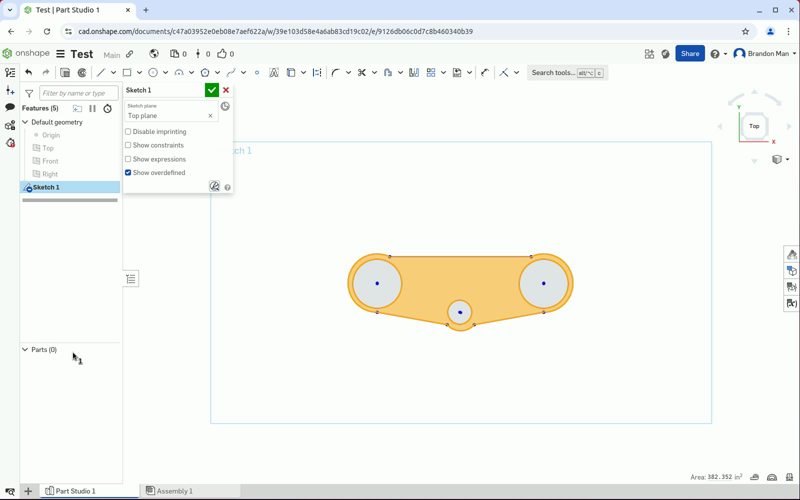
key(shift+y)
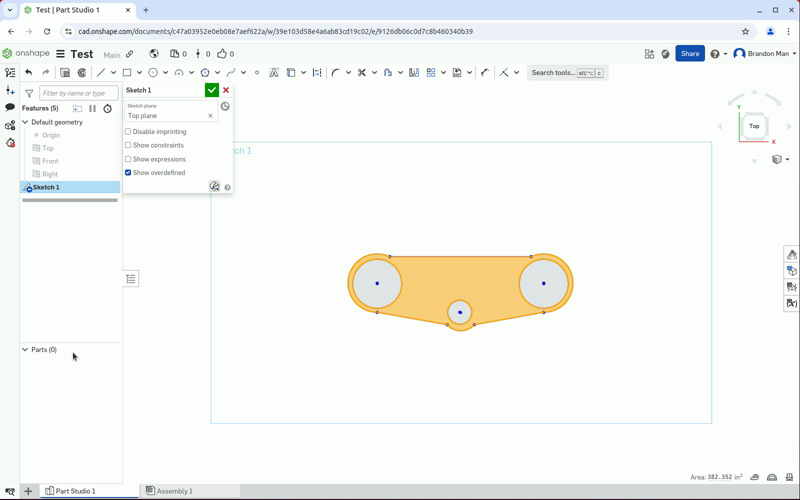
key(shift+e)
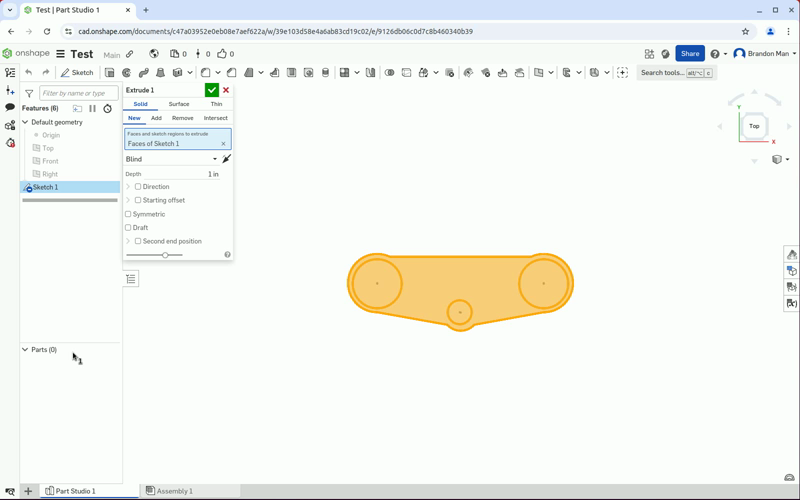
mouse_move(143, 106)
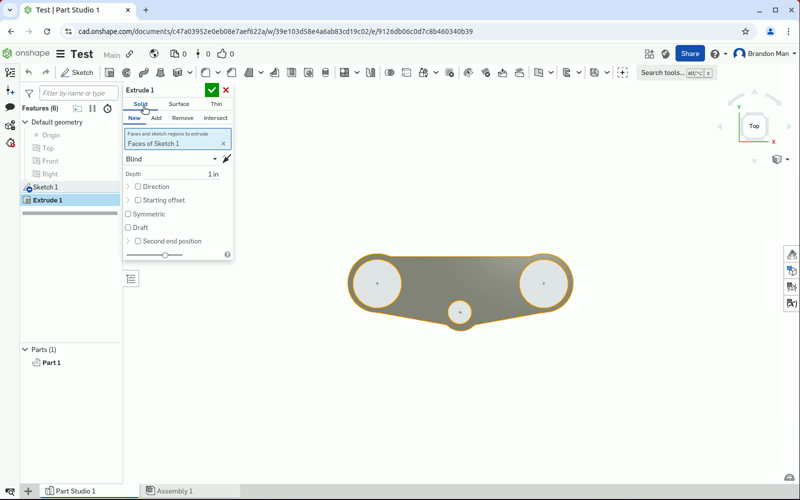
click(143, 106)
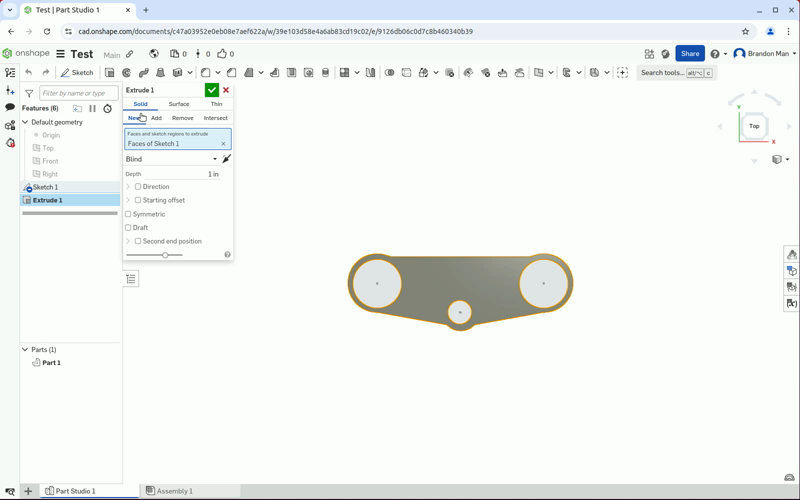
mouse_move(137, 120)
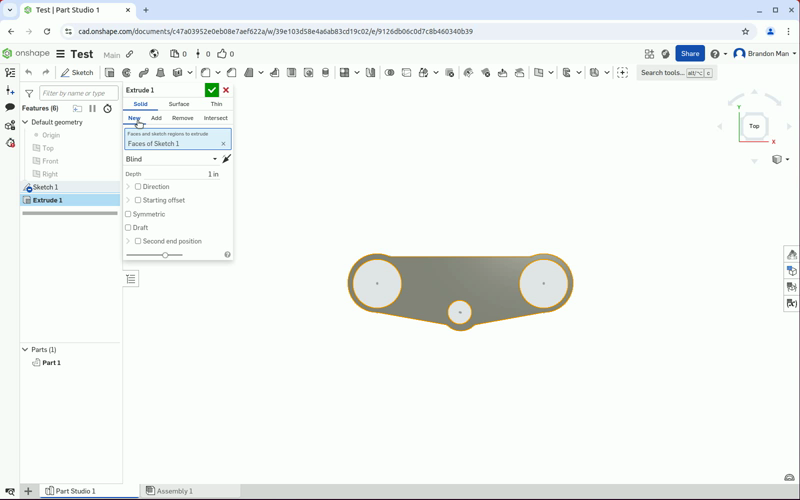
click(137, 120)
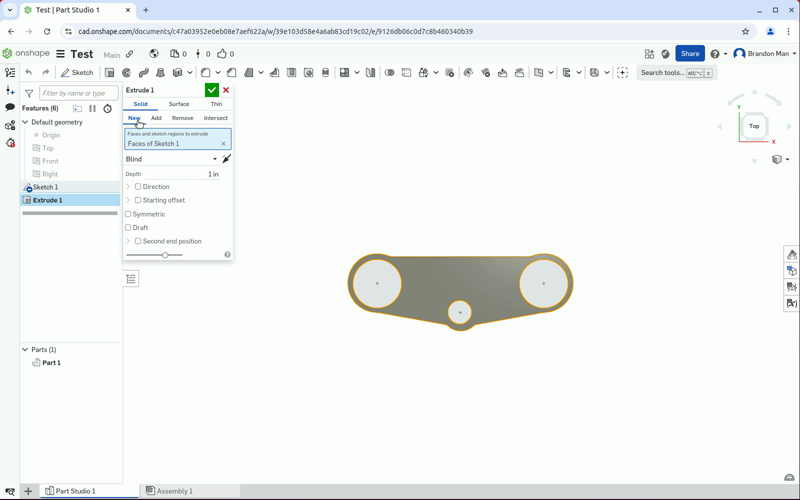
key(tab, 4)
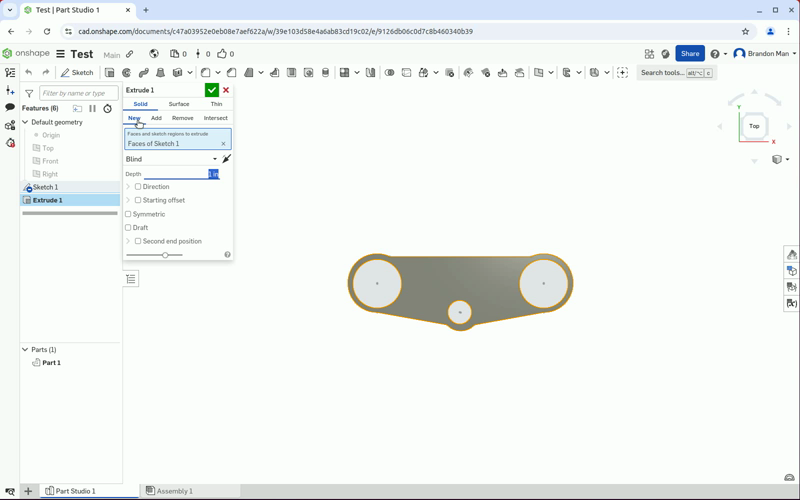
text(5.296)
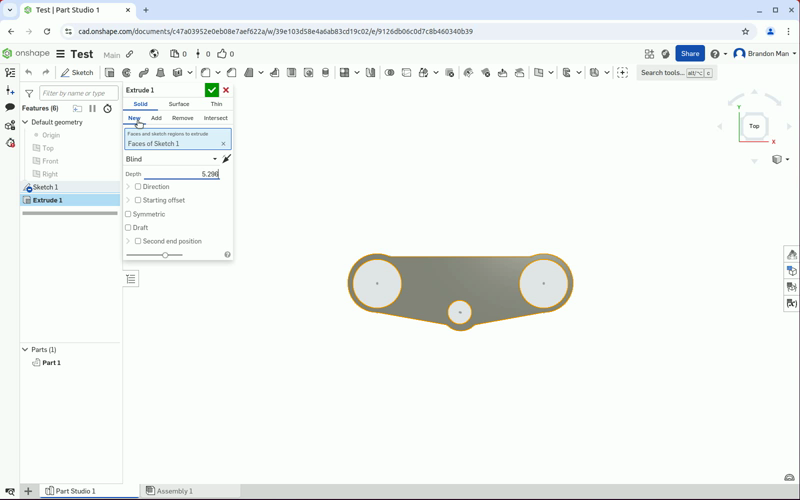
key(enter)
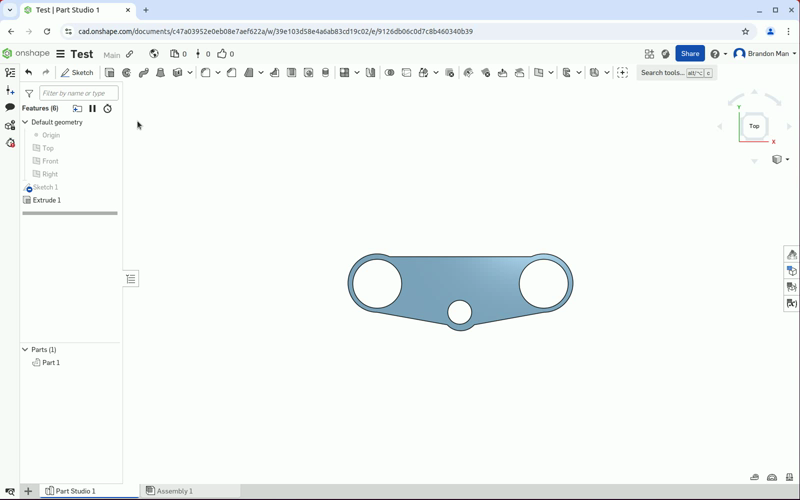
key(shift+h)
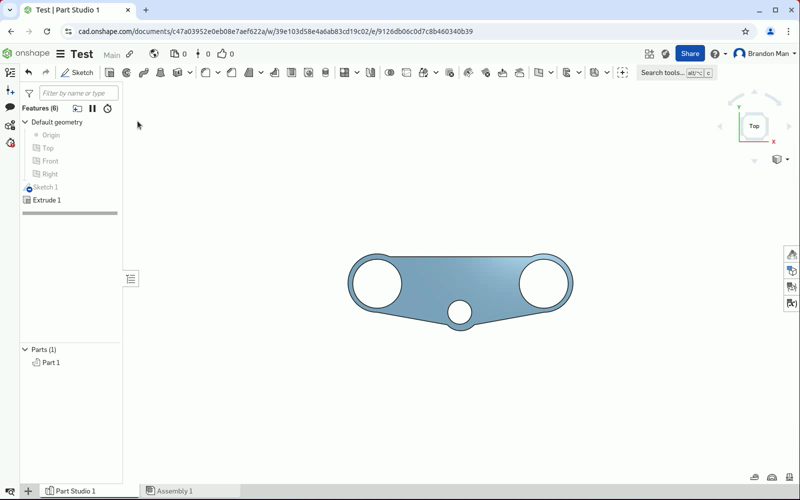
key(shift+h)
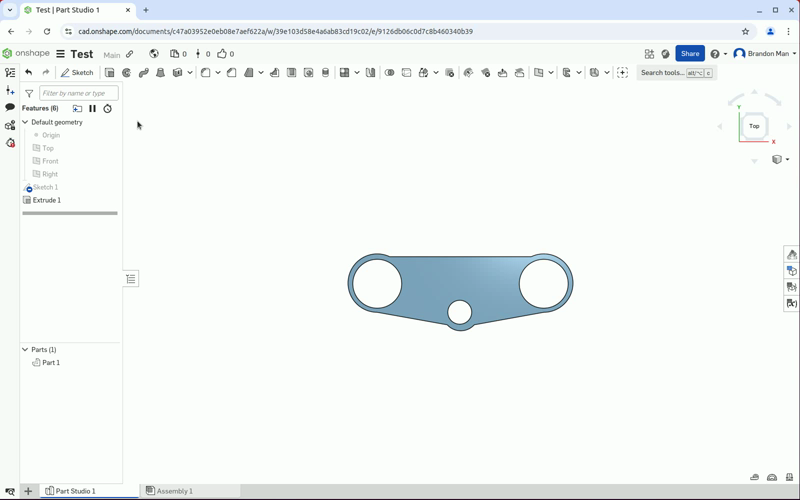
mouse_move(73, 189)
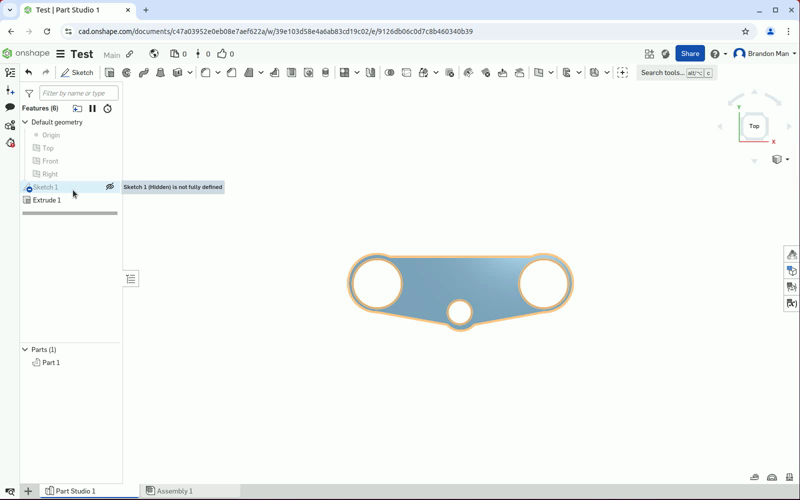
click(73, 189)
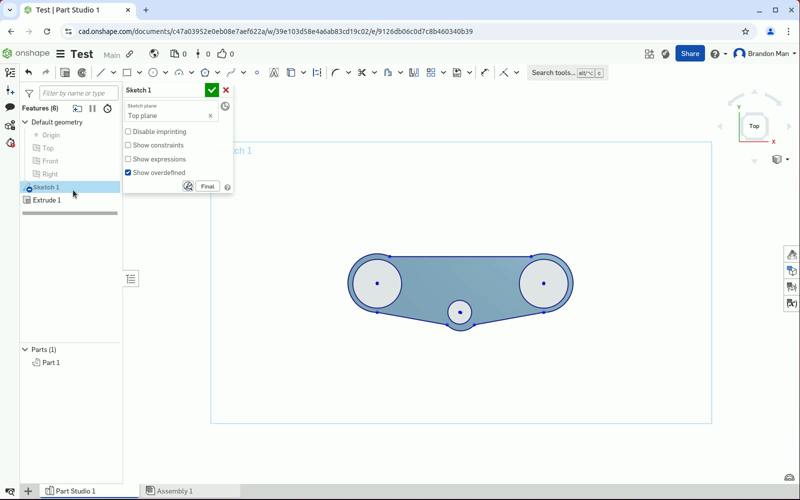
mouse_move(229, 92)
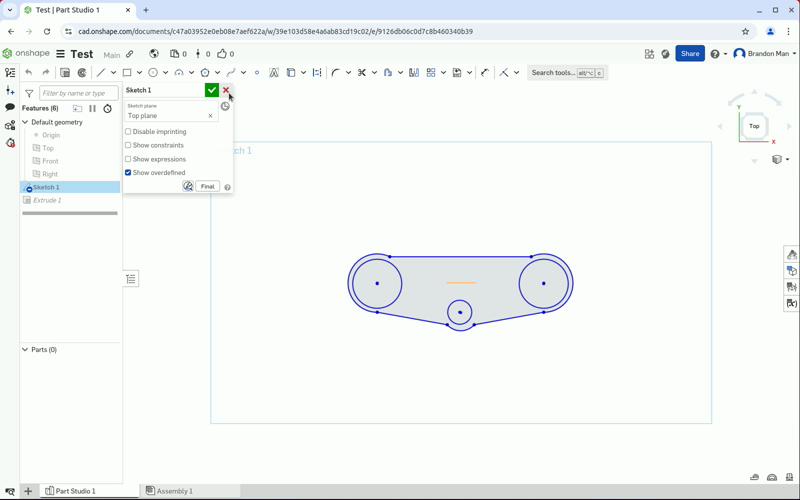
click(229, 92)
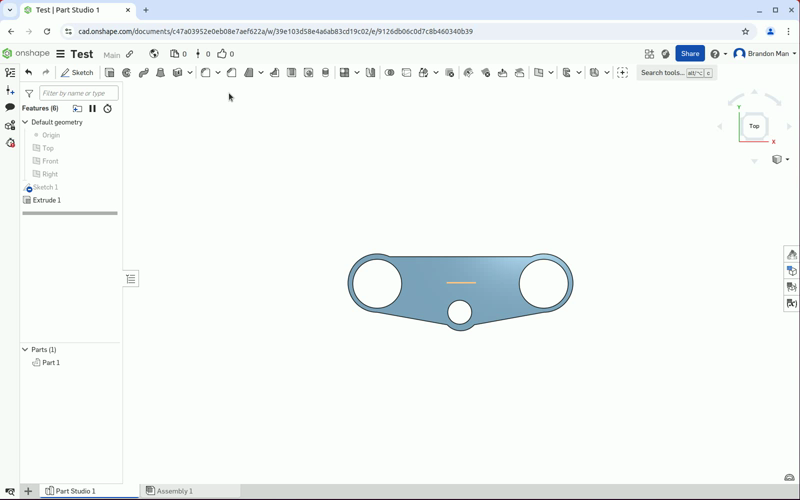
mouse_move(541, 75)
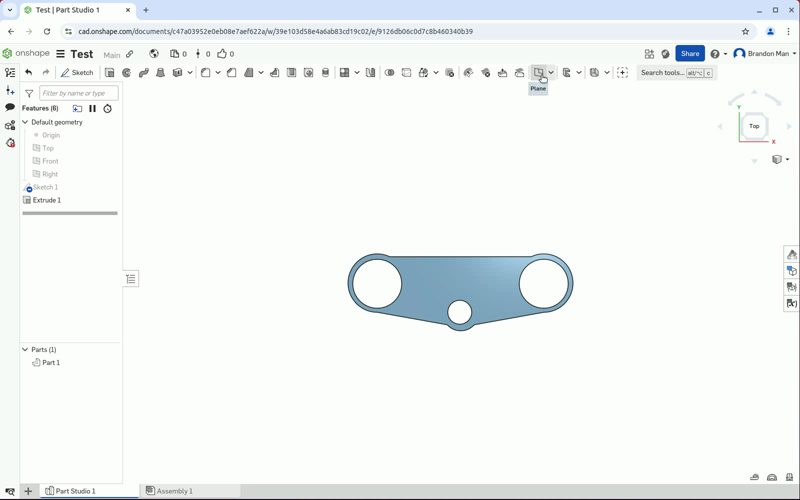
click(541, 75)
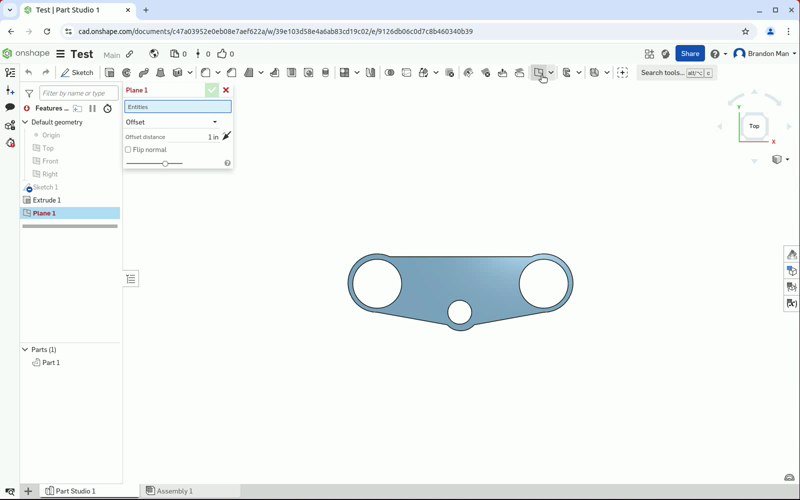
mouse_move(73, 150)
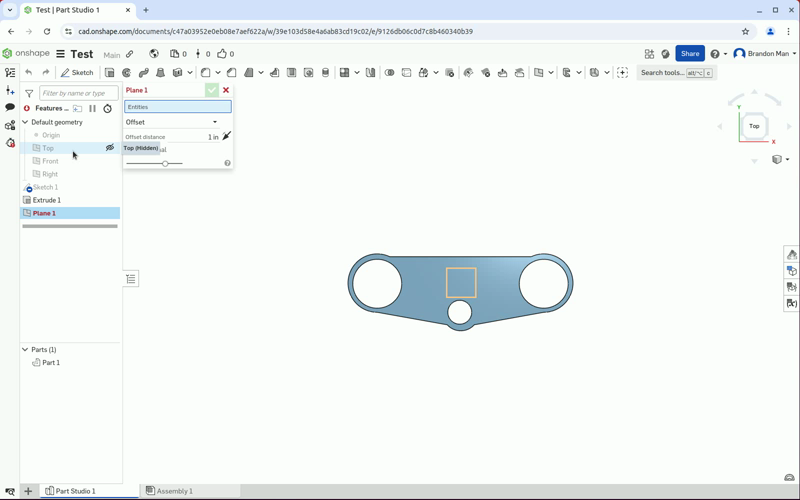
click(73, 150)
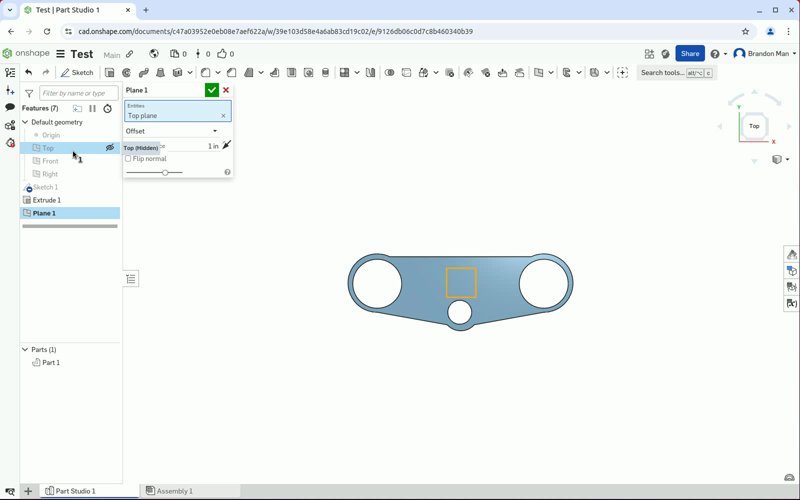
key(tab, 2)
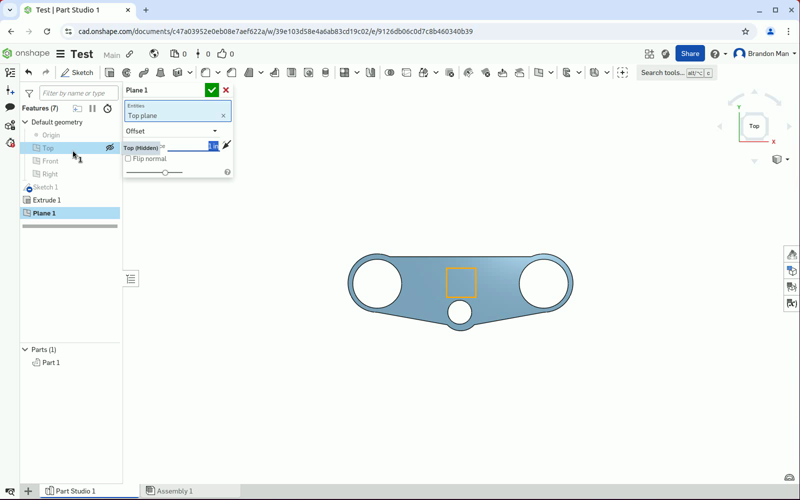
text(5.299)
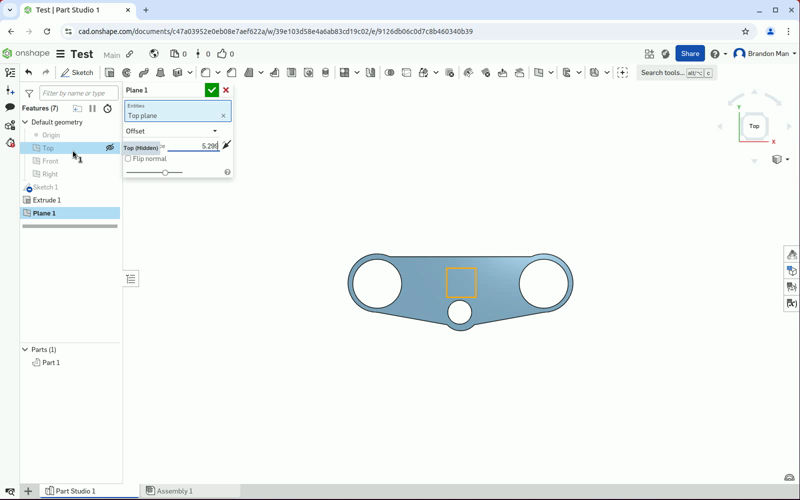
key(enter, 2)
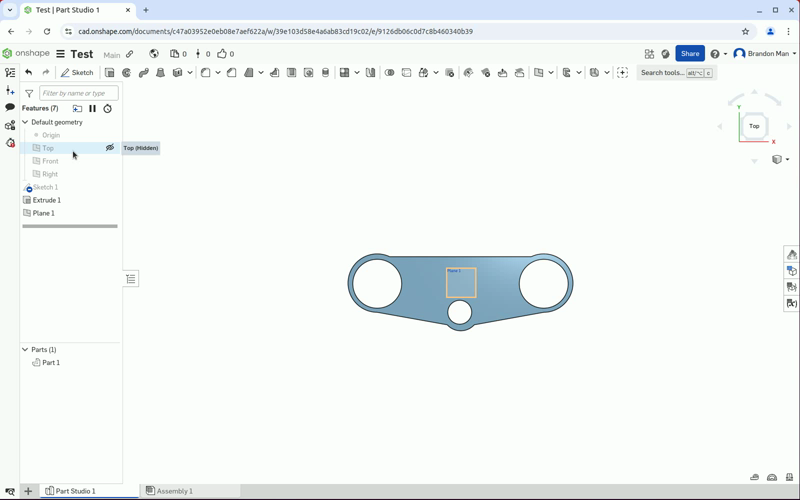
key(shift+s)
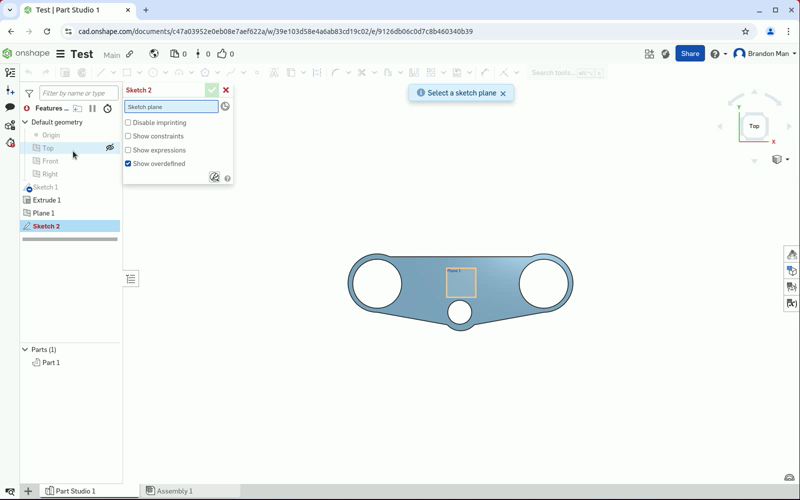
mouse_move(73, 215)
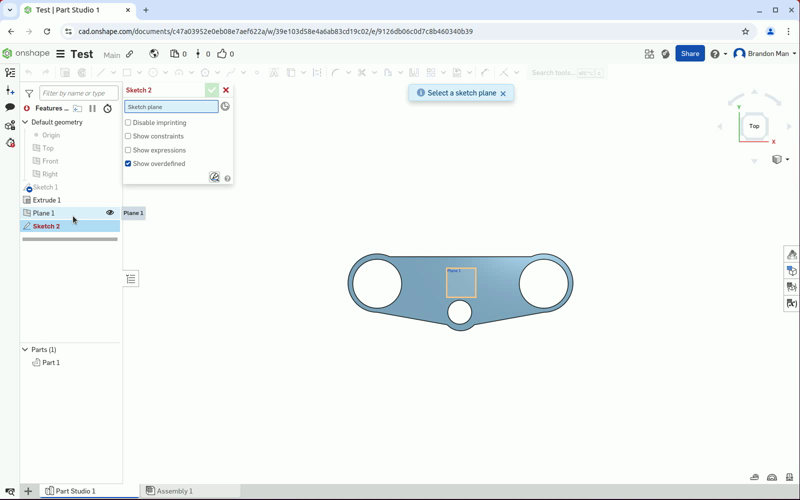
click(73, 215)
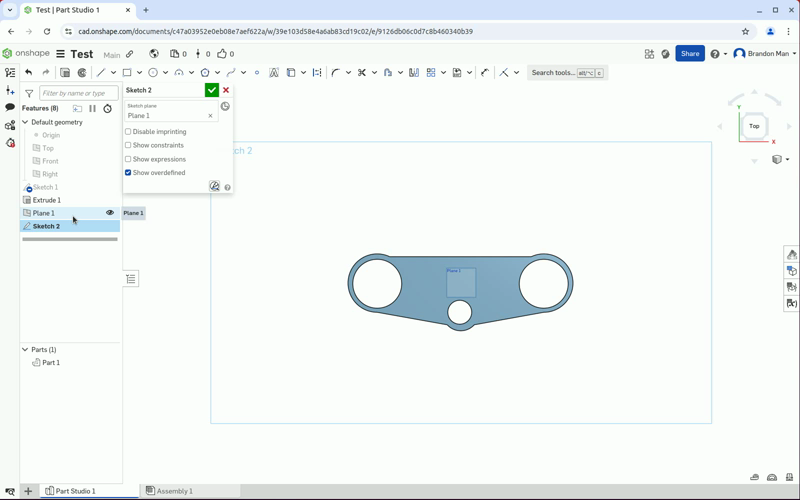
mouse_move(73, 352)
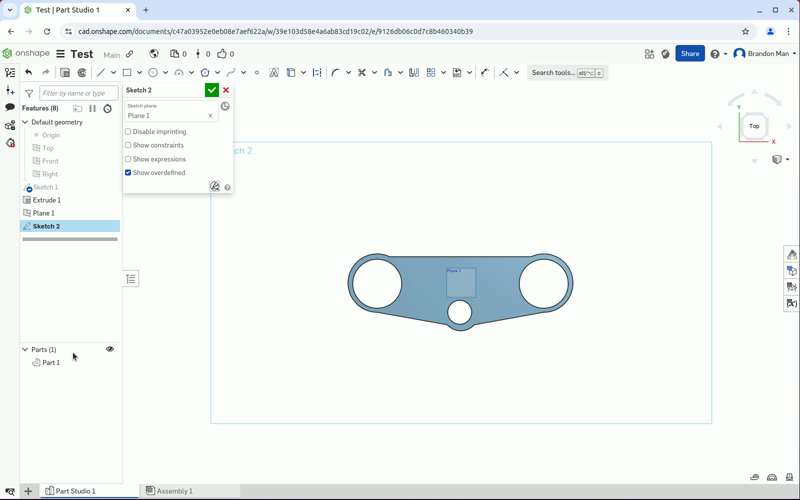
key(y)
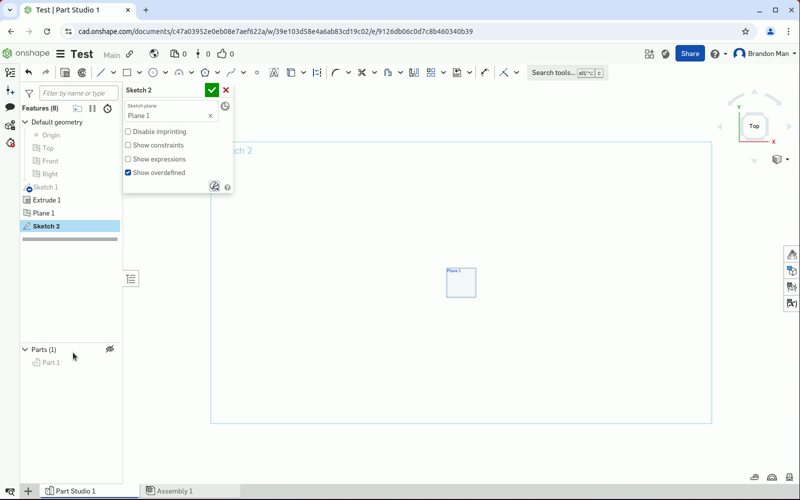
key(c)
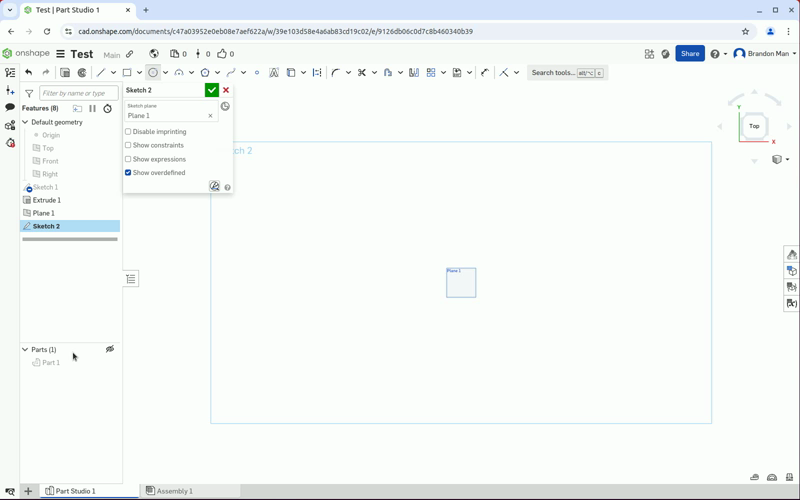
key_down(shift)
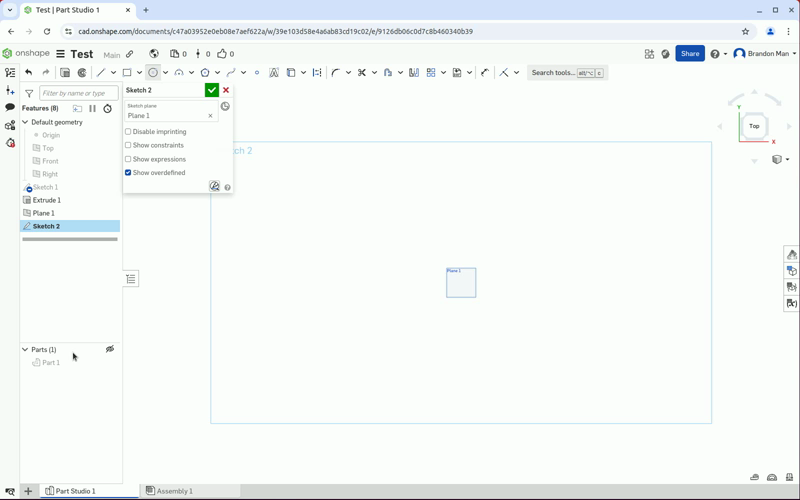
mouse_move(420, 282)
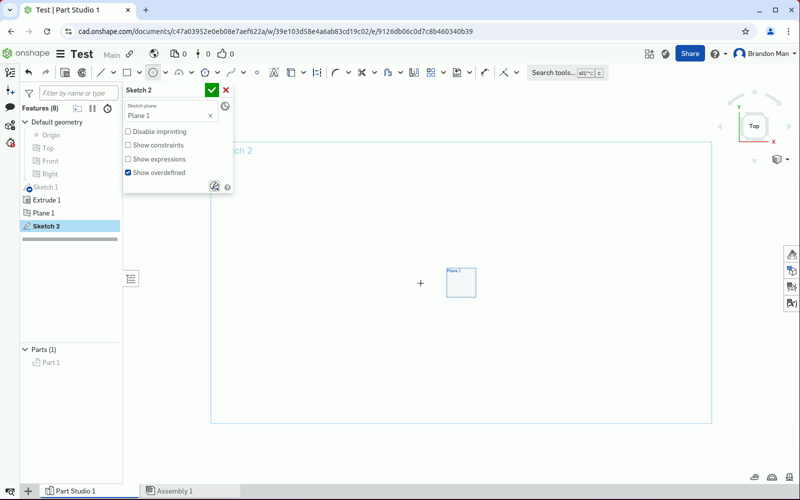
click(420, 282)
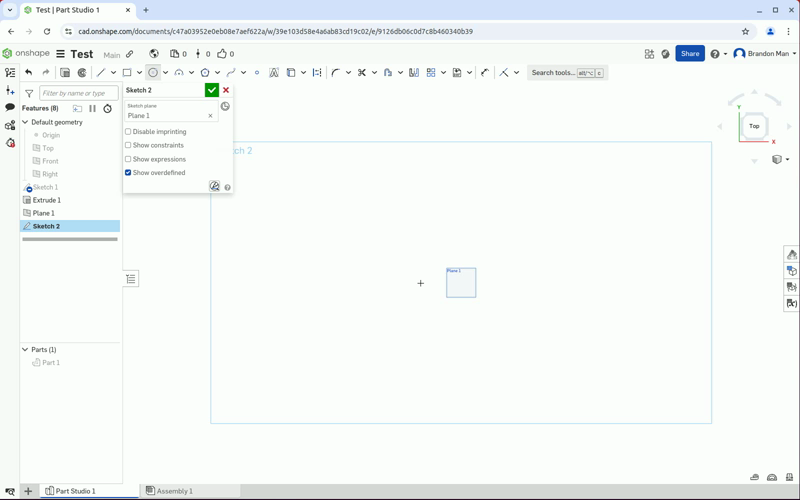
key_up(shift)
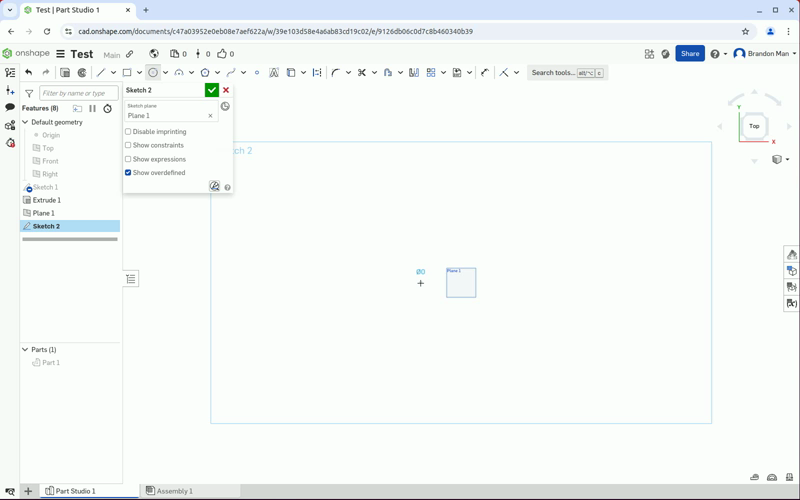
mouse_move(425, 282)
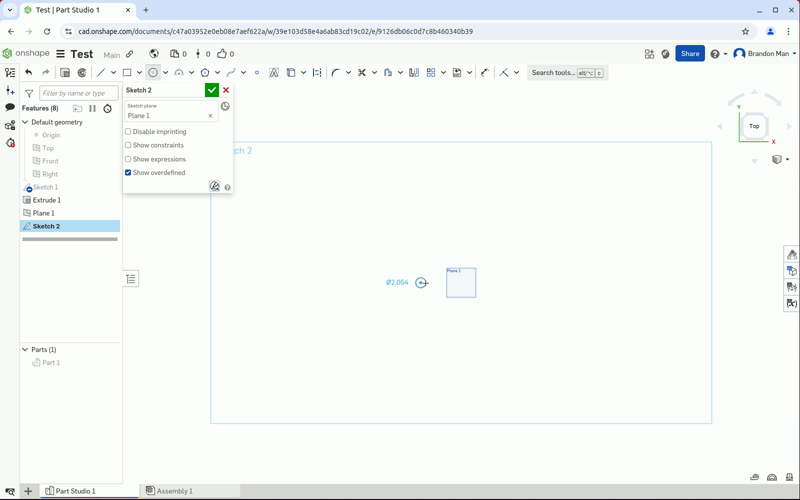
click(425, 282)
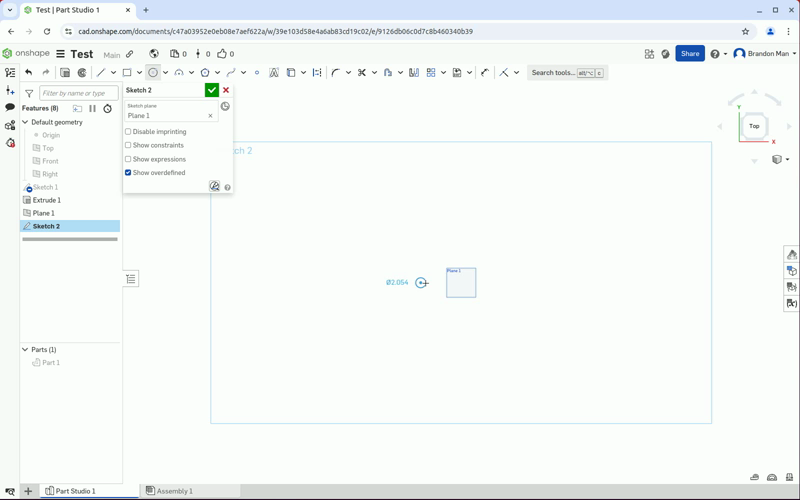
key(esc)
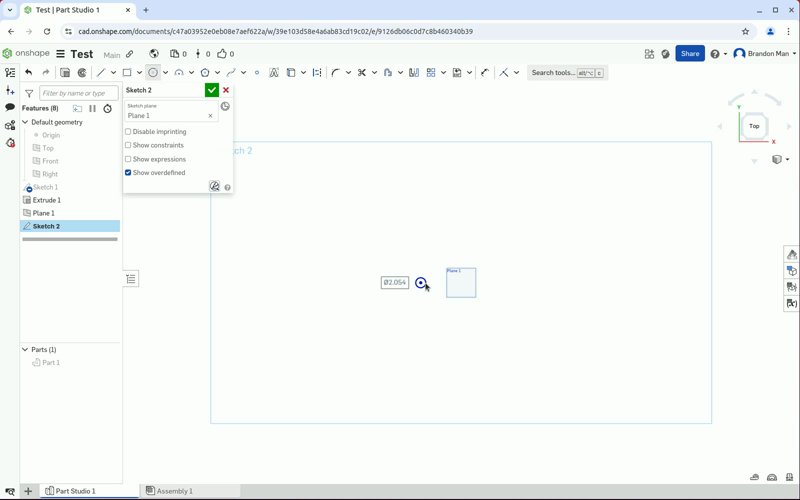
mouse_move(420, 287)
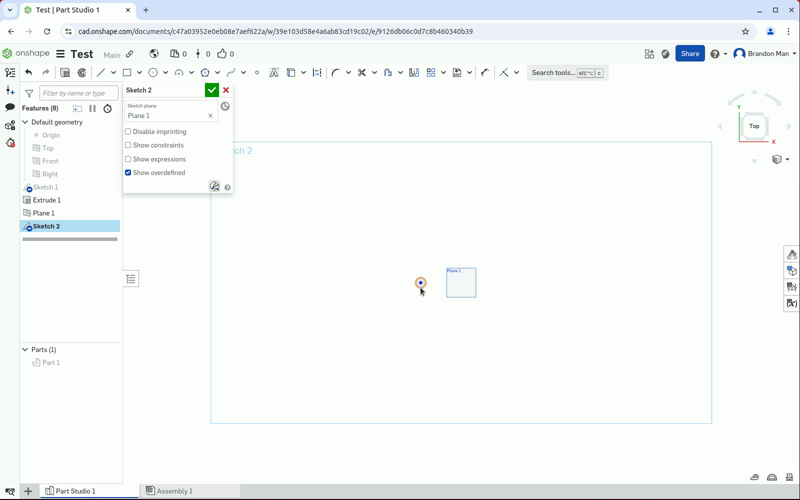
scroll(6)
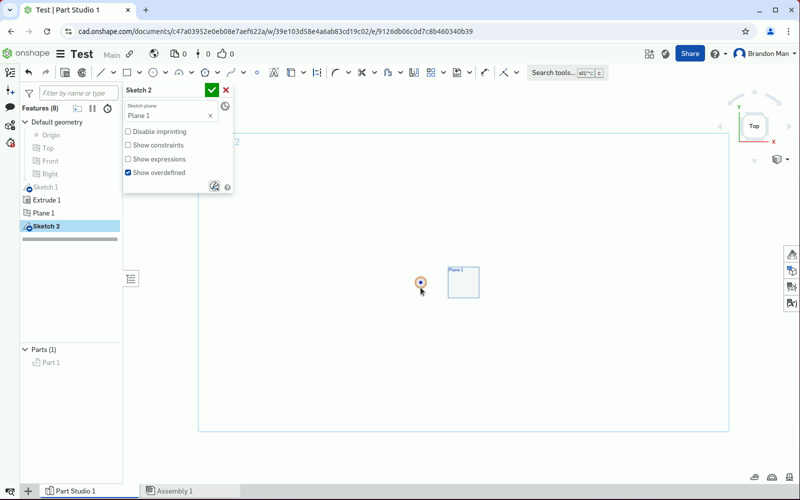
scroll(6)
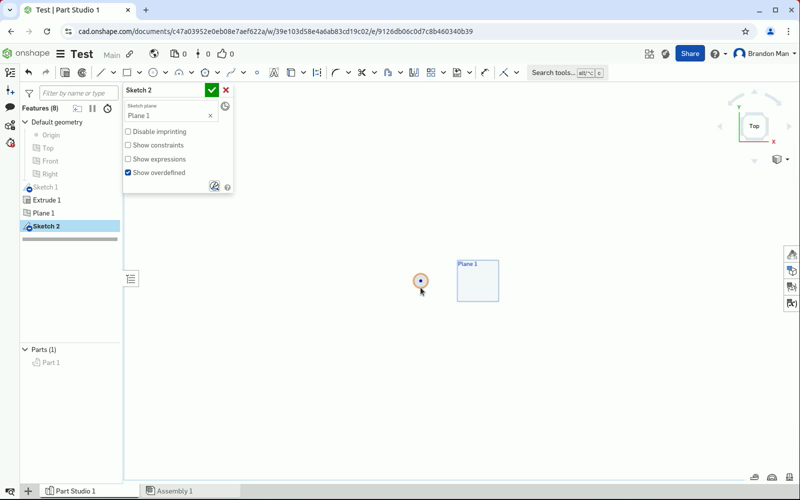
scroll(6)
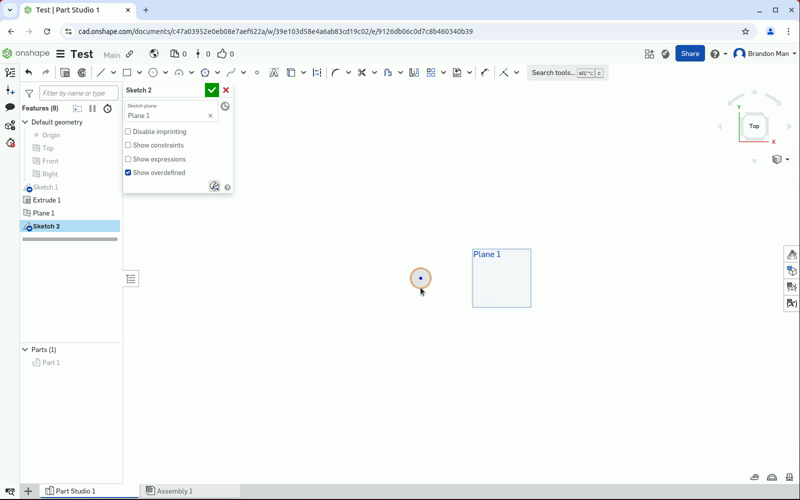
scroll(6)
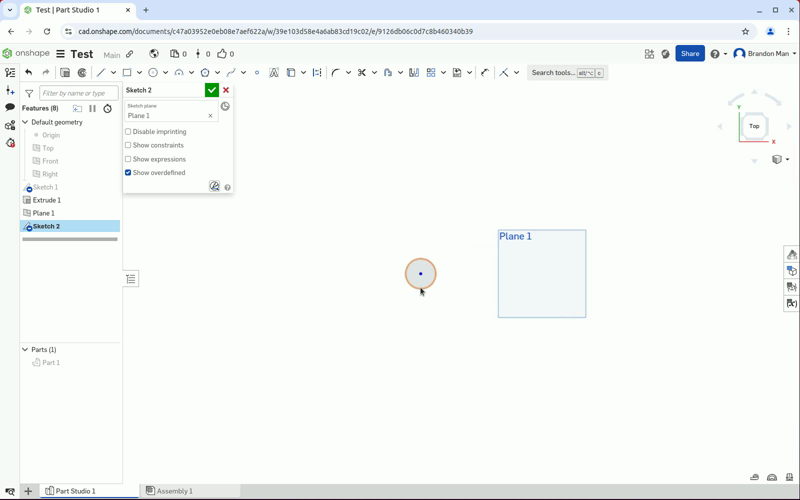
scroll(6)
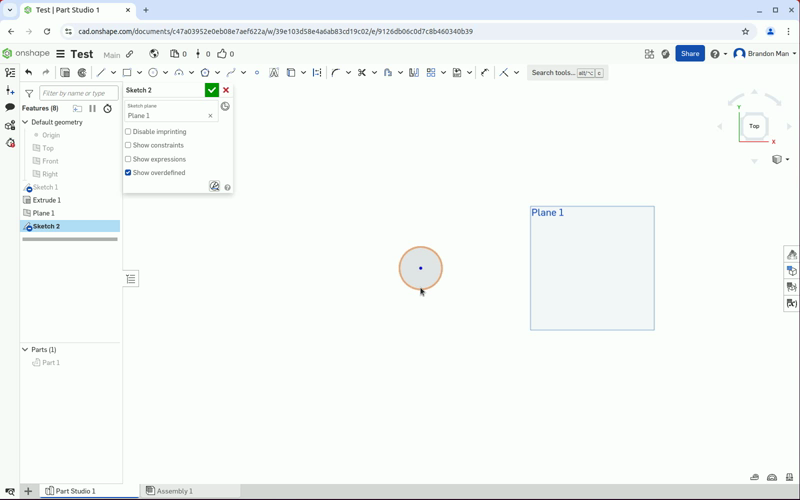
scroll(6)
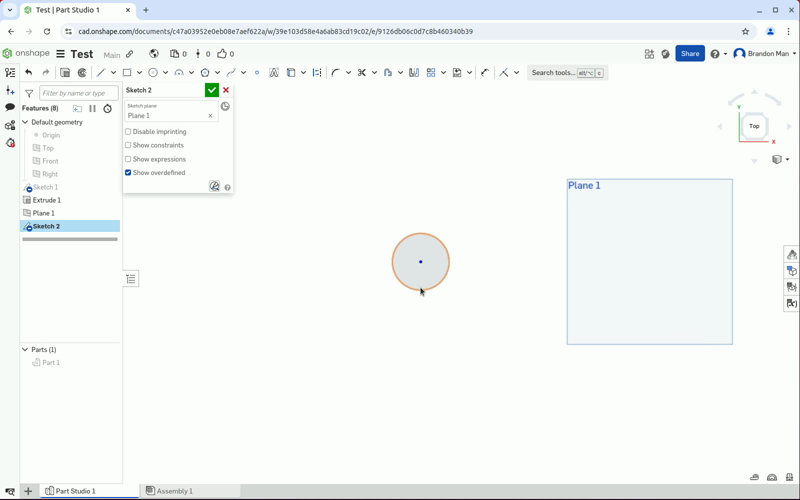
scroll(6)
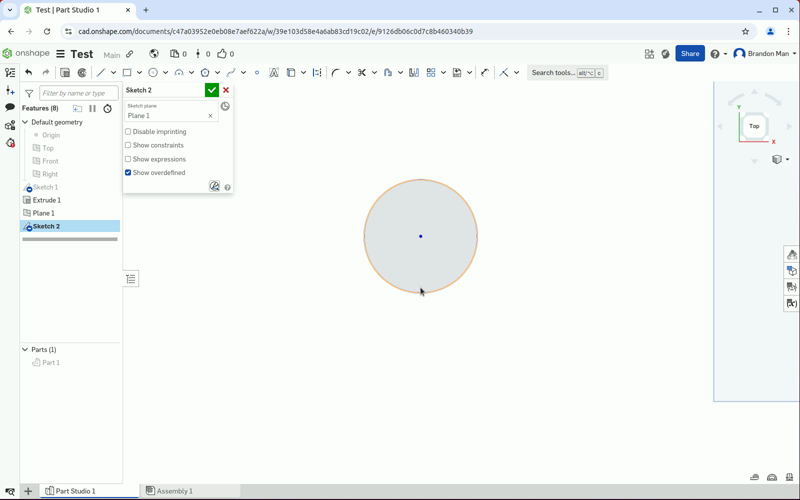
click(420, 287)
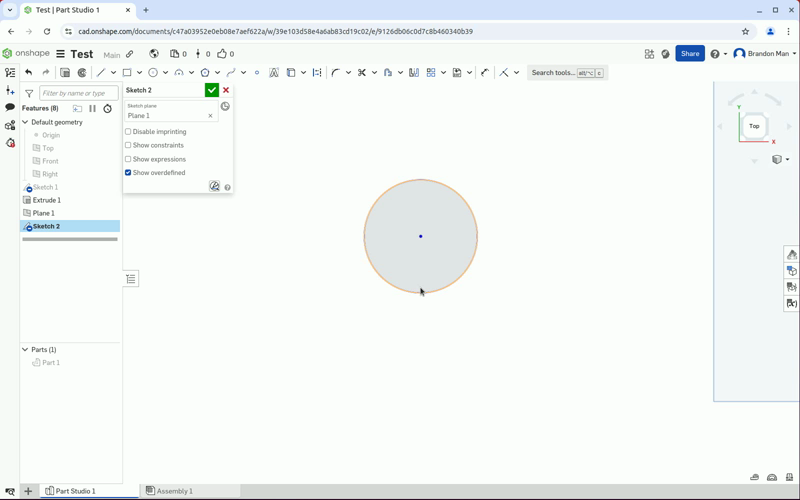
scroll(-6)
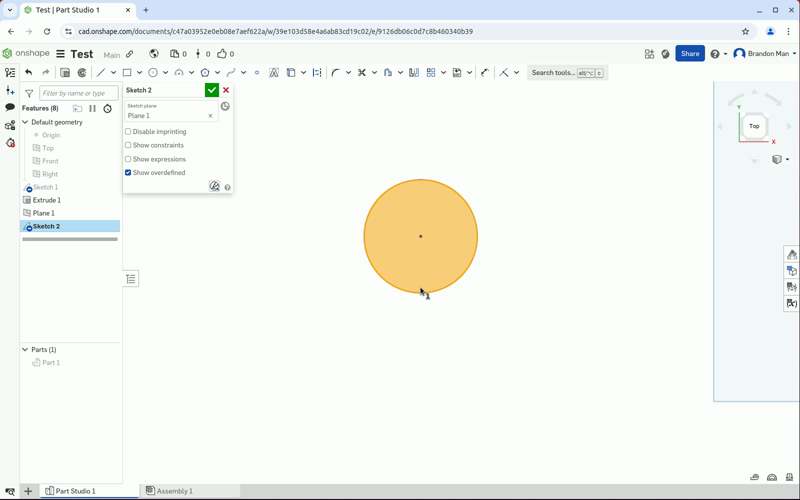
scroll(-6)
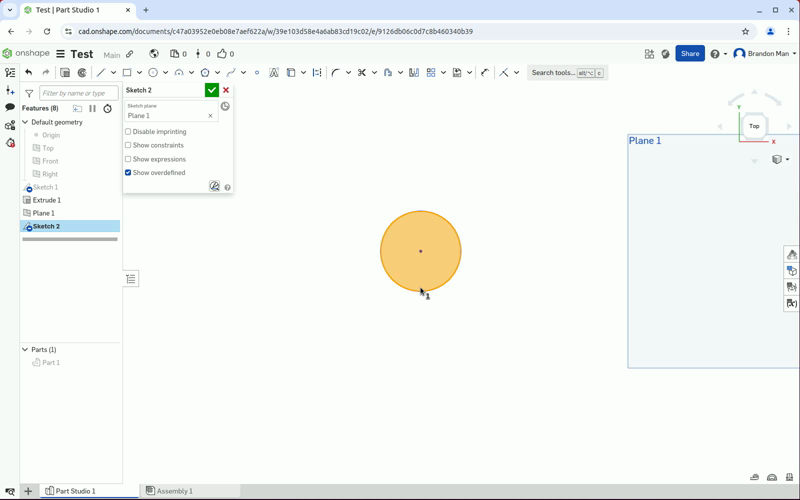
scroll(-6)
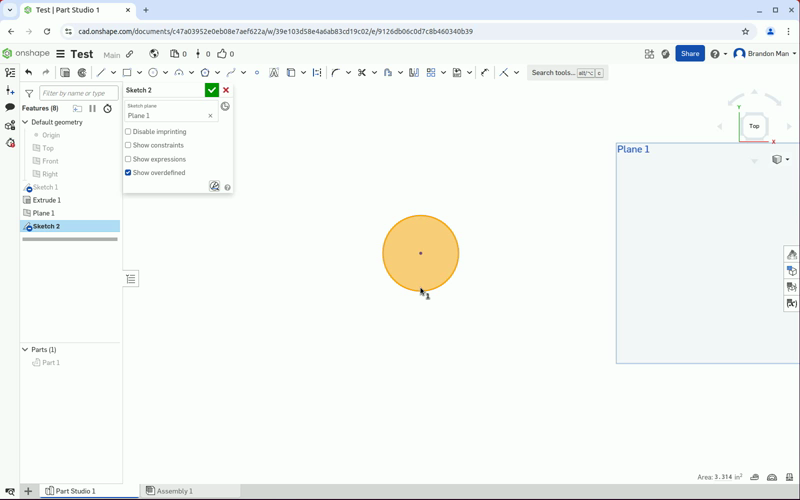
scroll(-6)
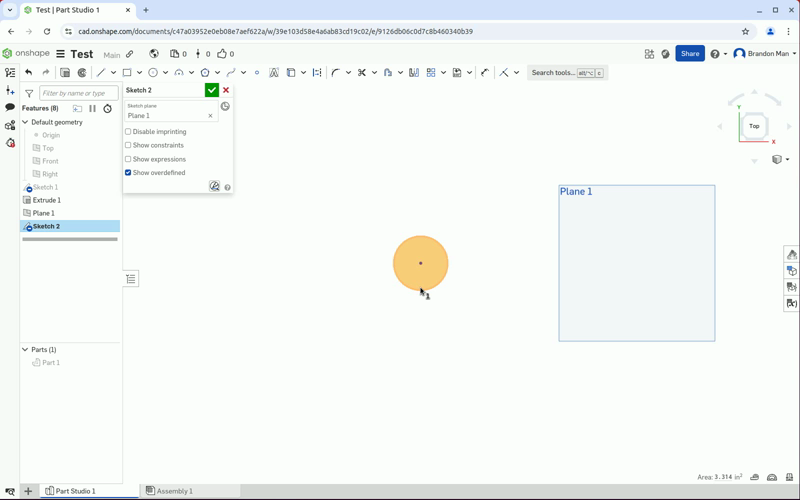
scroll(-6)
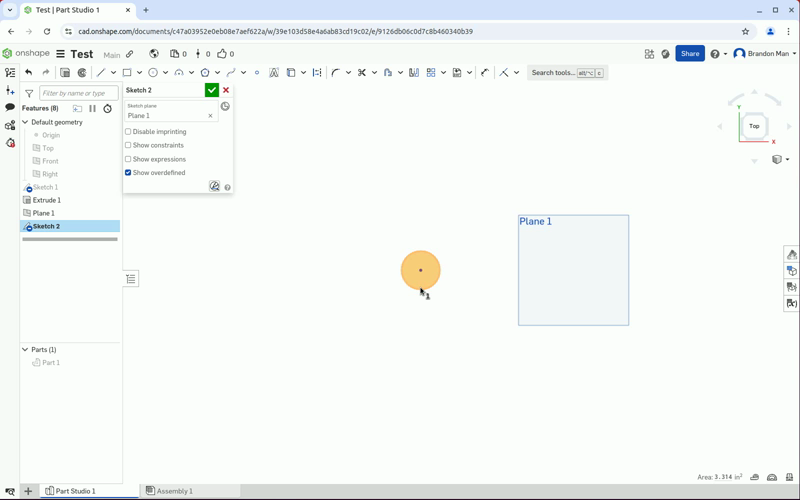
scroll(-6)
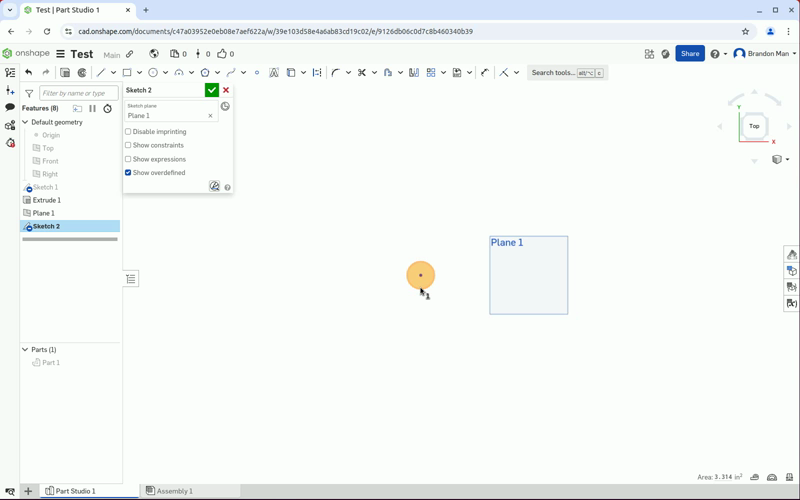
scroll(-6)
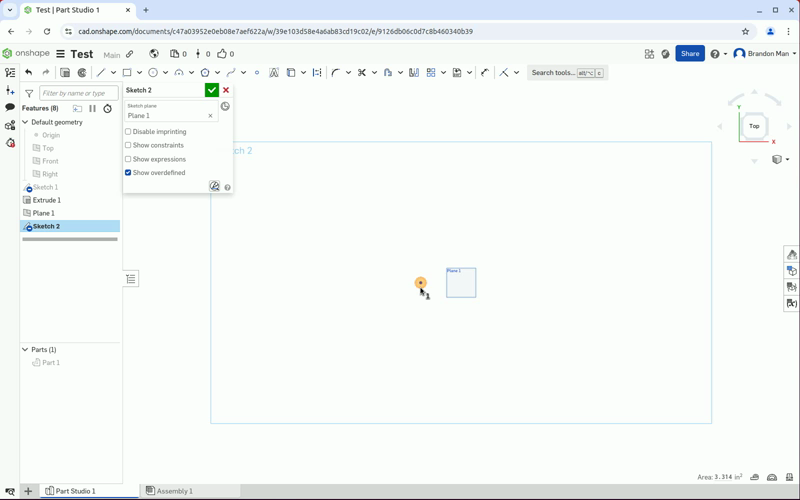
mouse_move(73, 352)
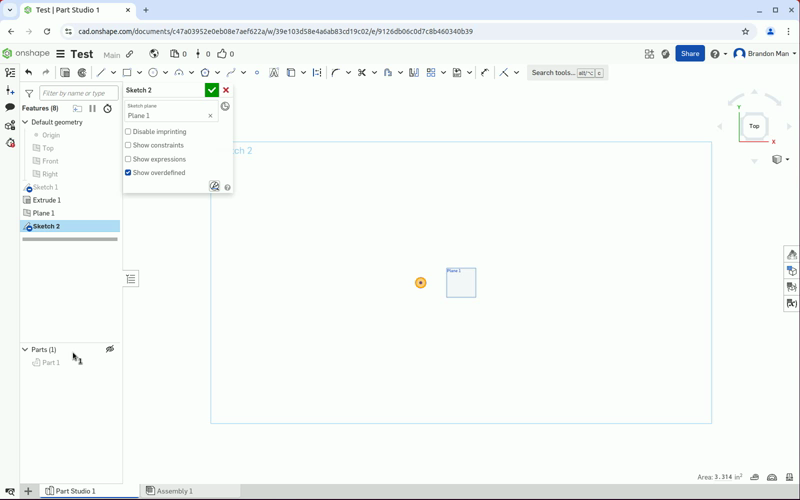
key(shift+y)
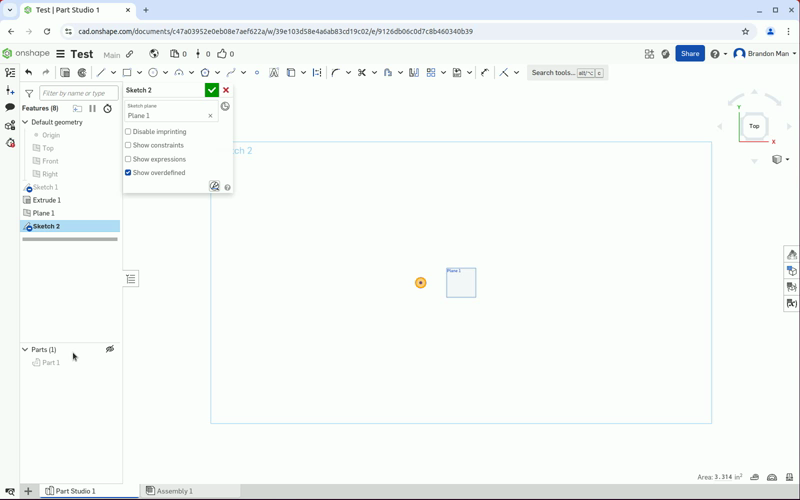
key(shift+e)
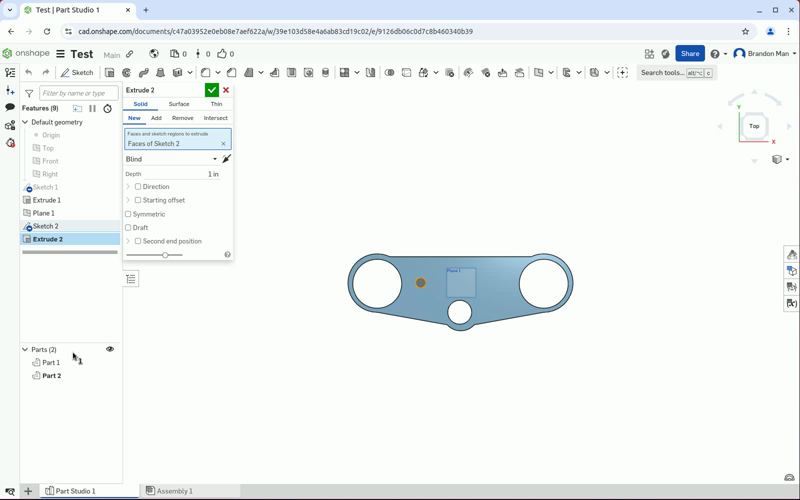
mouse_move(143, 106)
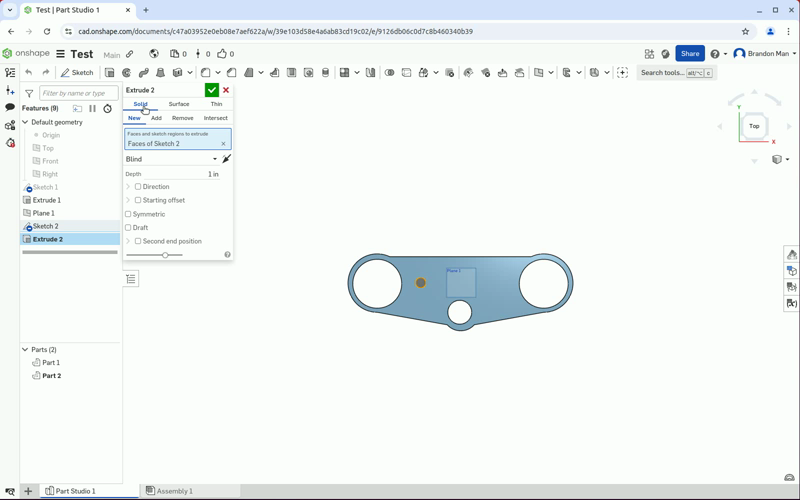
click(143, 106)
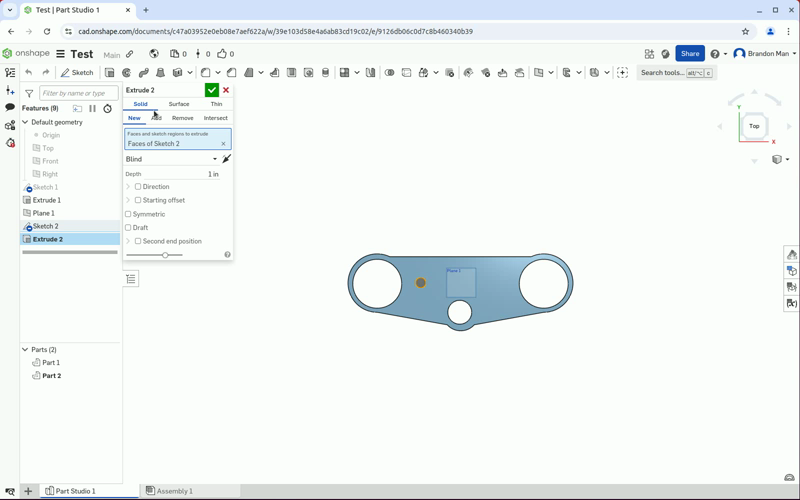
mouse_move(186, 120)
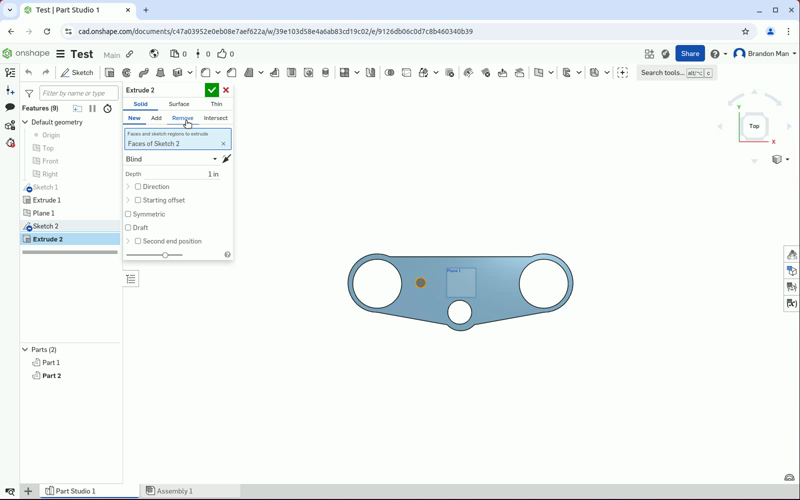
click(186, 120)
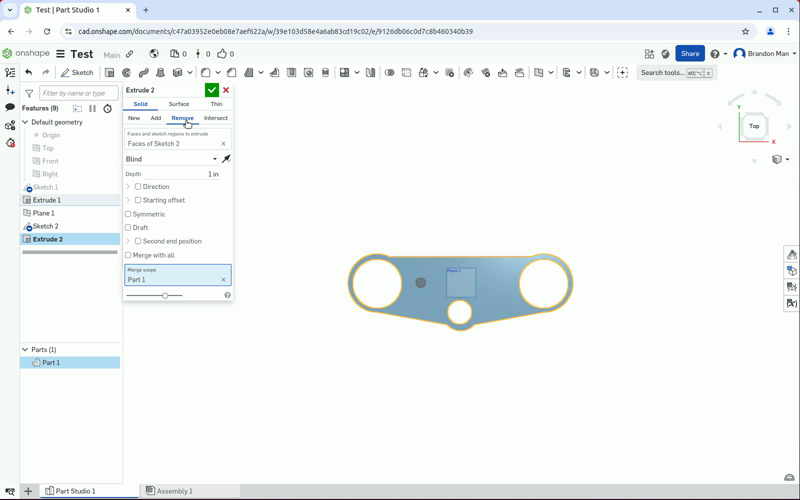
key(tab, 4)
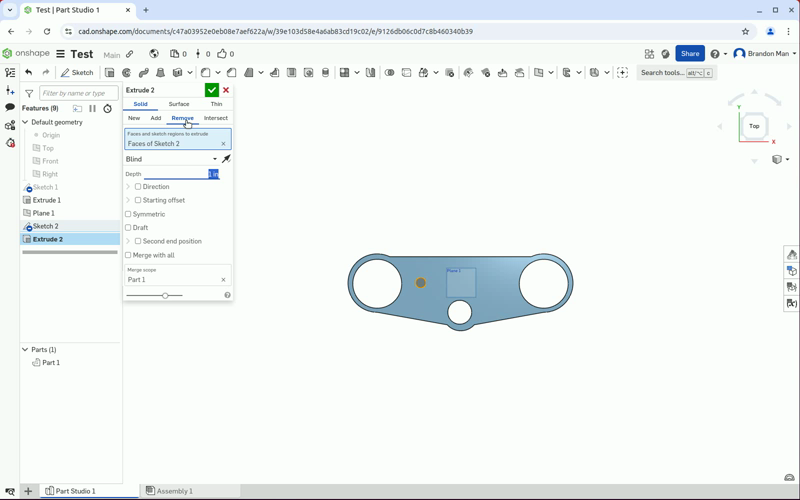
text(0.963)
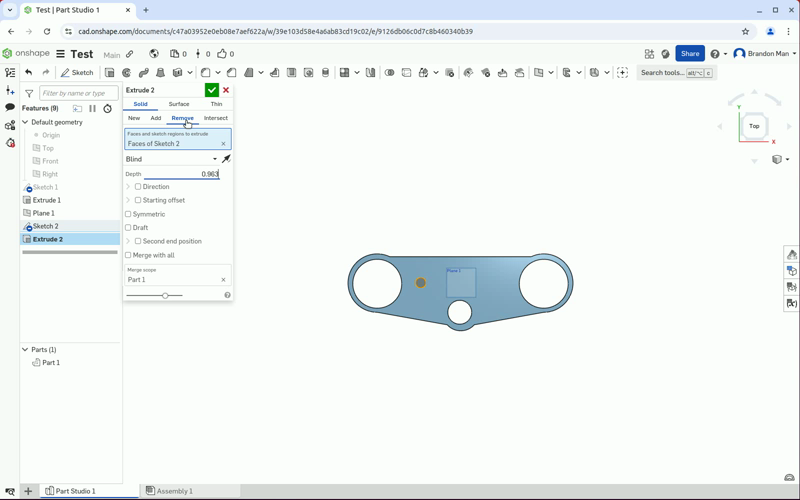
key(tab, 6)
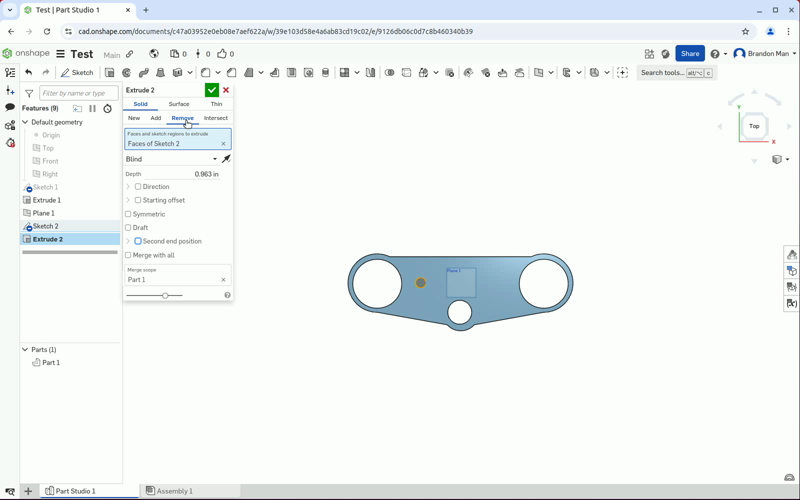
key(space)
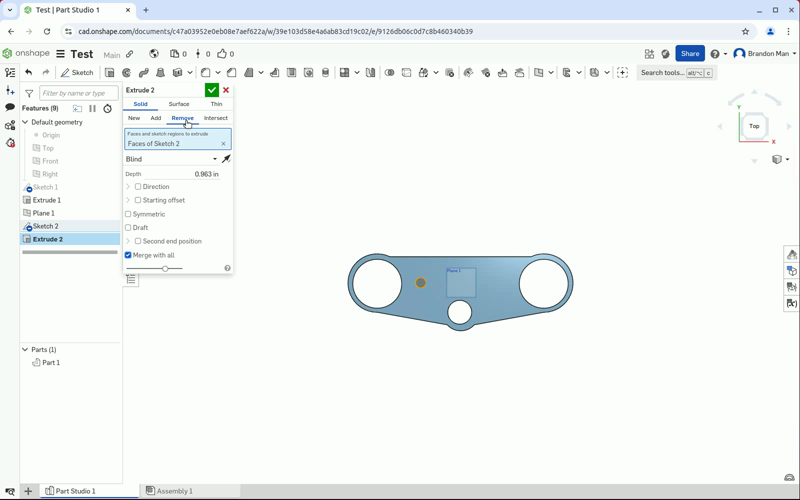
key(enter)
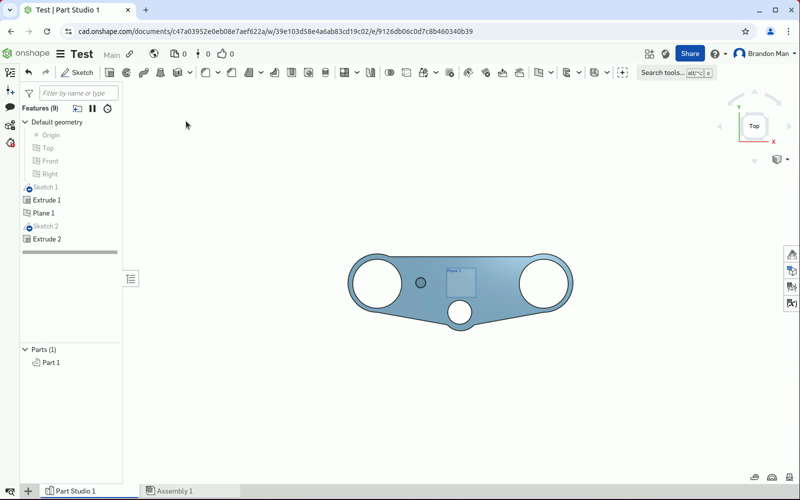
key(shift+h)
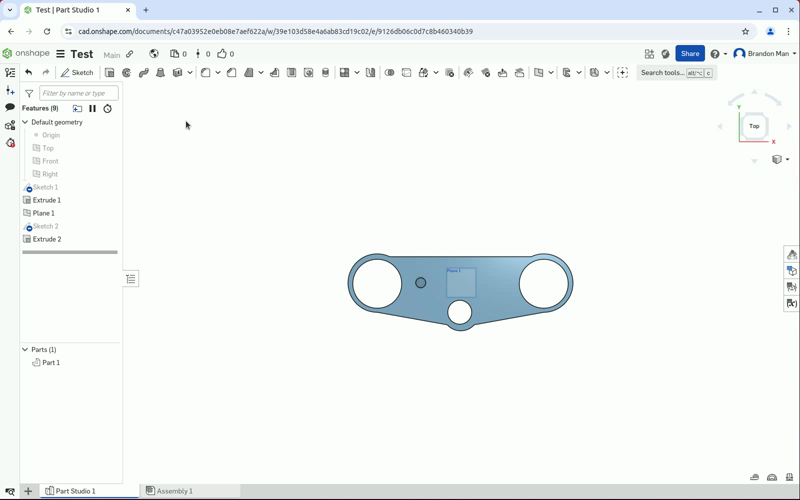
key(shift+h)
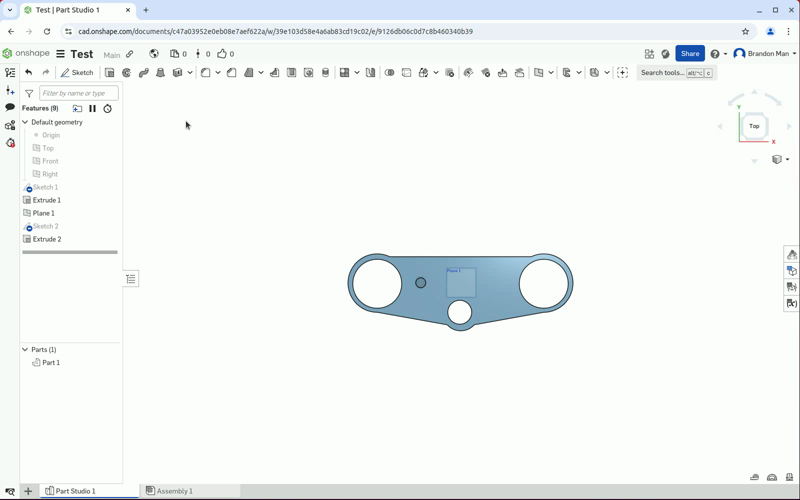
mouse_move(73, 189)
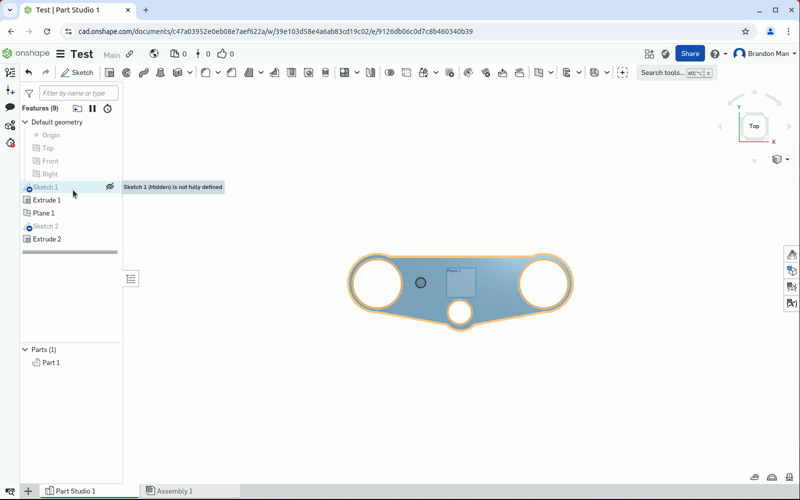
click(73, 189)
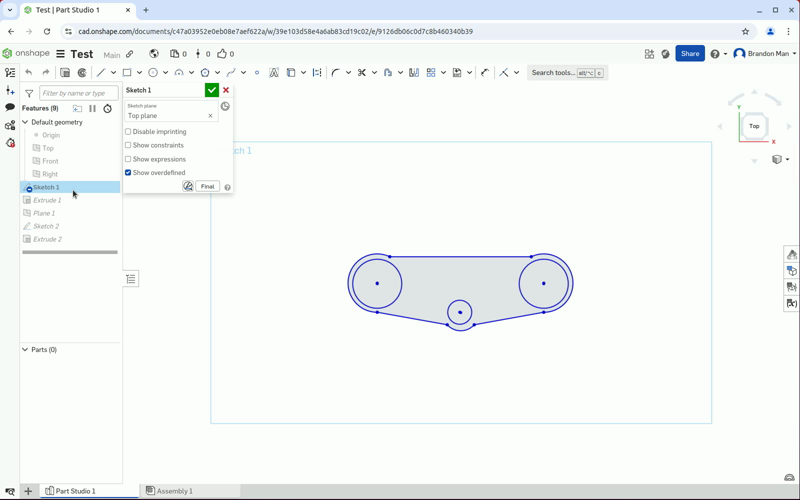
mouse_move(229, 92)
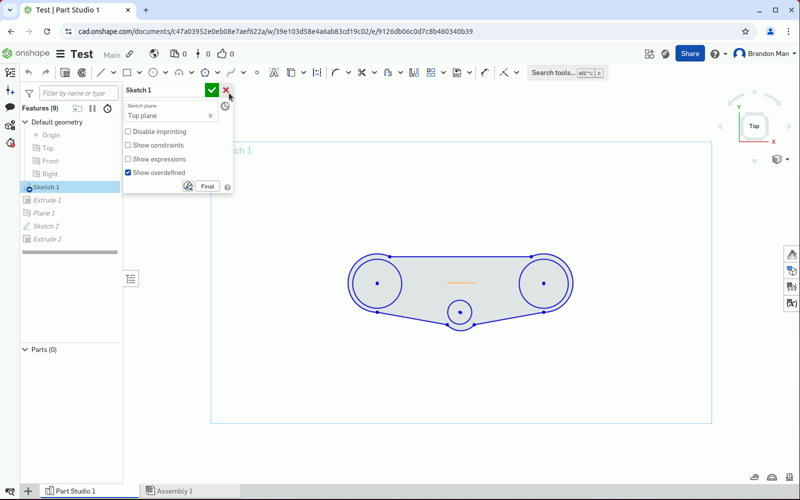
click(229, 92)
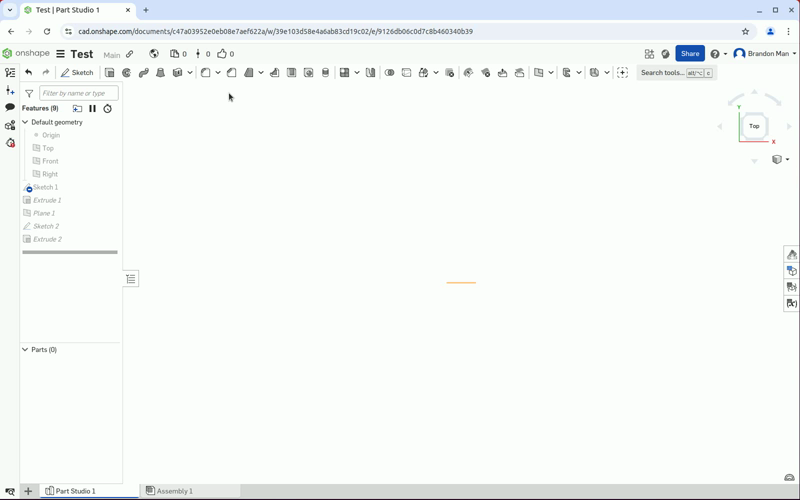
key(shift+s)
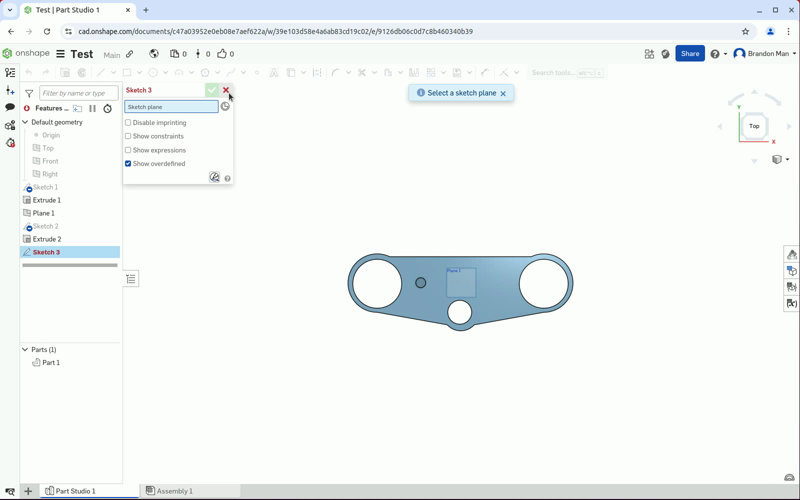
mouse_move(73, 215)
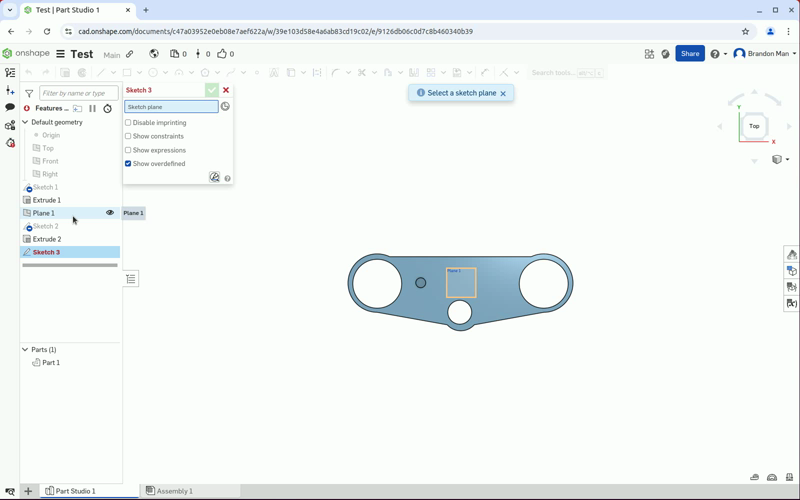
click(73, 215)
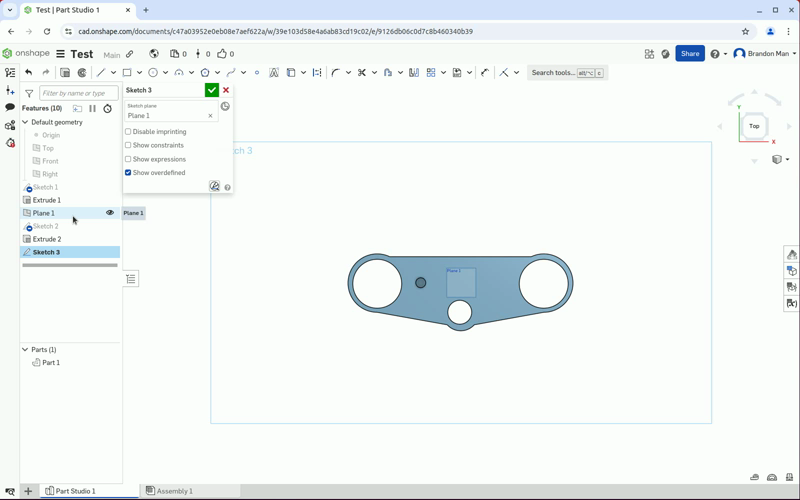
mouse_move(73, 352)
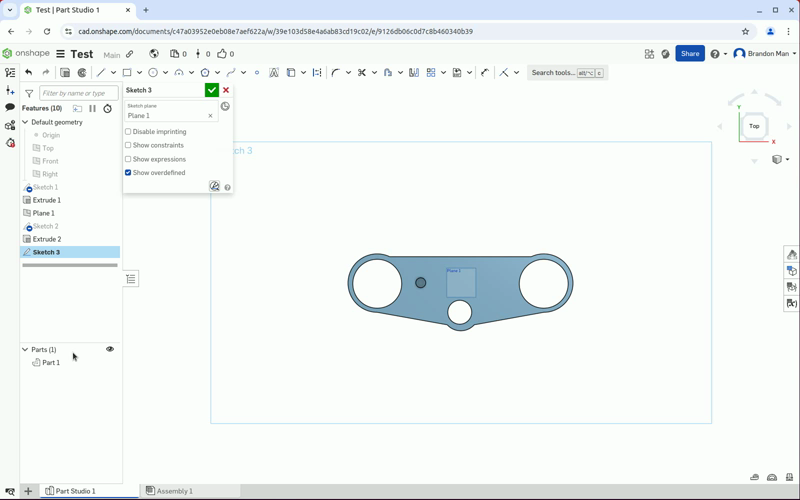
key(y)
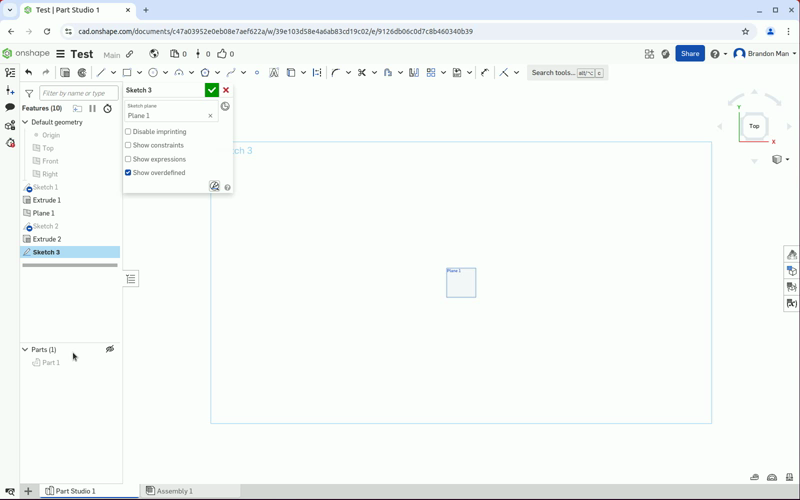
key(c)
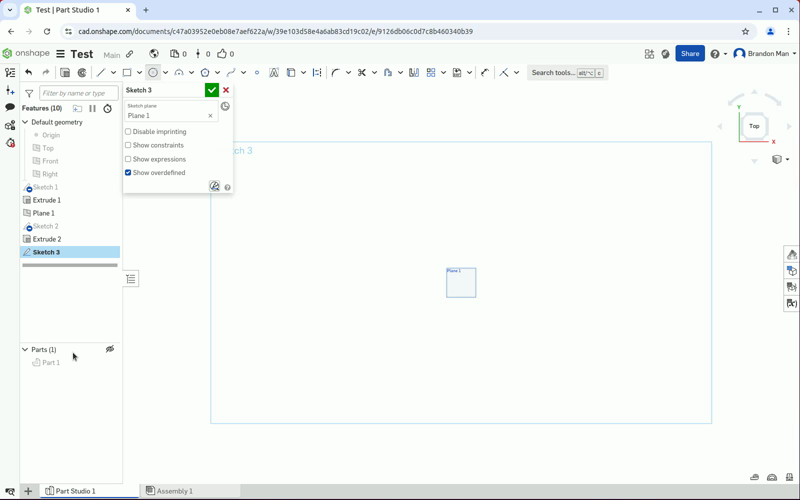
key_down(shift)
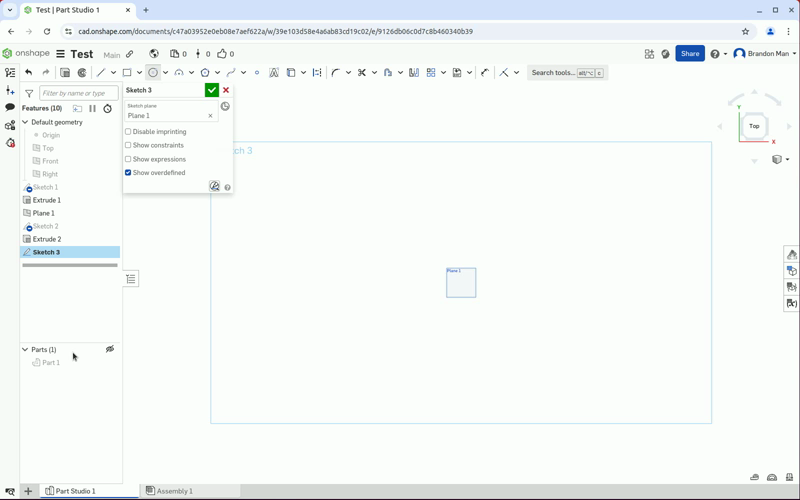
mouse_move(420, 306)
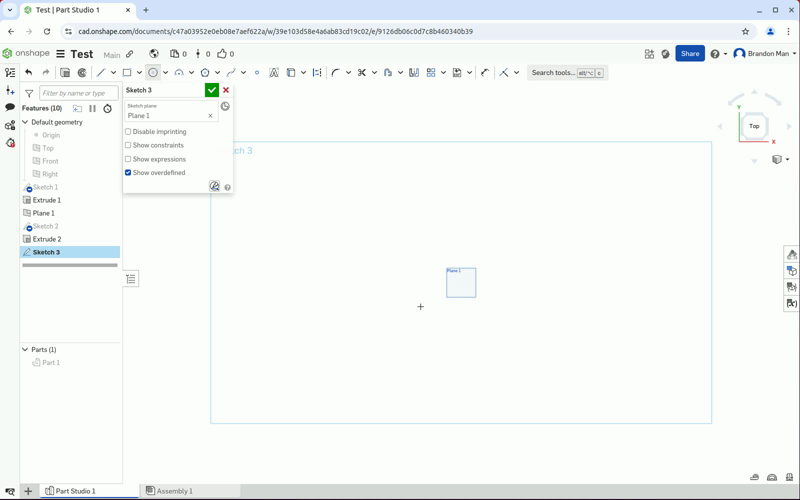
click(420, 306)
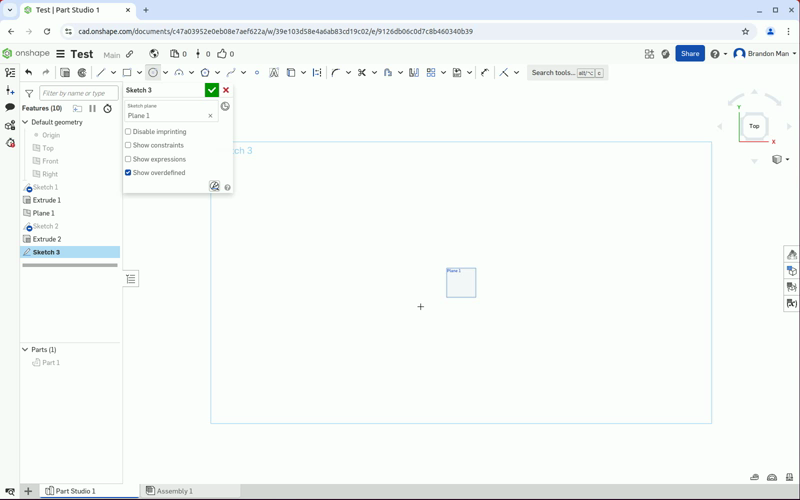
key_up(shift)
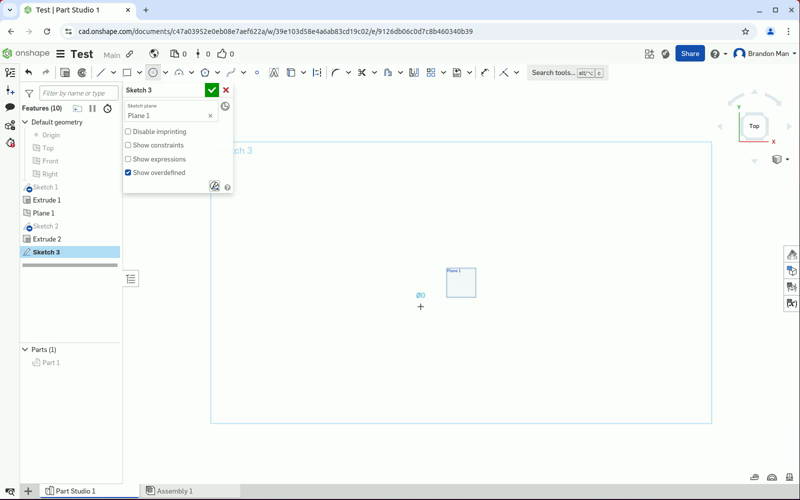
mouse_move(425, 306)
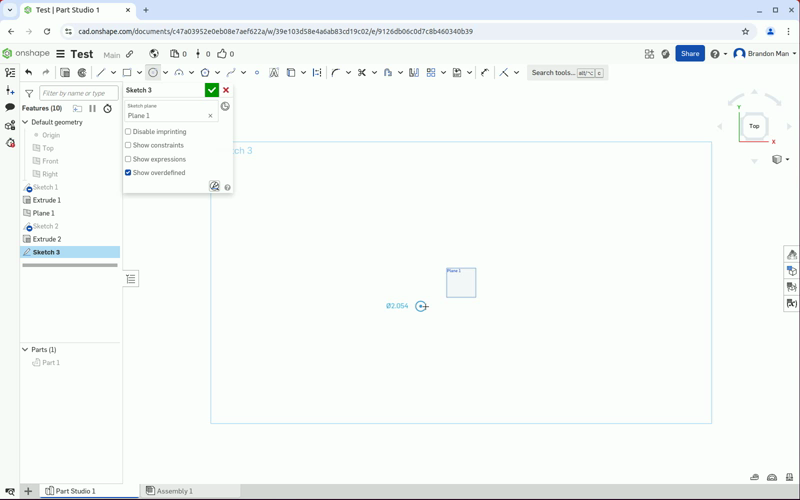
click(425, 306)
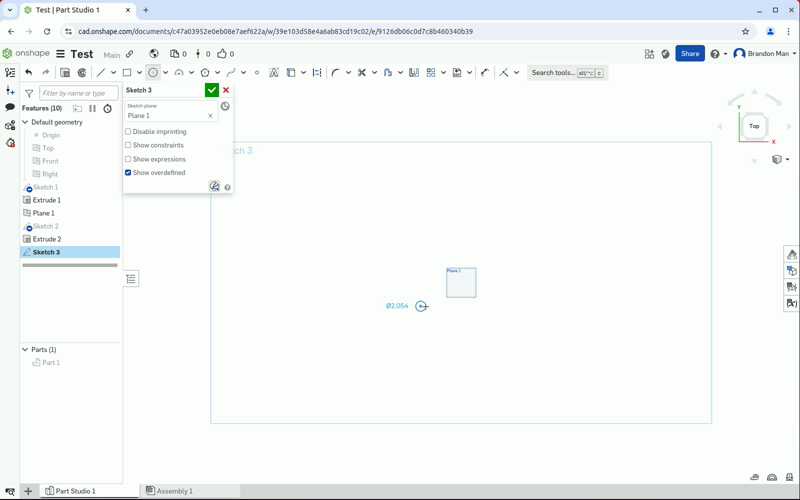
key(esc)
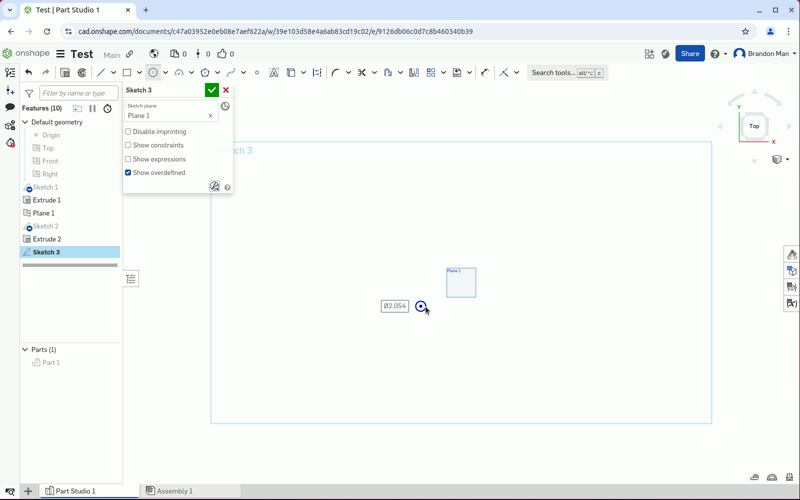
mouse_move(423, 309)
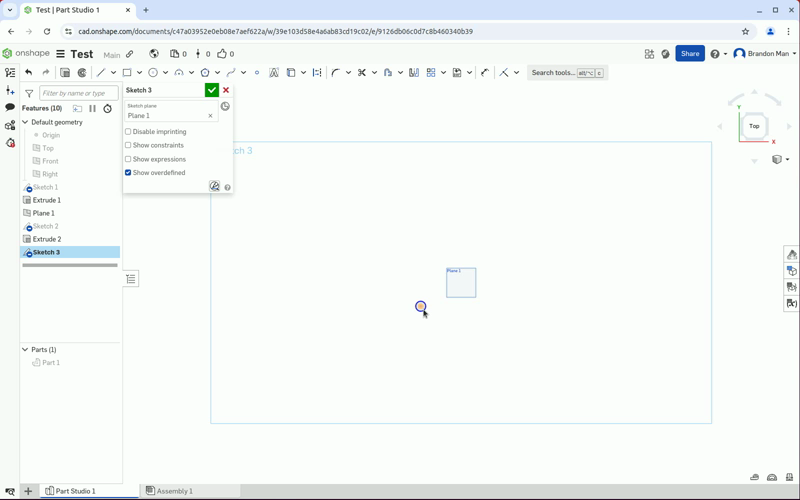
scroll(6)
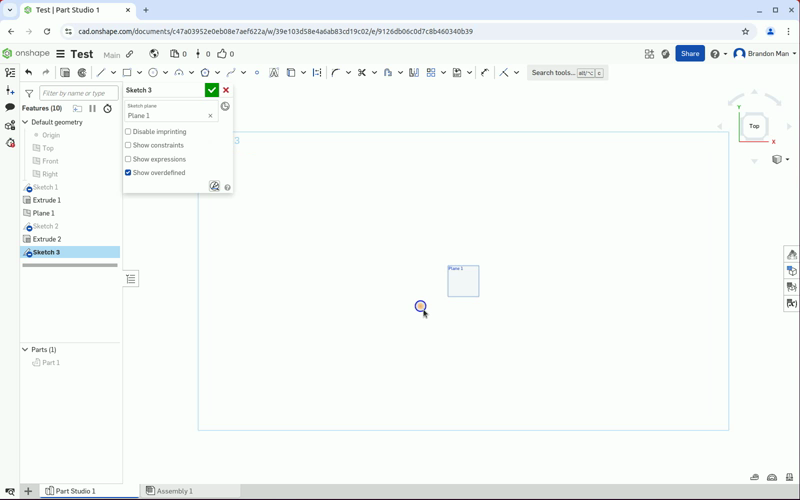
scroll(6)
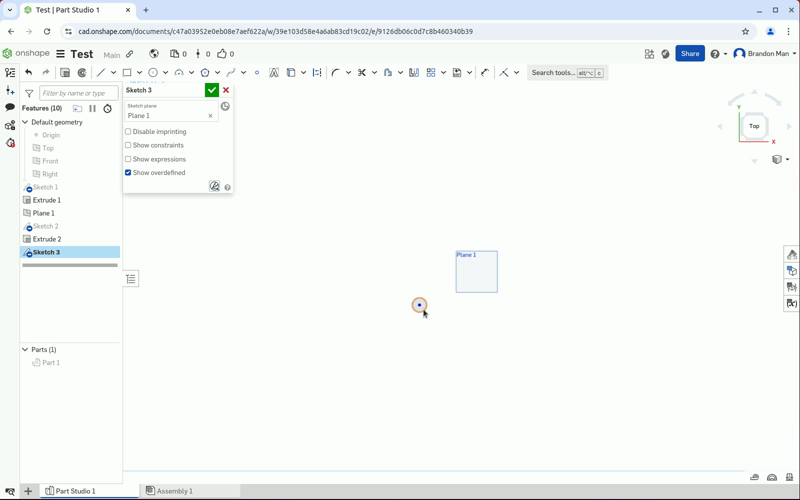
scroll(6)
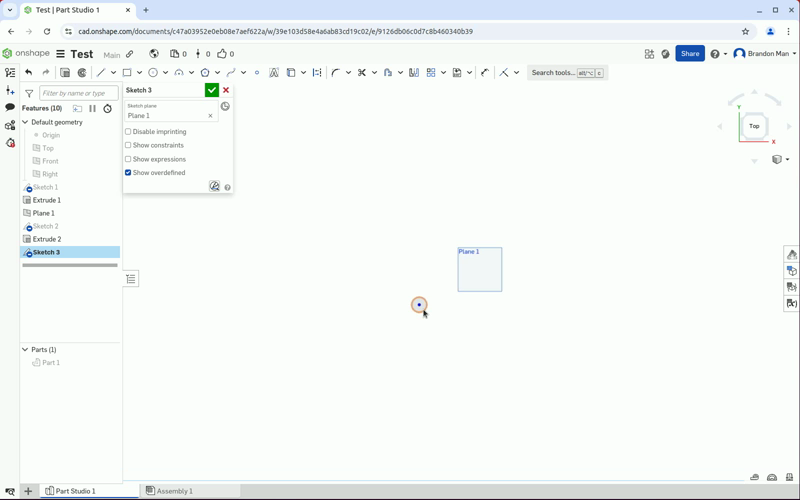
scroll(6)
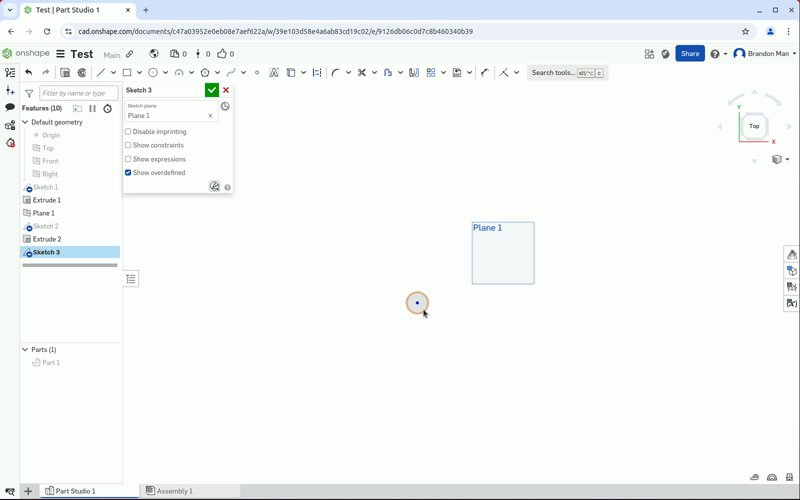
scroll(6)
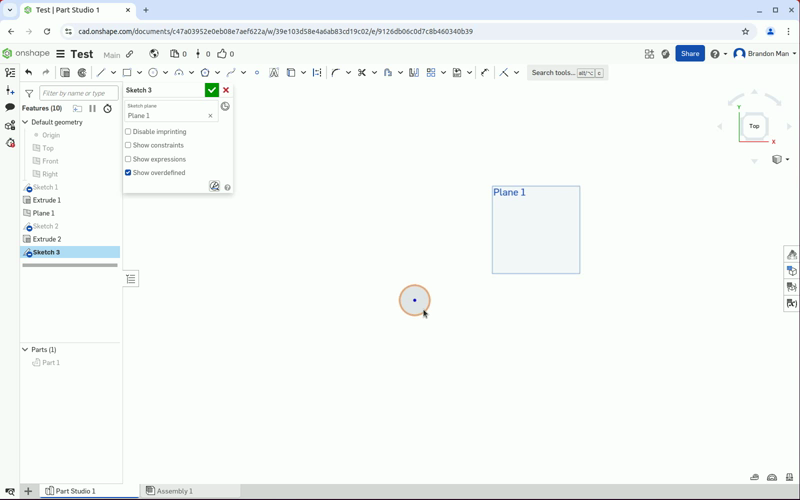
scroll(6)
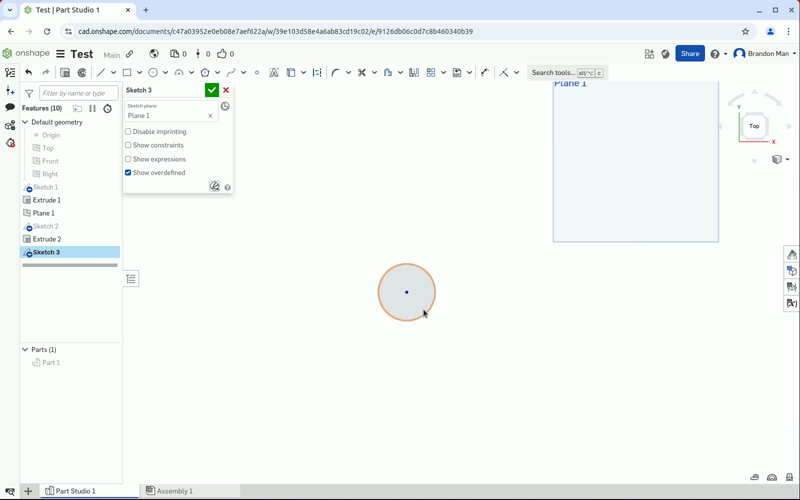
scroll(6)
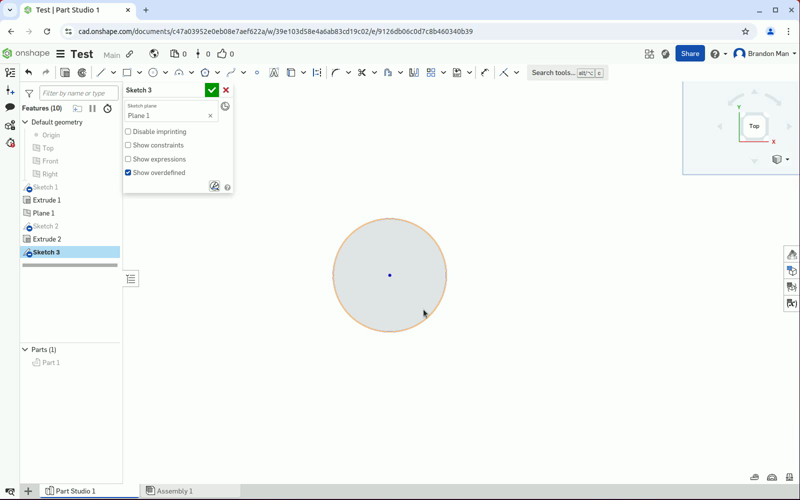
click(423, 309)
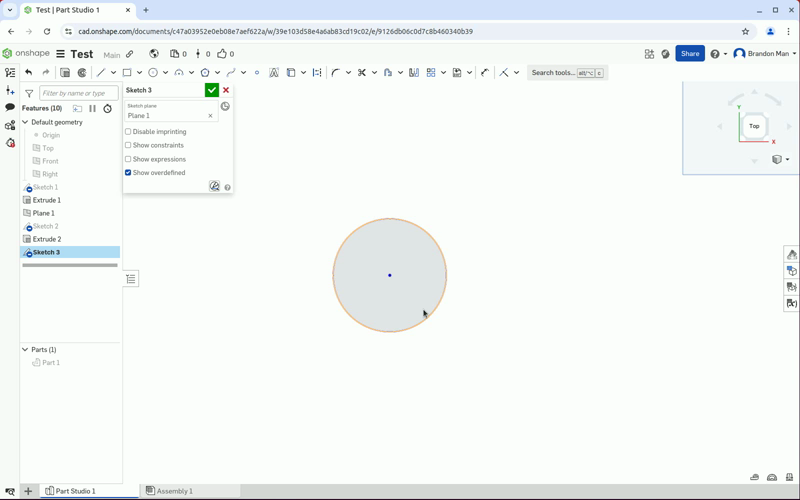
scroll(-6)
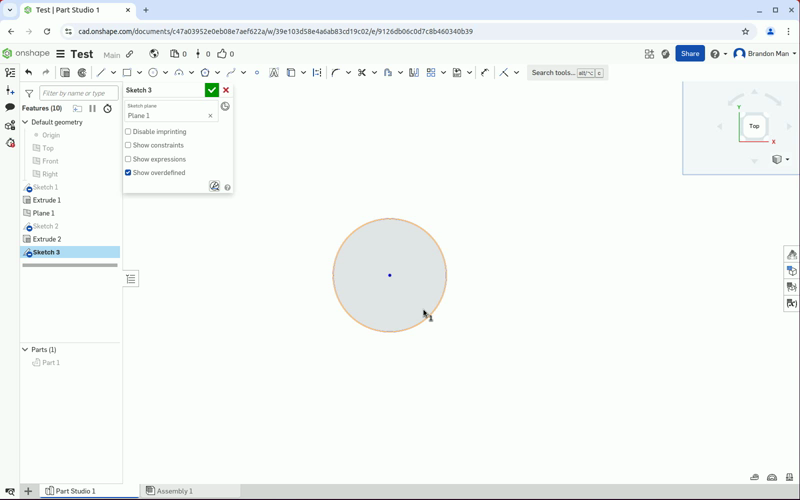
scroll(-6)
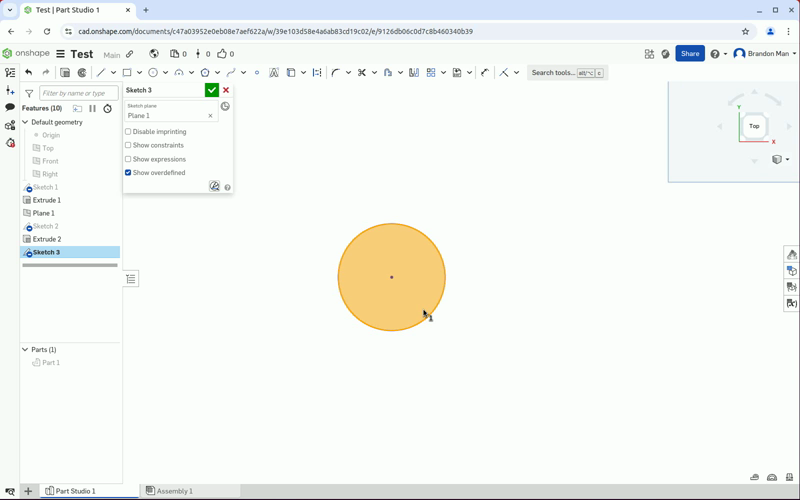
scroll(-6)
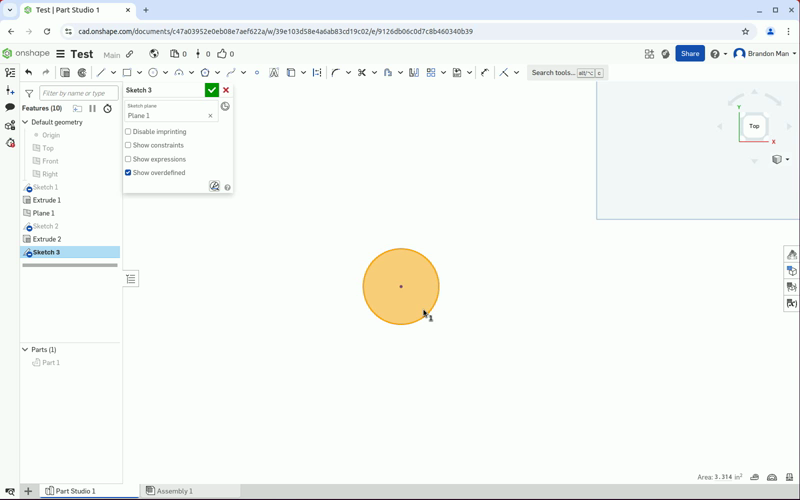
scroll(-6)
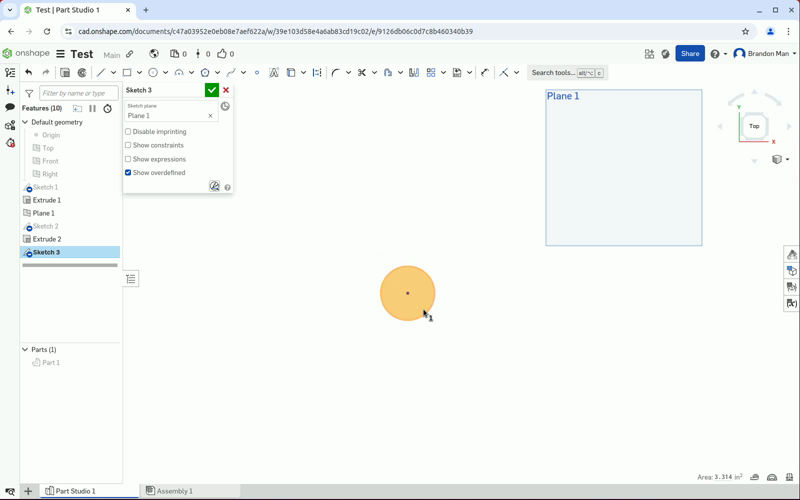
scroll(-6)
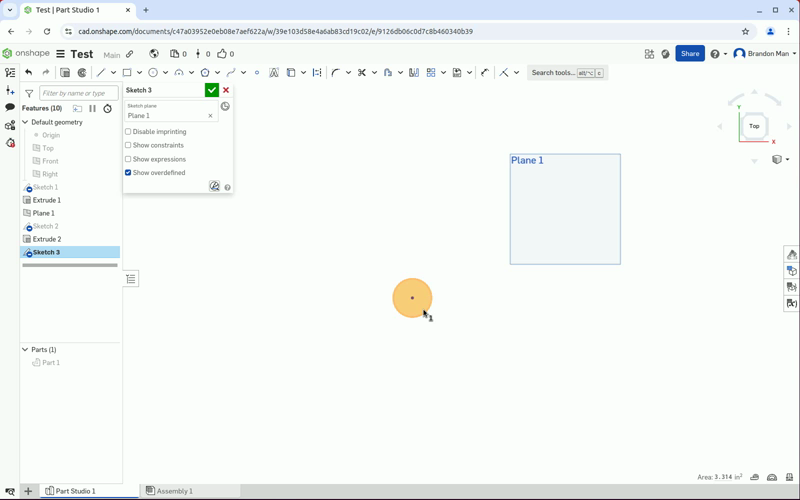
scroll(-6)
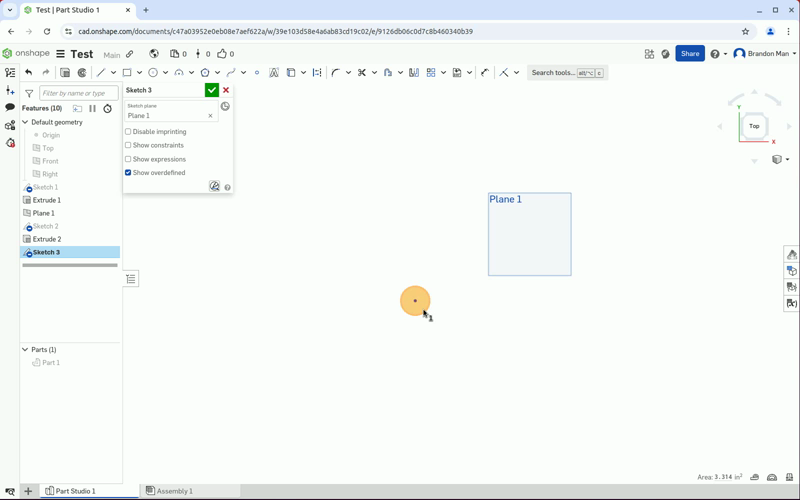
scroll(-6)
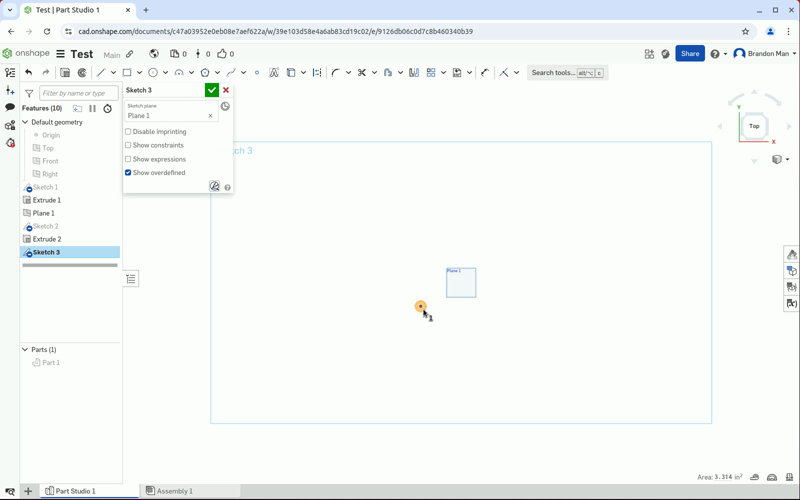
mouse_move(73, 352)
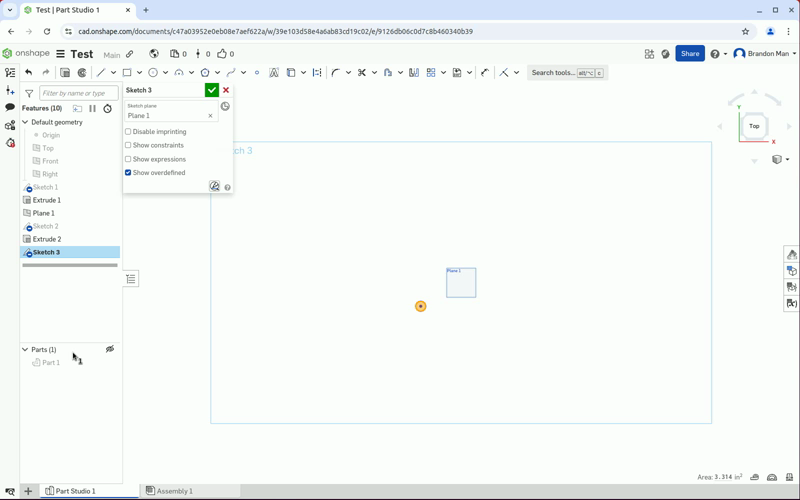
key(shift+y)
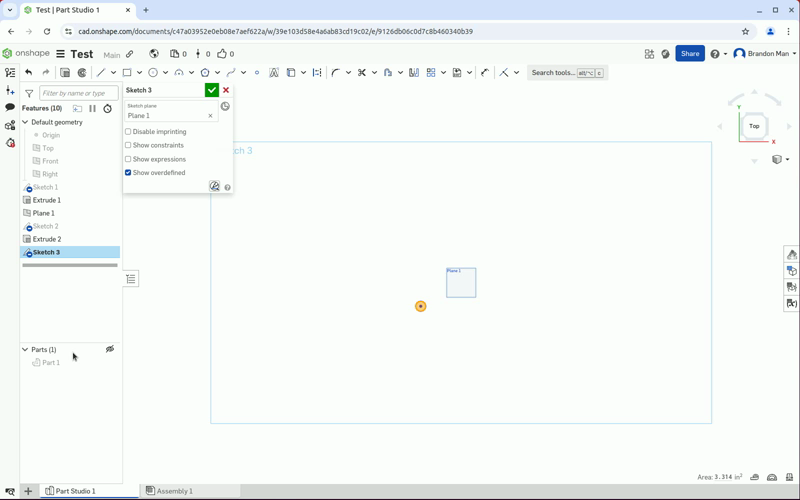
key(shift+e)
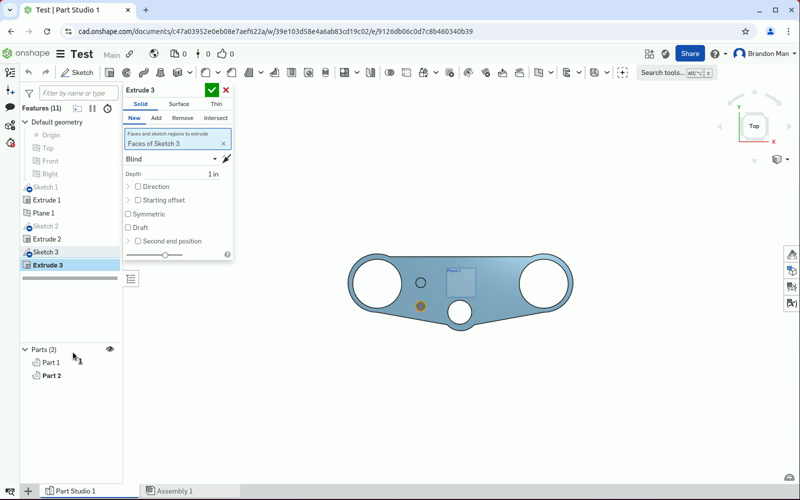
mouse_move(143, 106)
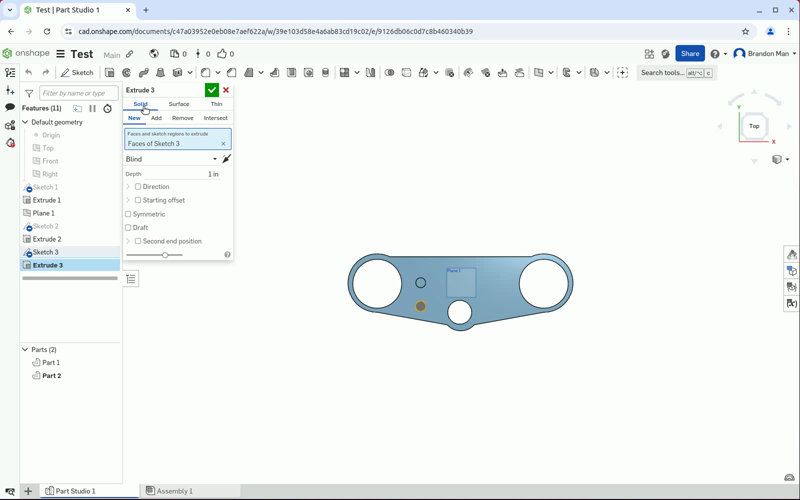
click(143, 106)
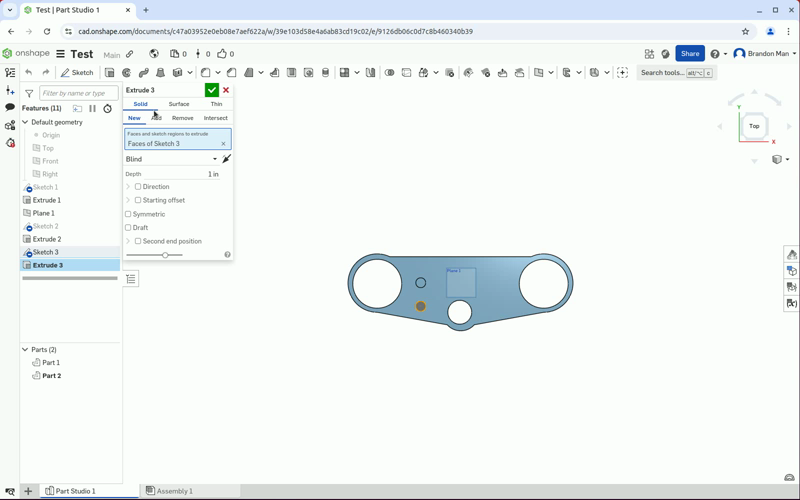
mouse_move(186, 120)
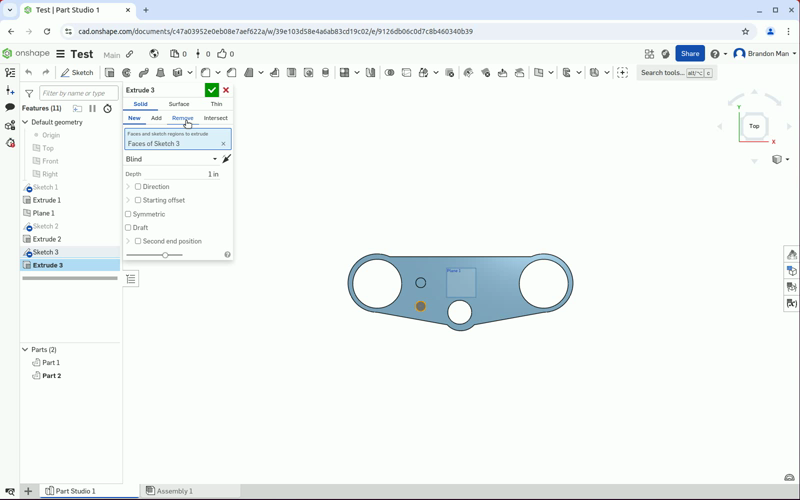
click(186, 120)
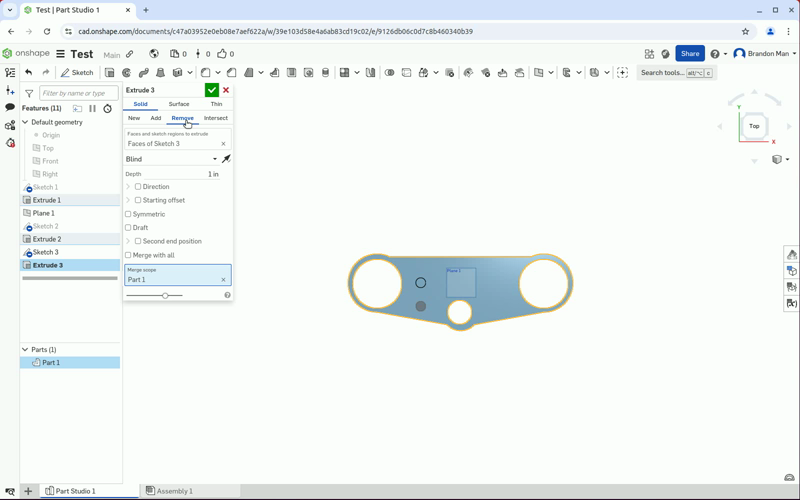
key(tab, 4)
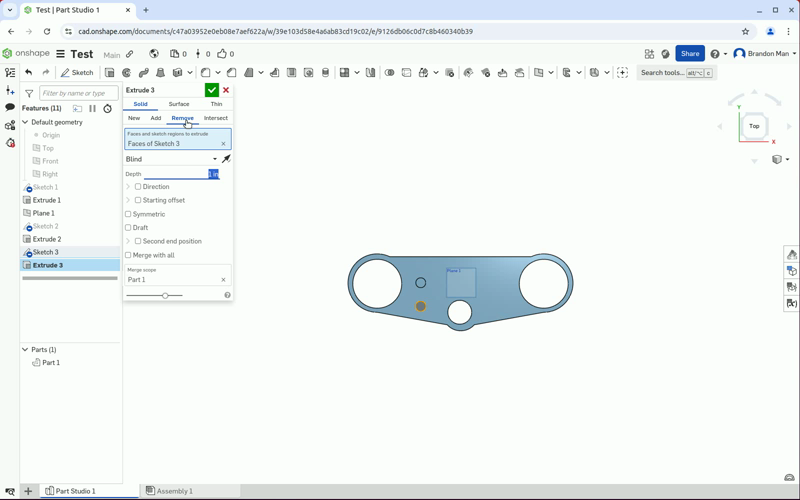
text(0.963)
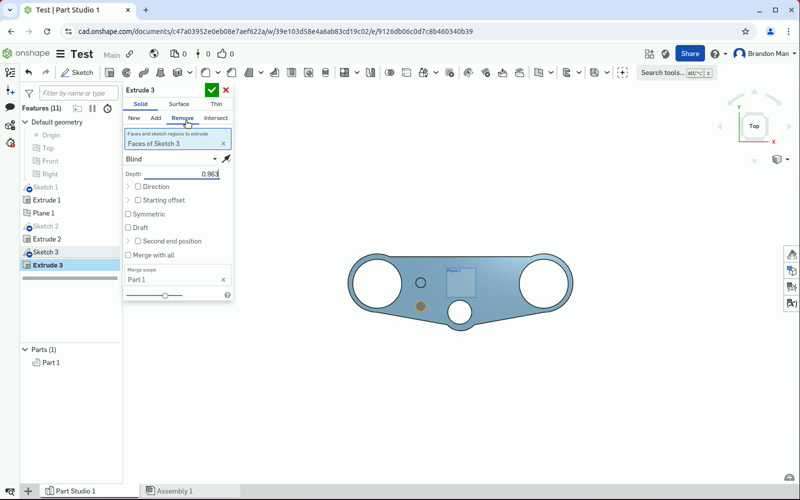
key(tab, 6)
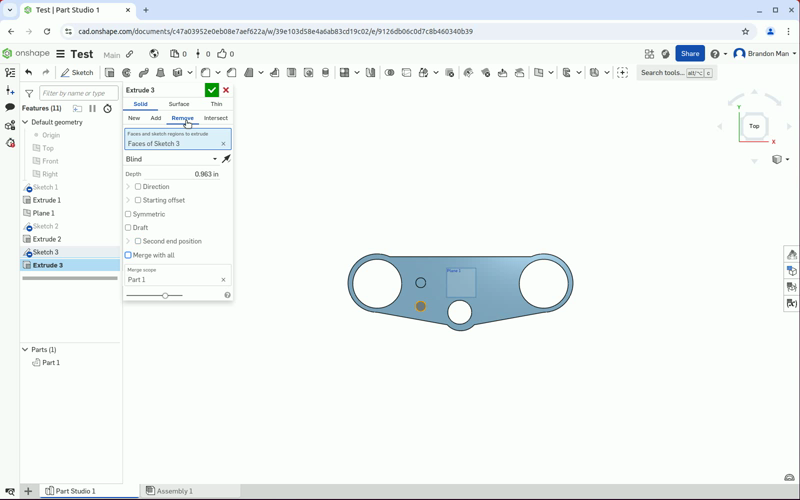
key(space)
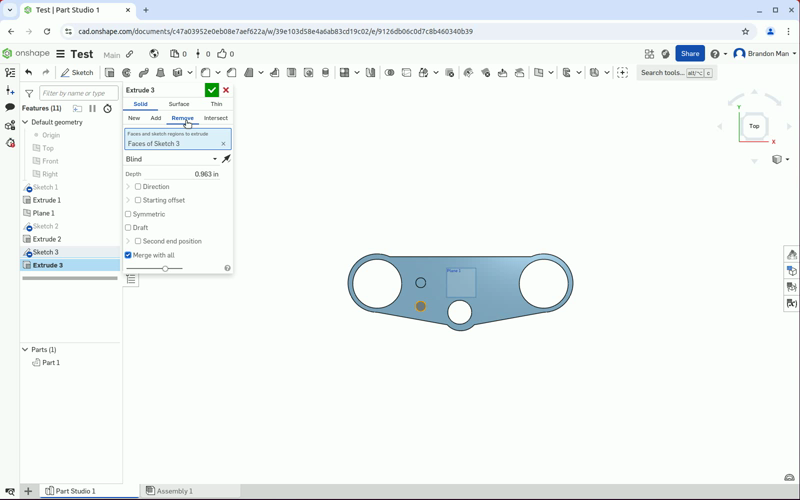
key(enter)
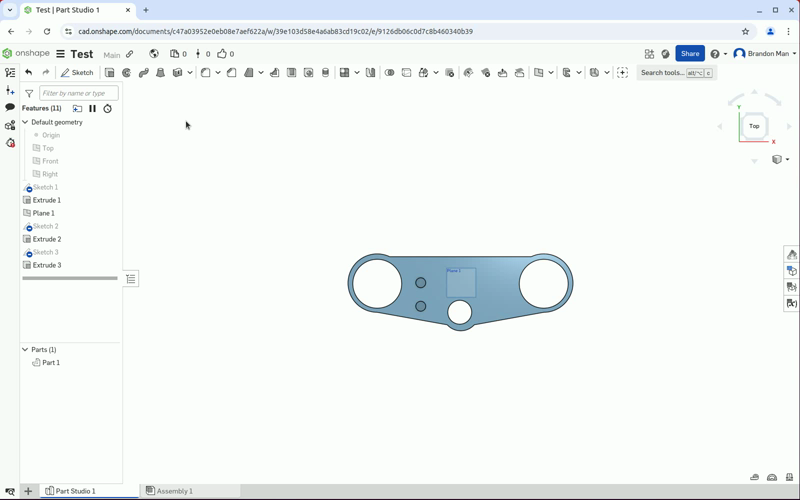
key(shift+h)
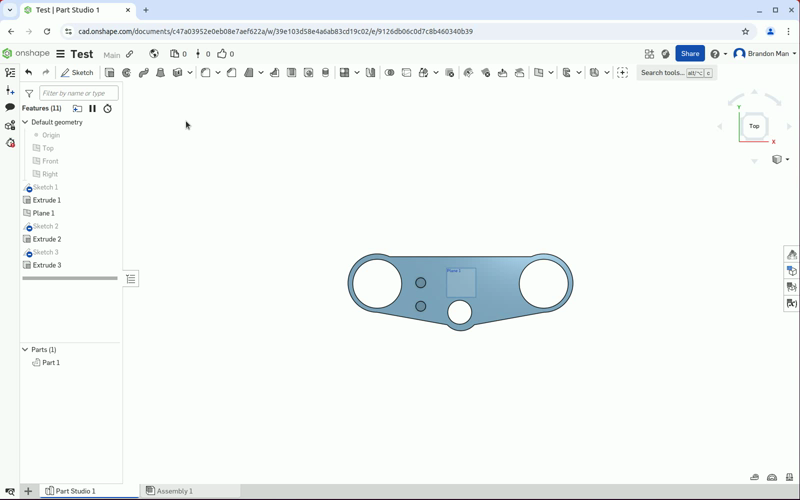
key(shift+h)
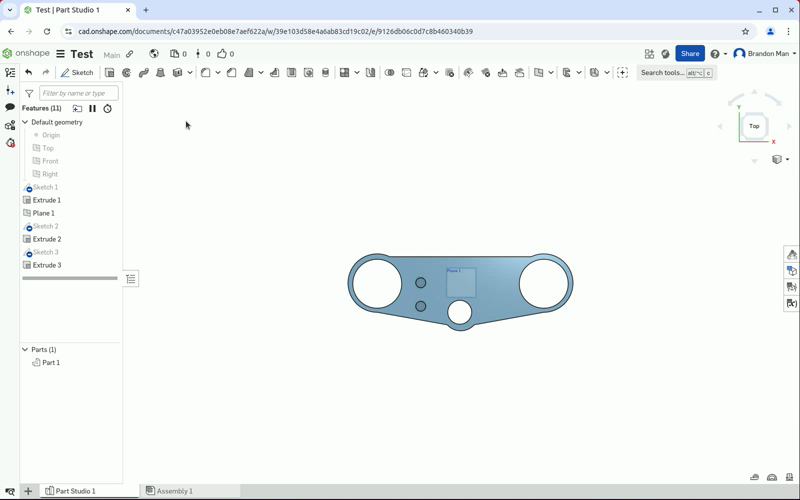
mouse_move(73, 189)
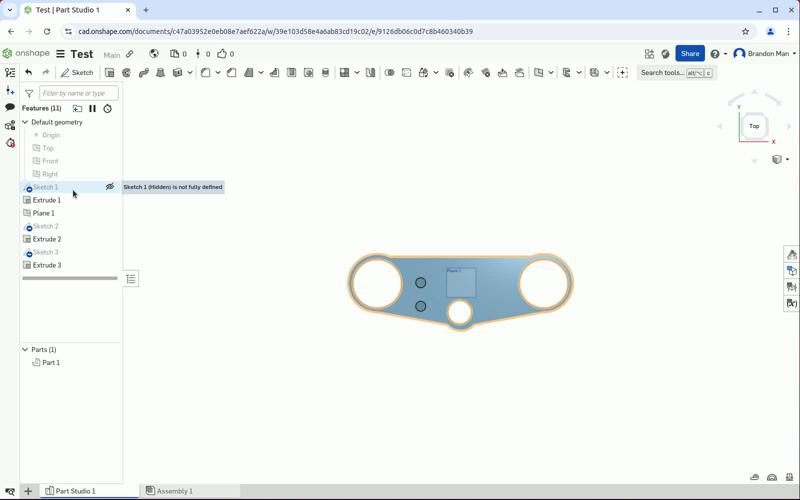
click(73, 189)
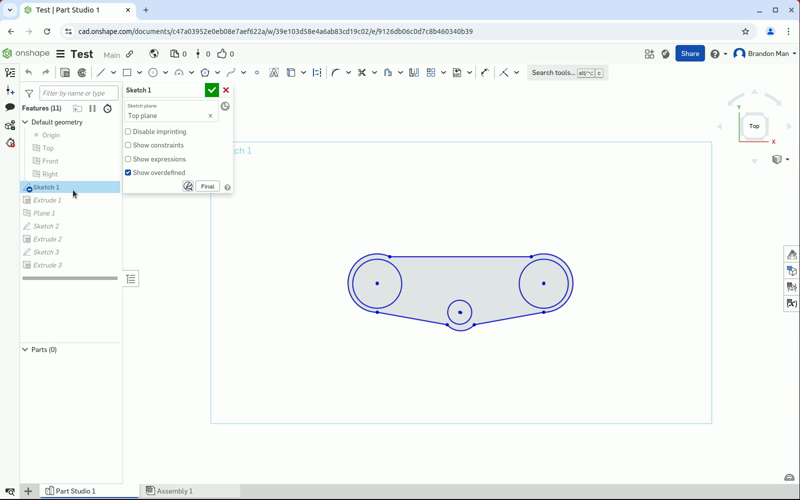
mouse_move(229, 92)
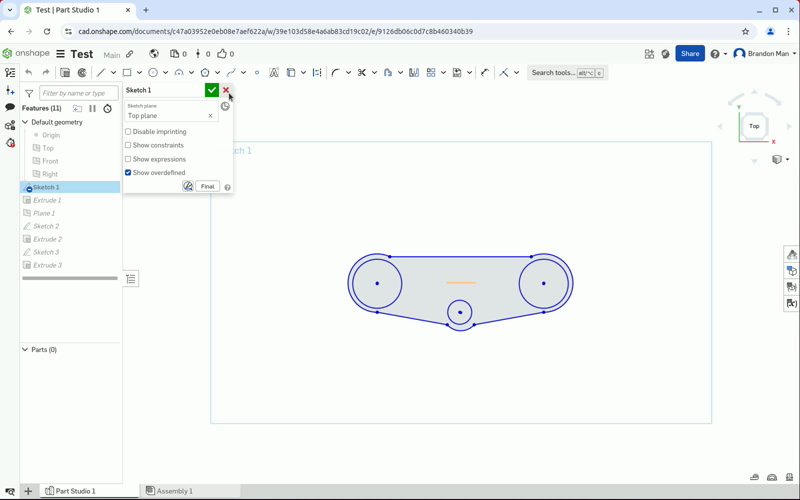
click(229, 92)
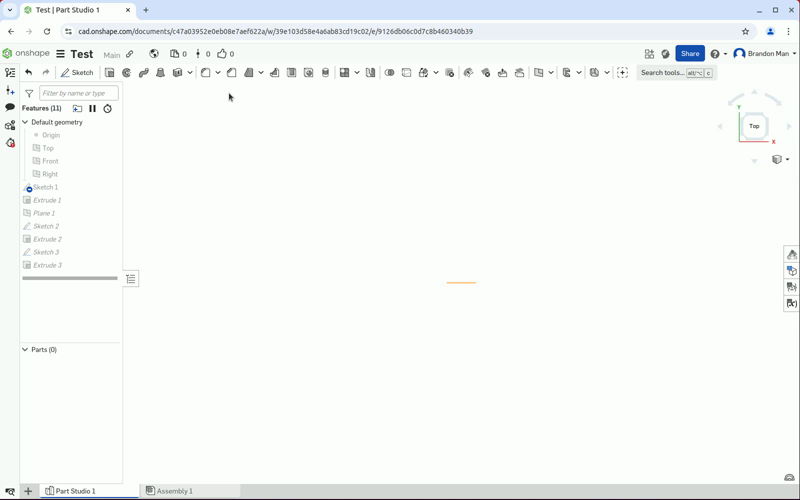
key(shift+s)
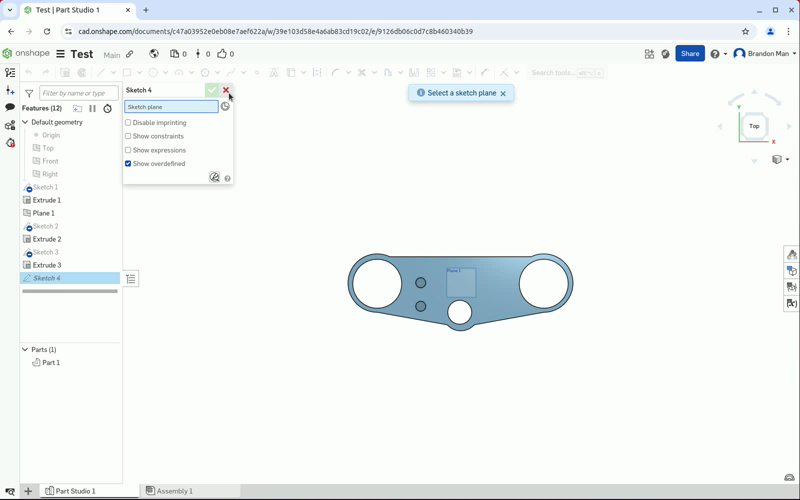
mouse_move(73, 215)
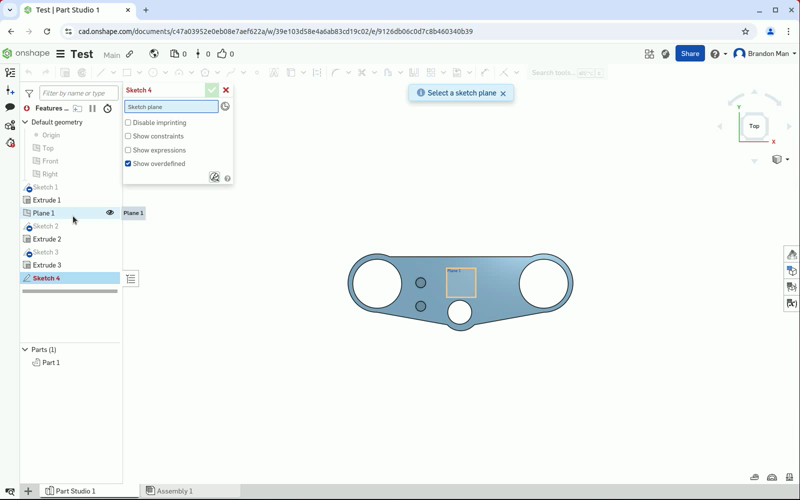
click(73, 215)
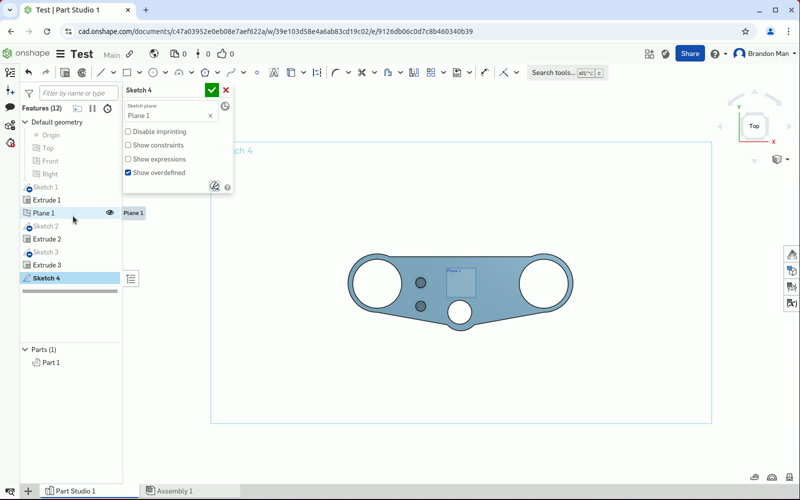
mouse_move(73, 352)
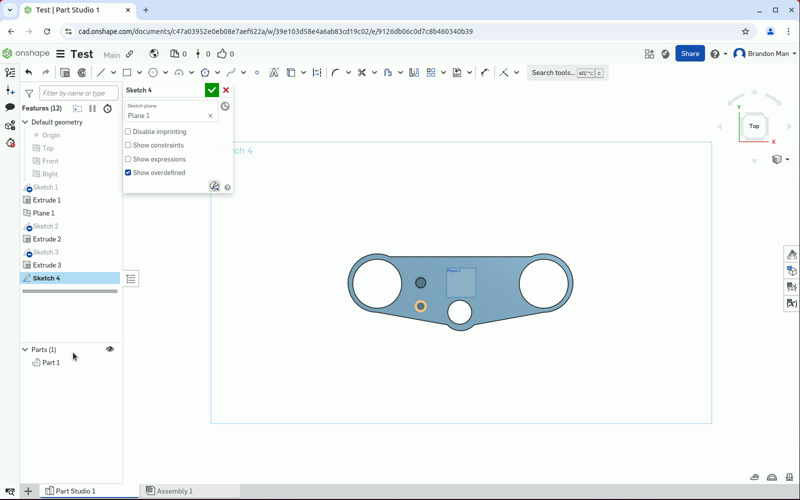
key(y)
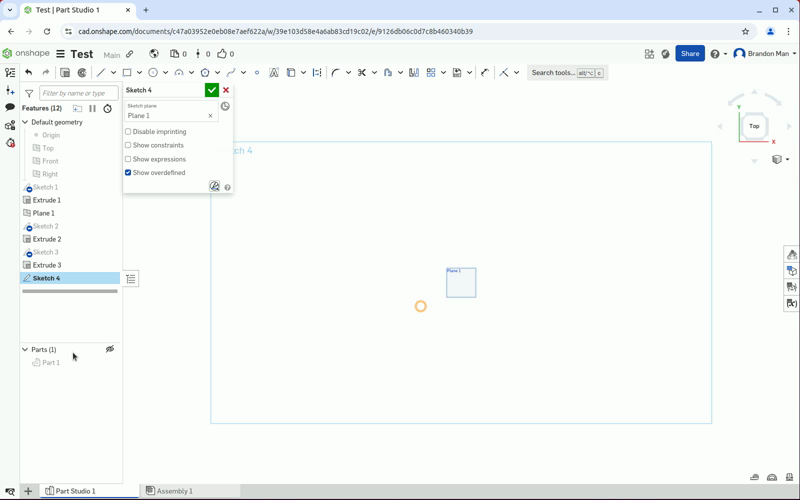
key(c)
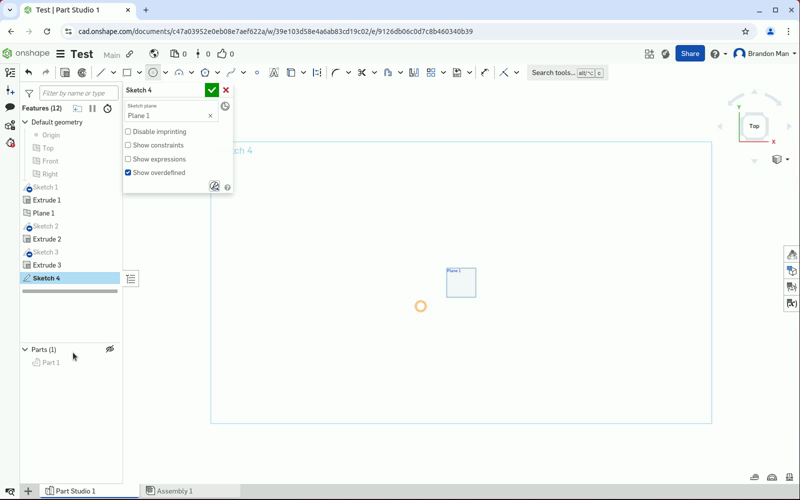
key_down(shift)
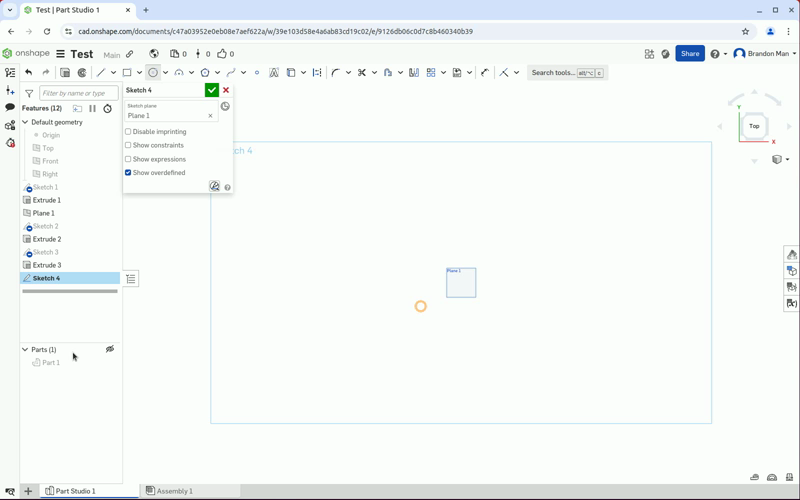
mouse_move(501, 282)
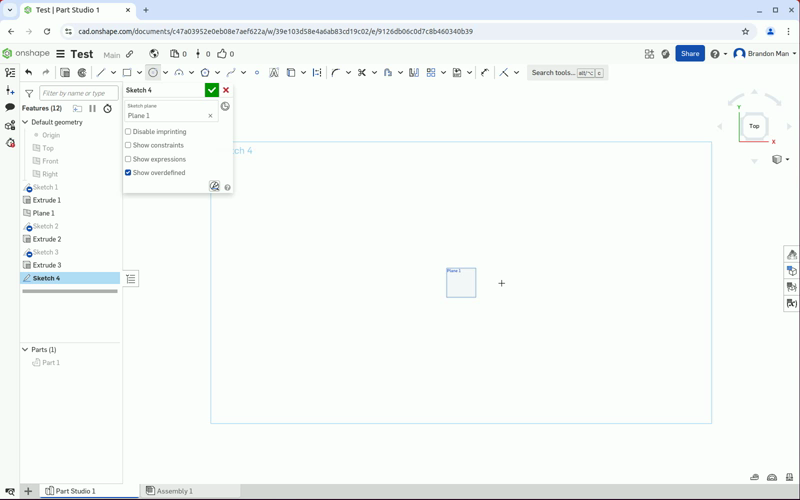
click(501, 282)
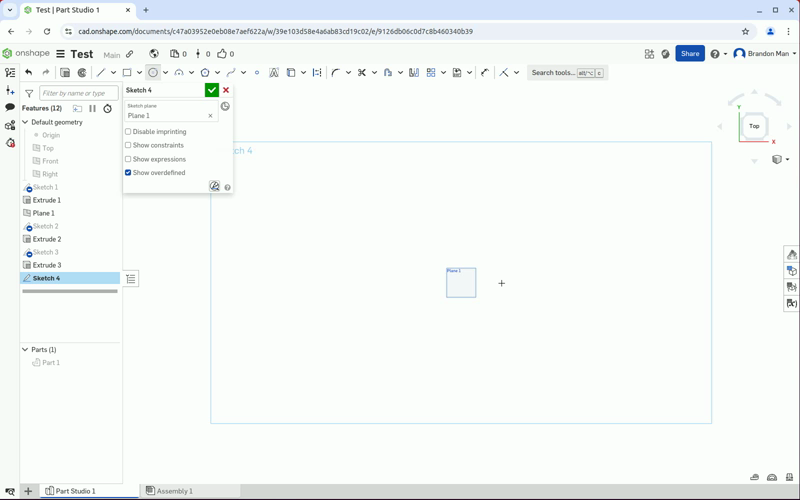
key_up(shift)
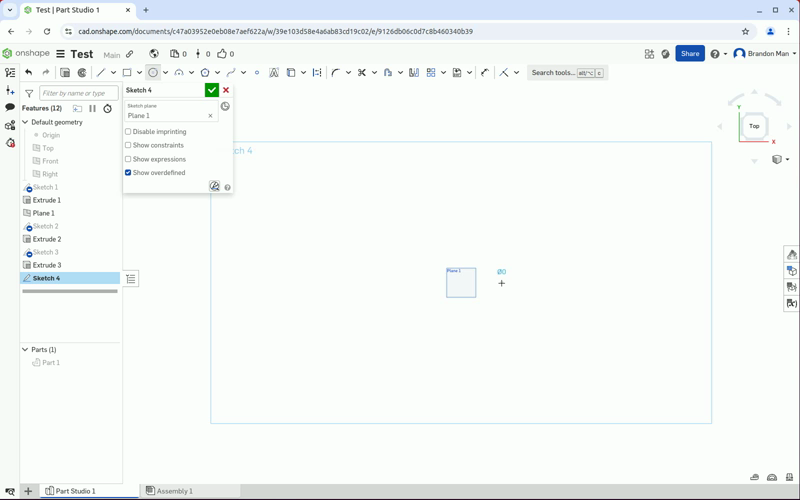
mouse_move(506, 282)
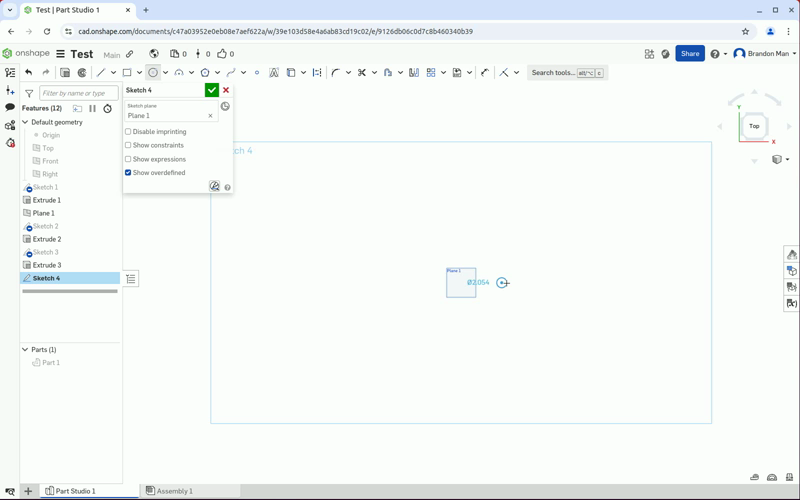
click(506, 282)
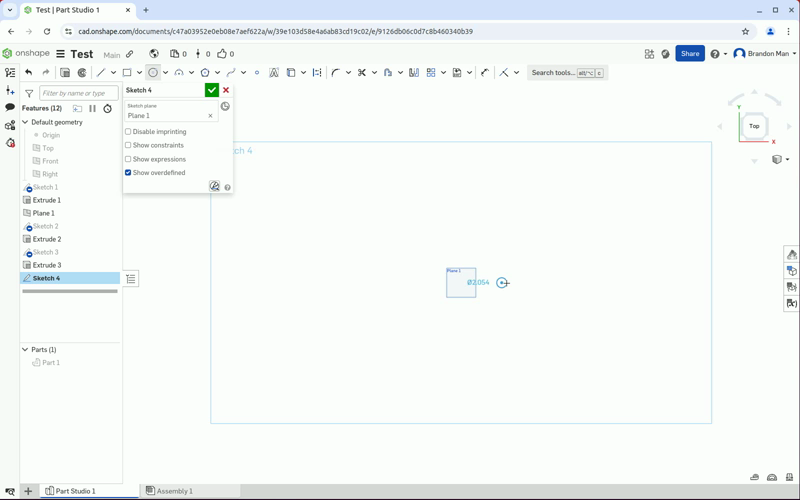
key(esc)
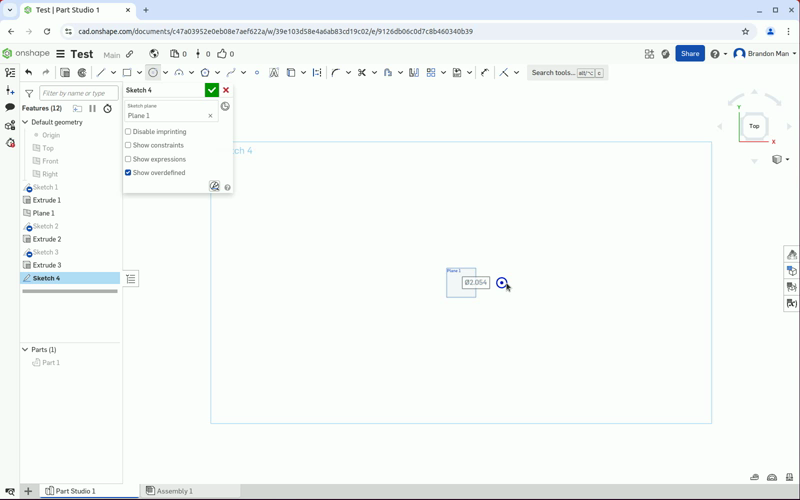
mouse_move(503, 283)
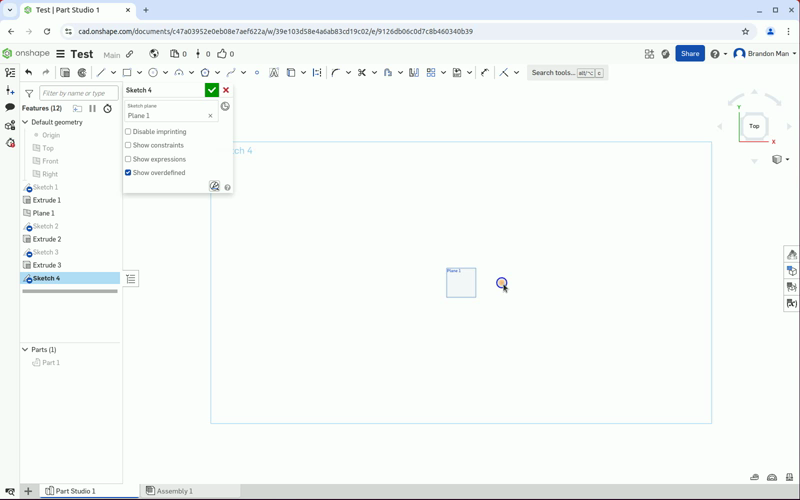
scroll(6)
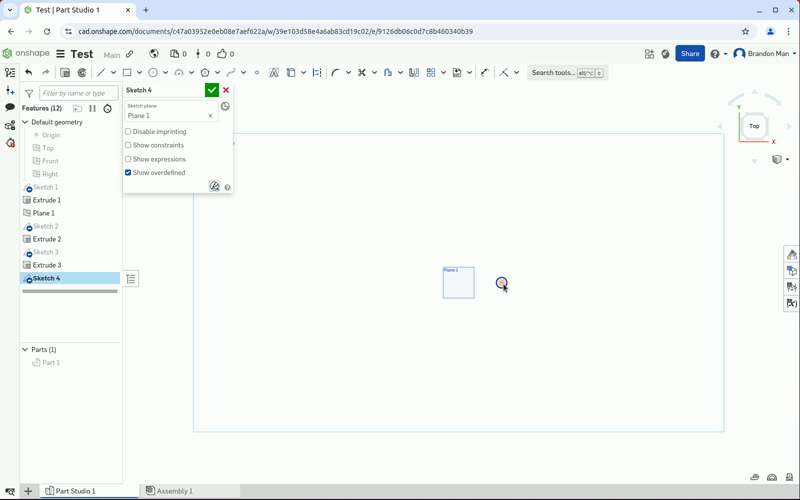
scroll(6)
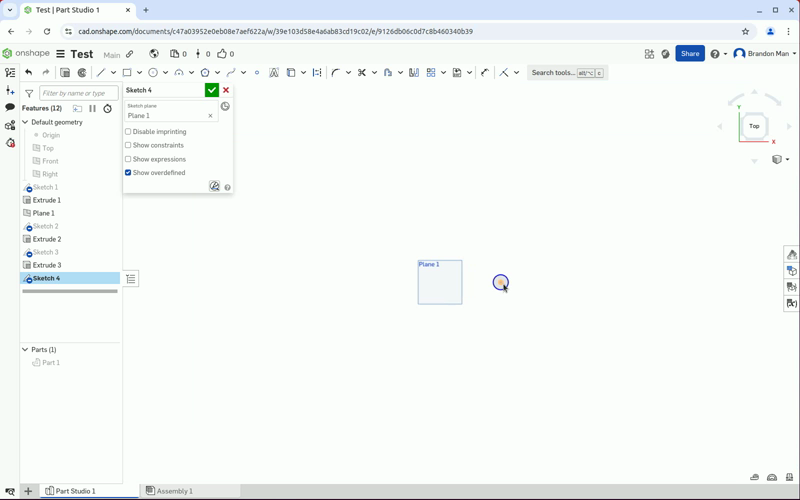
scroll(6)
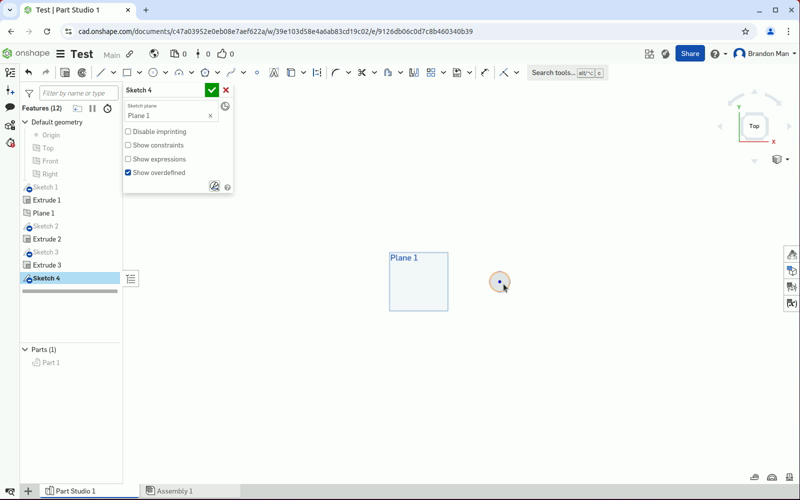
scroll(6)
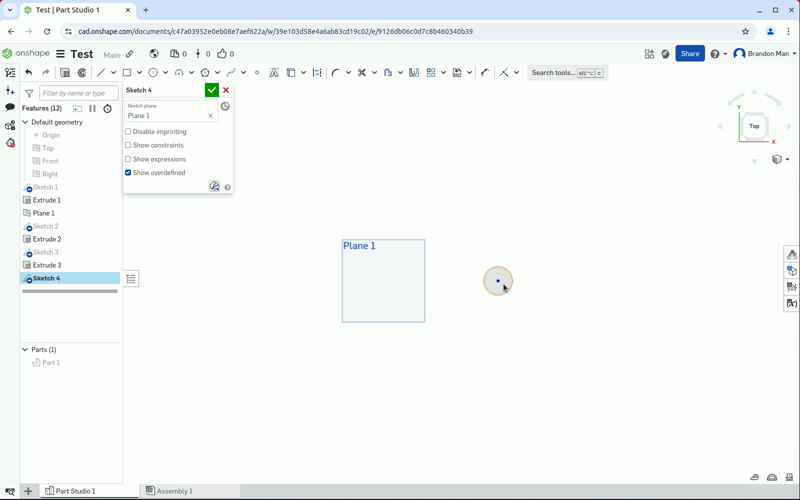
scroll(6)
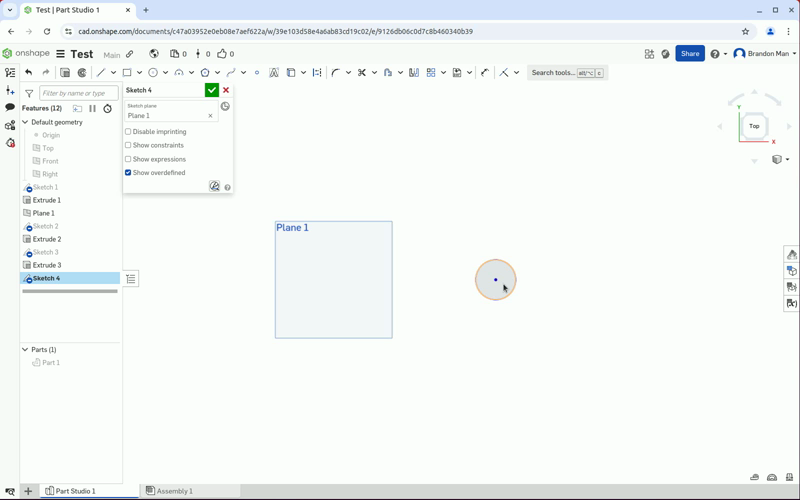
scroll(6)
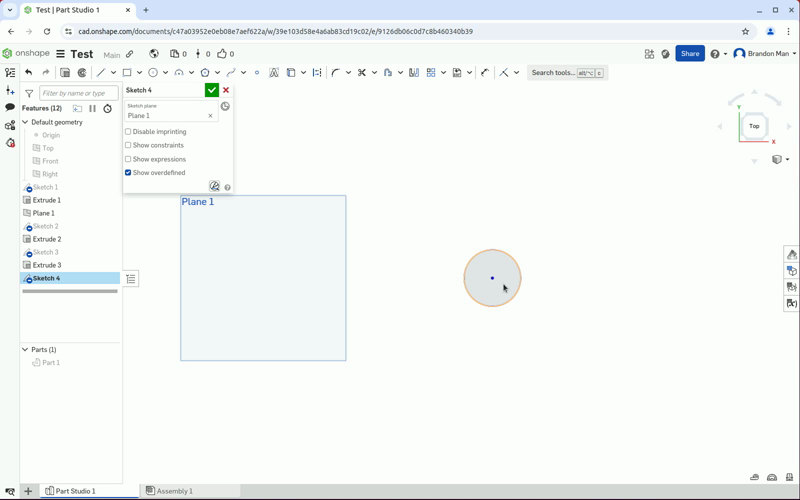
scroll(6)
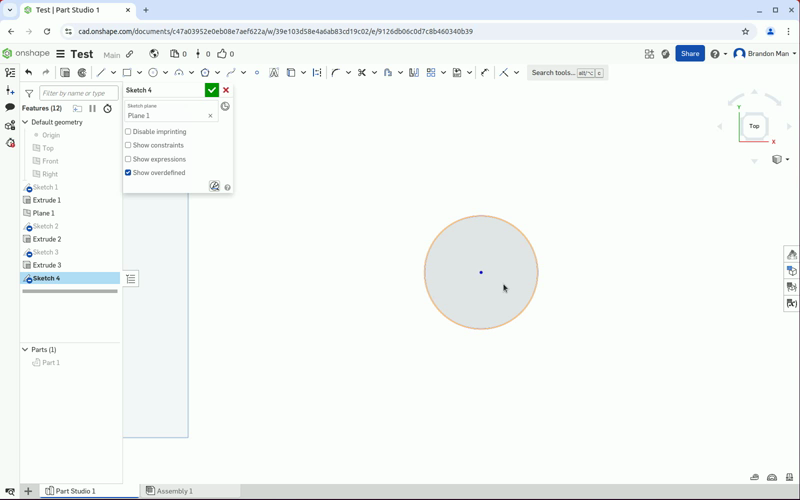
click(503, 283)
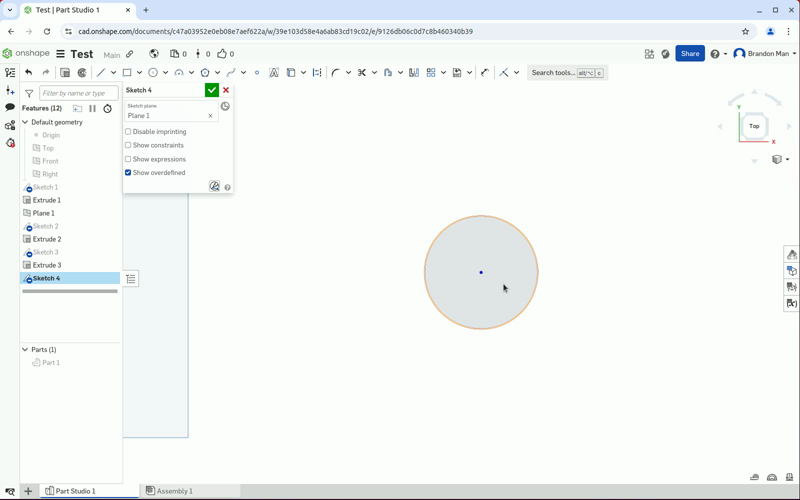
scroll(-6)
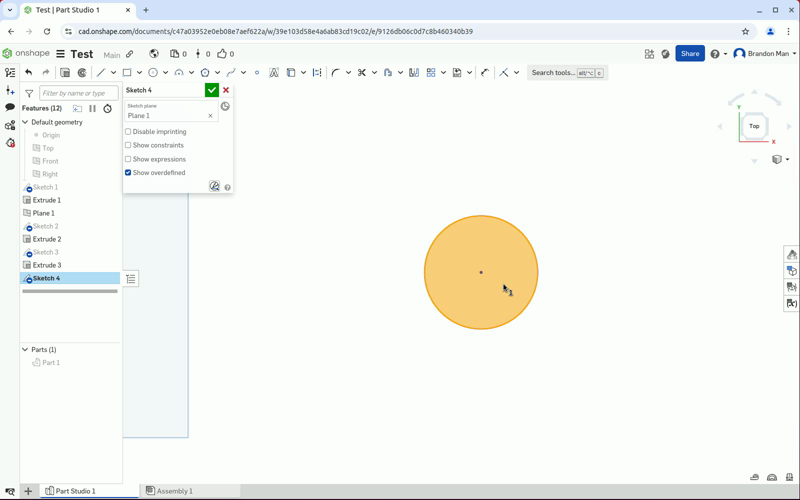
scroll(-6)
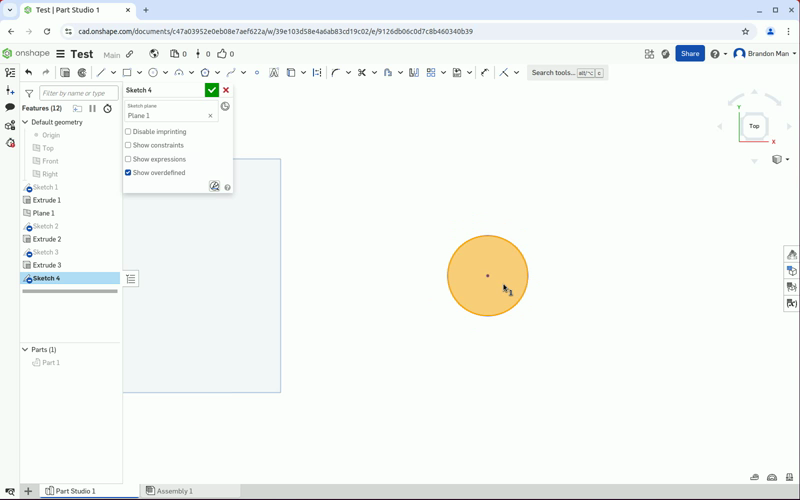
scroll(-6)
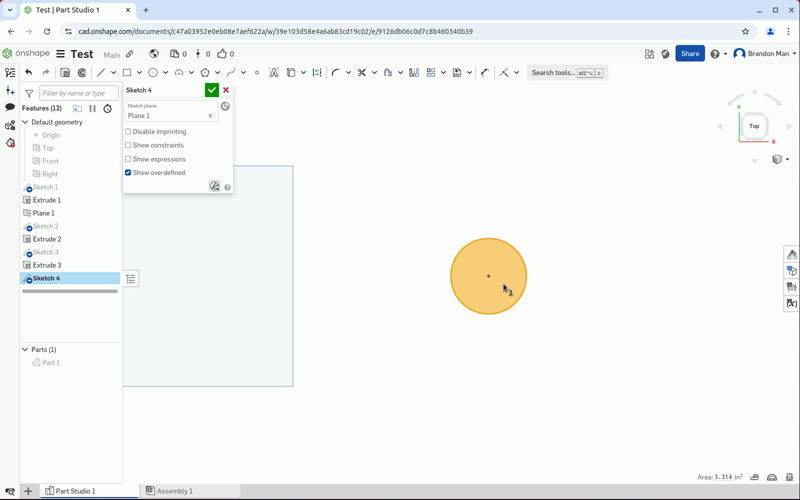
scroll(-6)
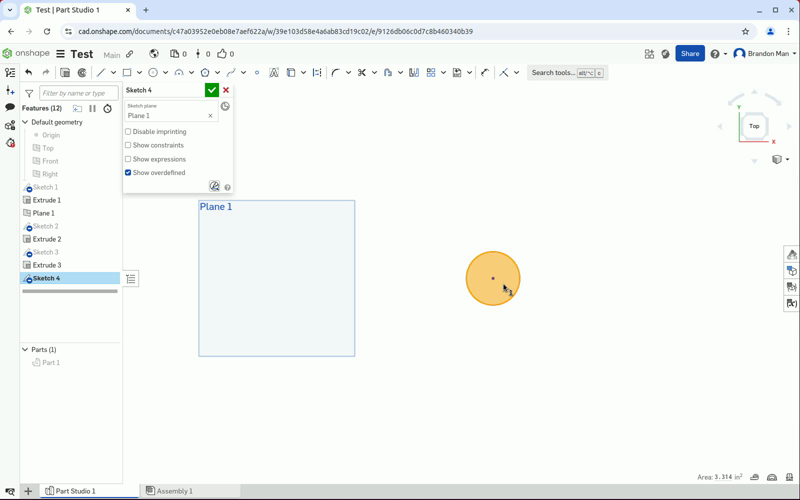
scroll(-6)
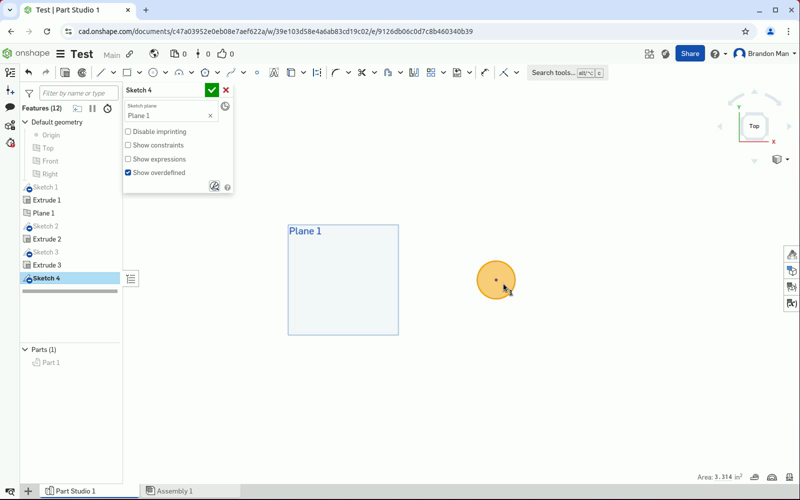
scroll(-6)
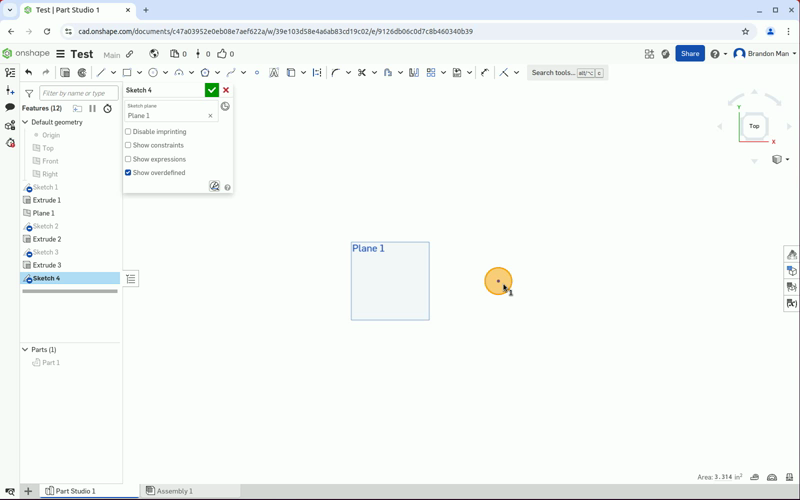
scroll(-6)
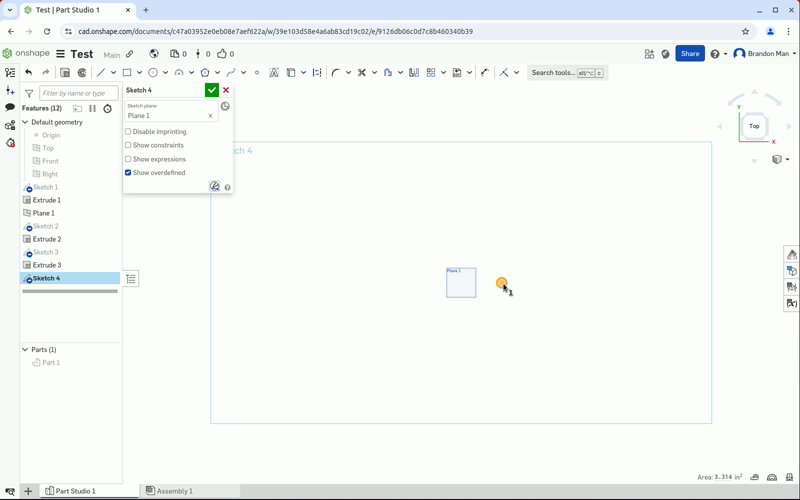
mouse_move(73, 352)
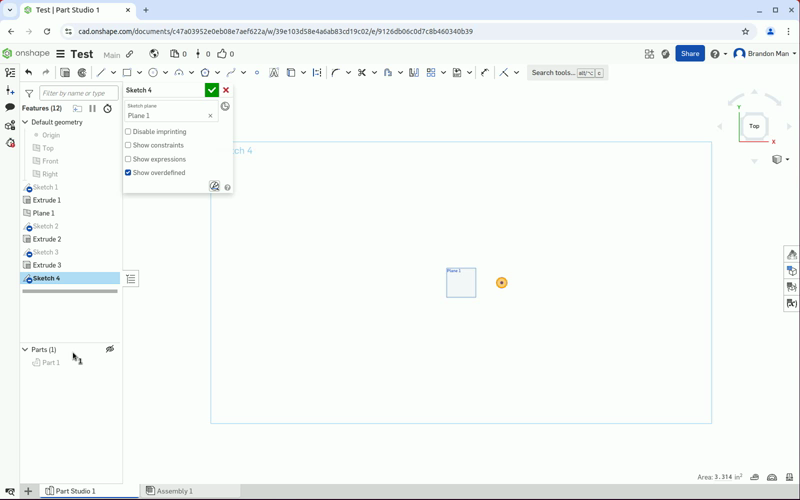
key(shift+y)
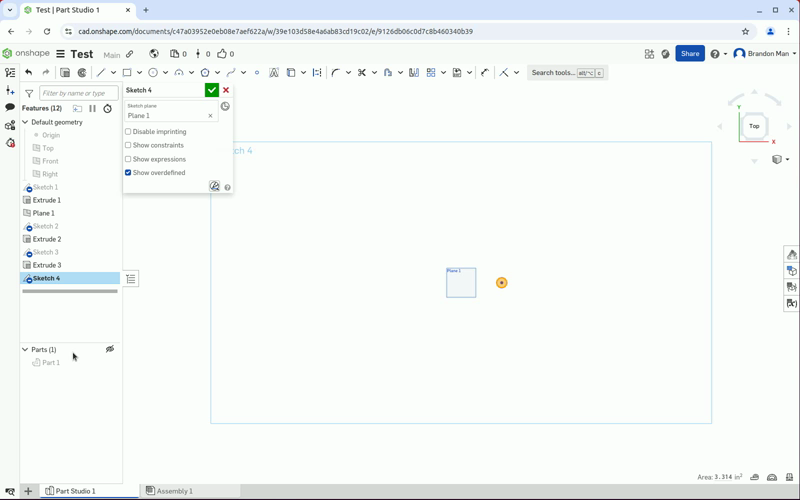
key(shift+e)
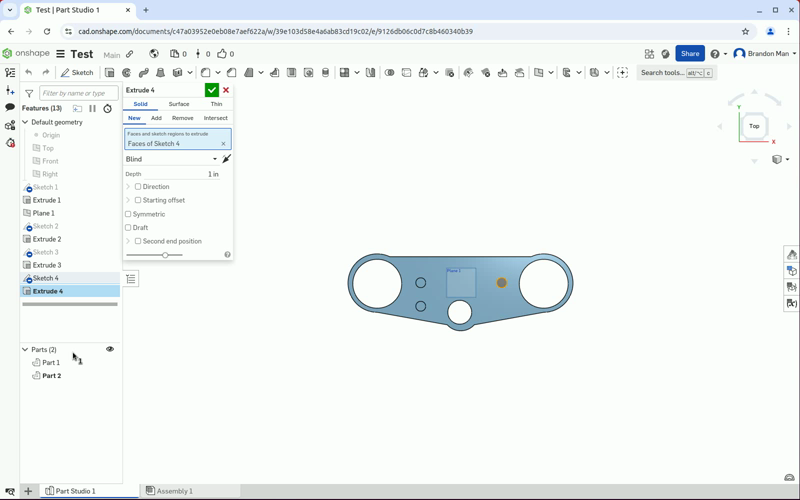
mouse_move(143, 106)
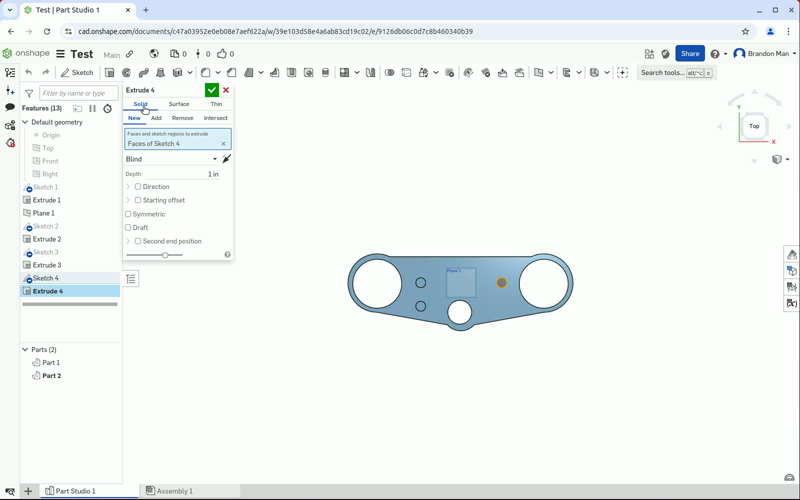
click(143, 106)
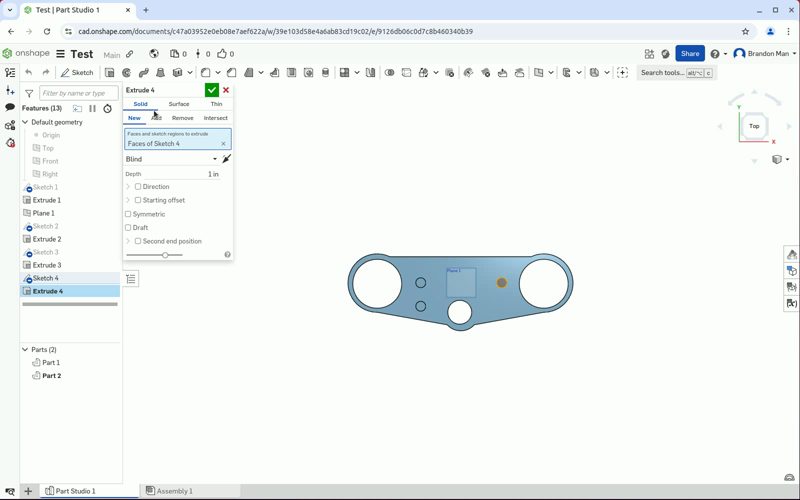
mouse_move(186, 120)
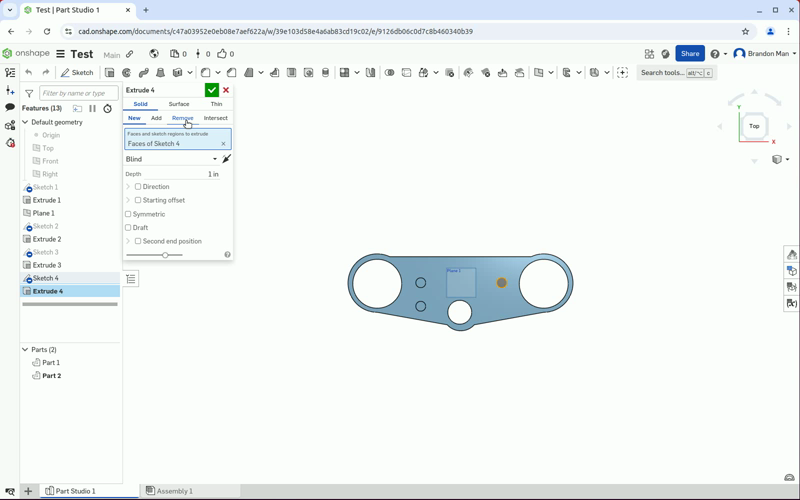
click(186, 120)
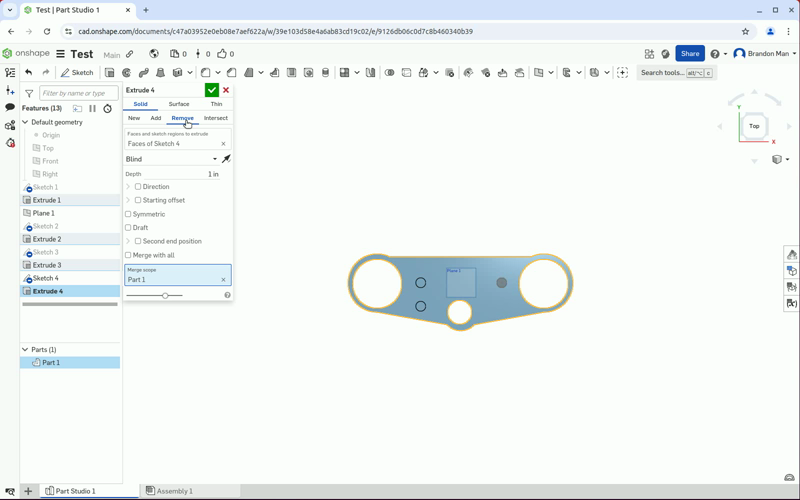
key(tab, 4)
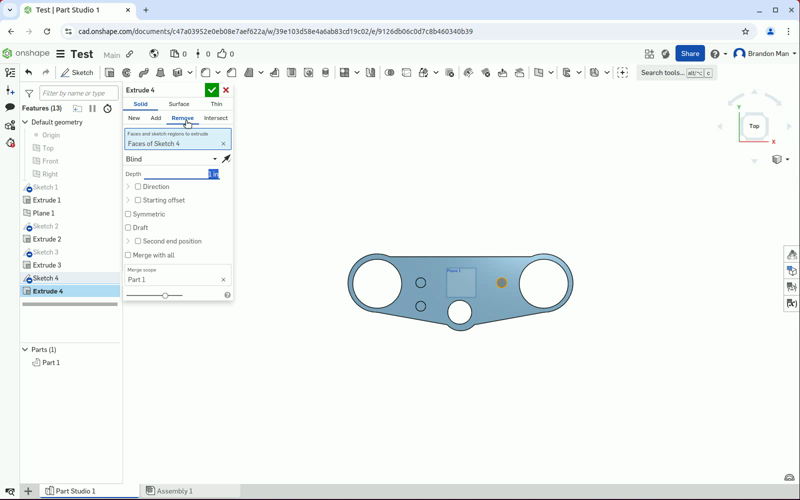
text(0.963)
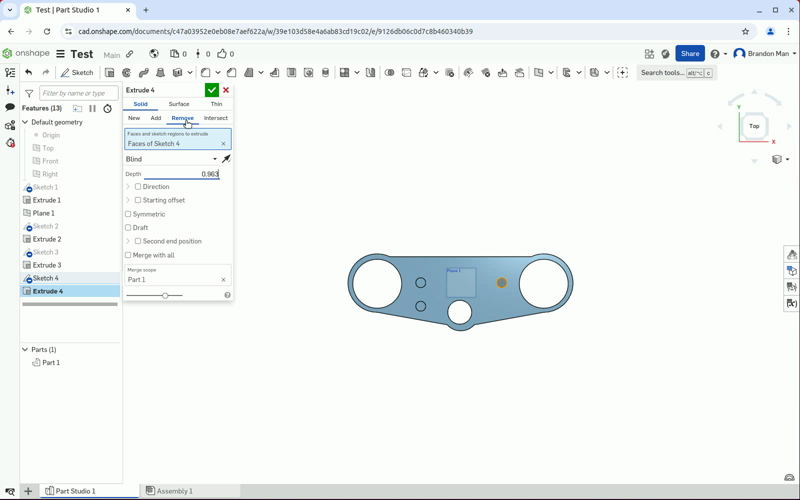
key(tab, 6)
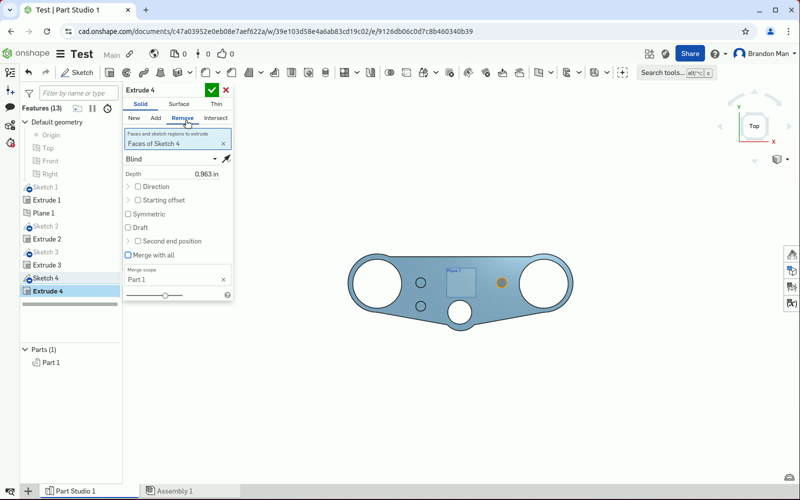
key(space)
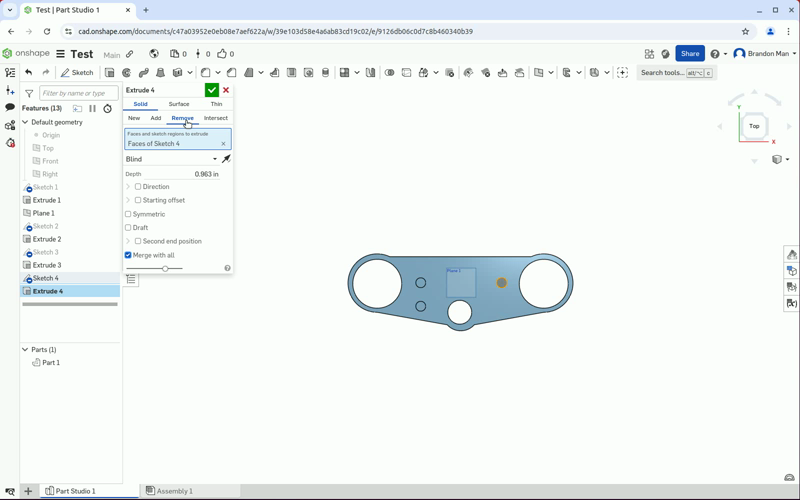
key(enter)
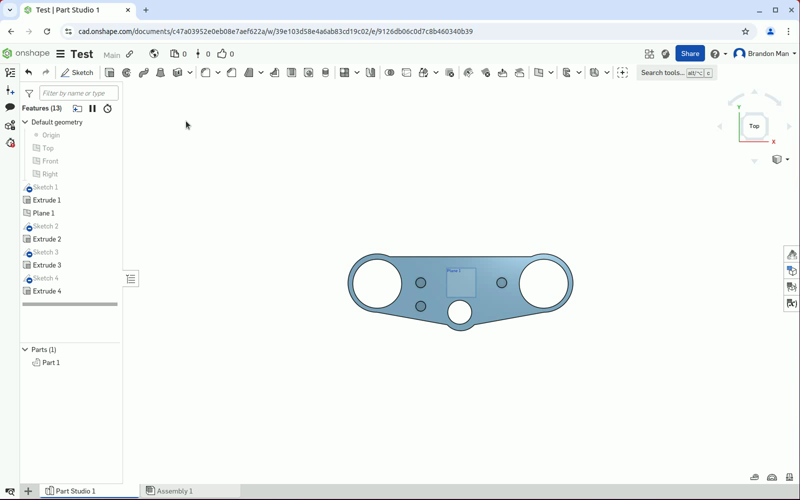
key(shift+h)
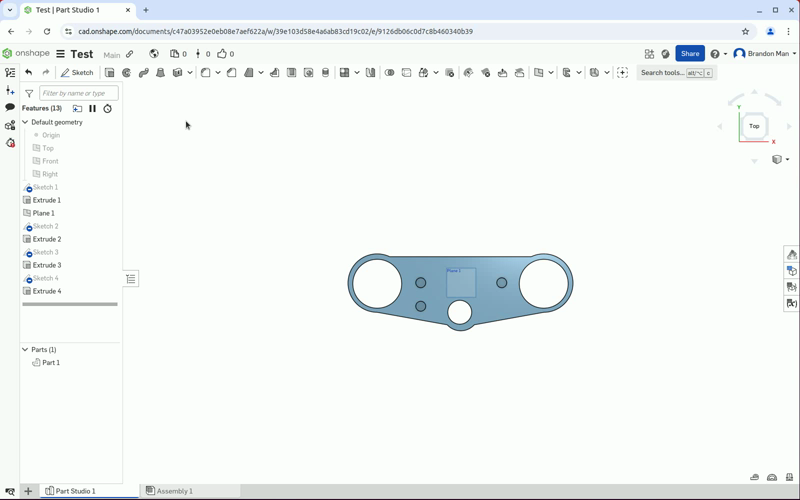
key(shift+h)
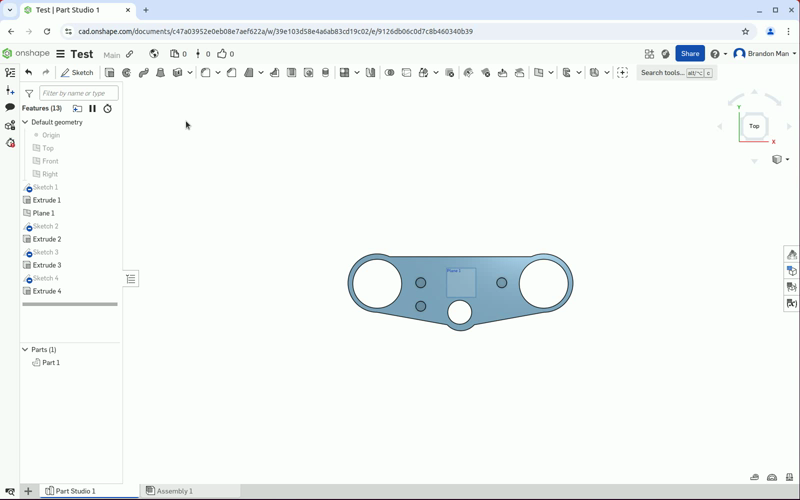
mouse_move(73, 189)
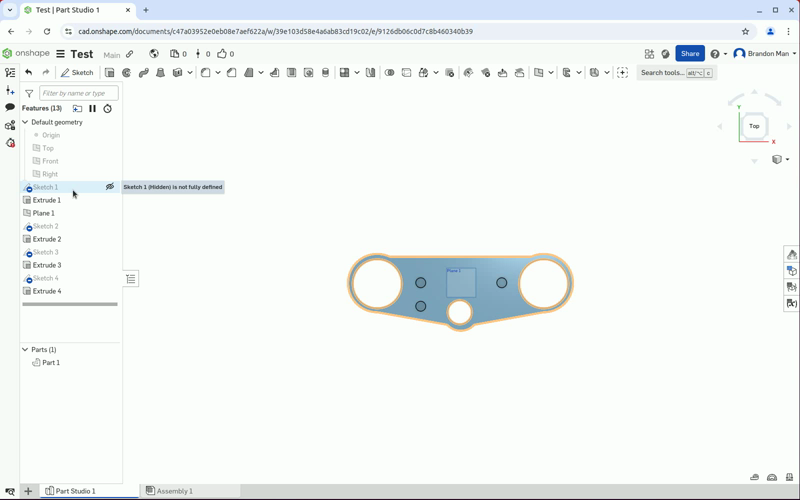
click(73, 189)
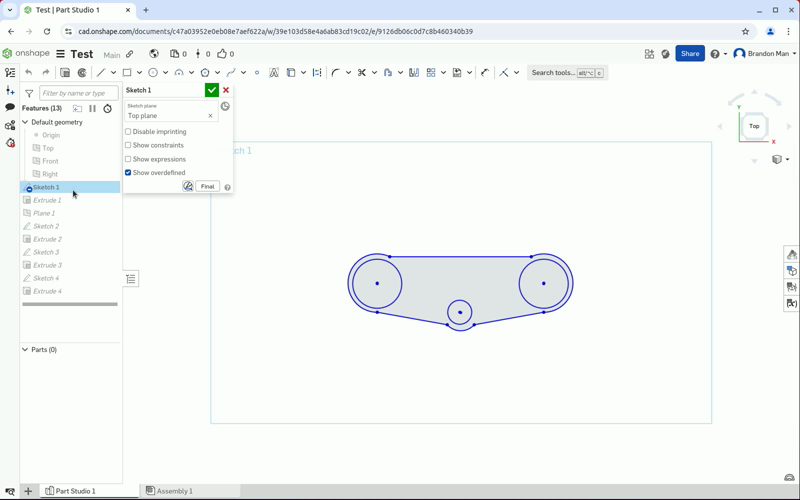
mouse_move(229, 92)
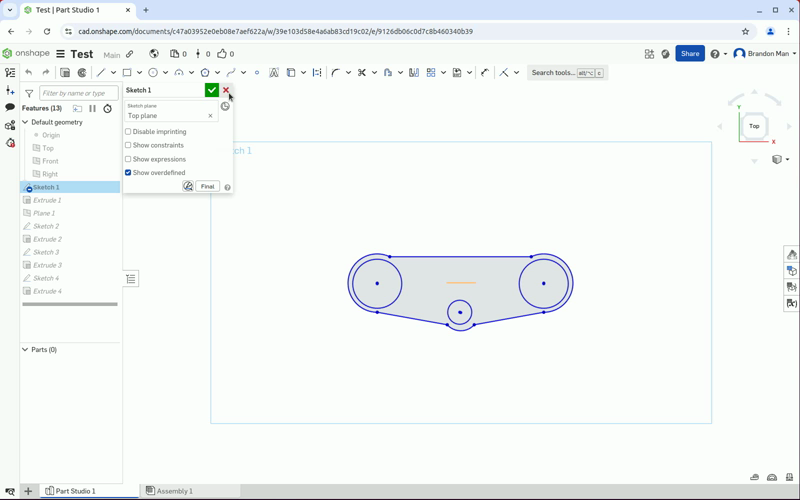
click(229, 92)
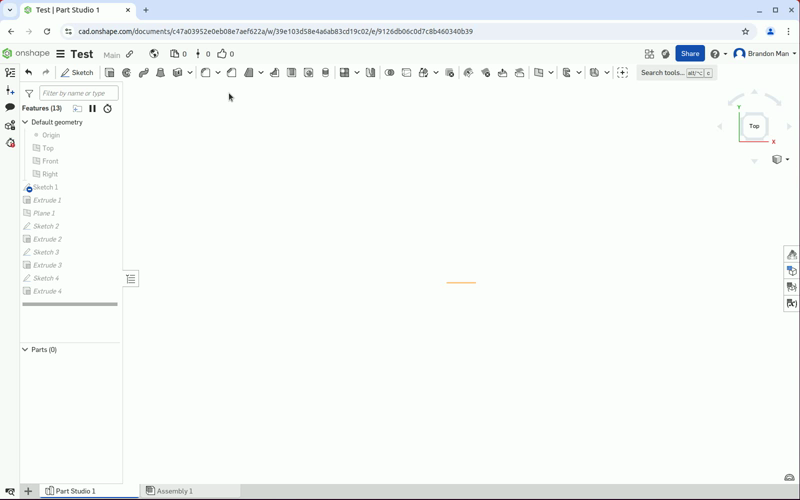
key(shift+s)
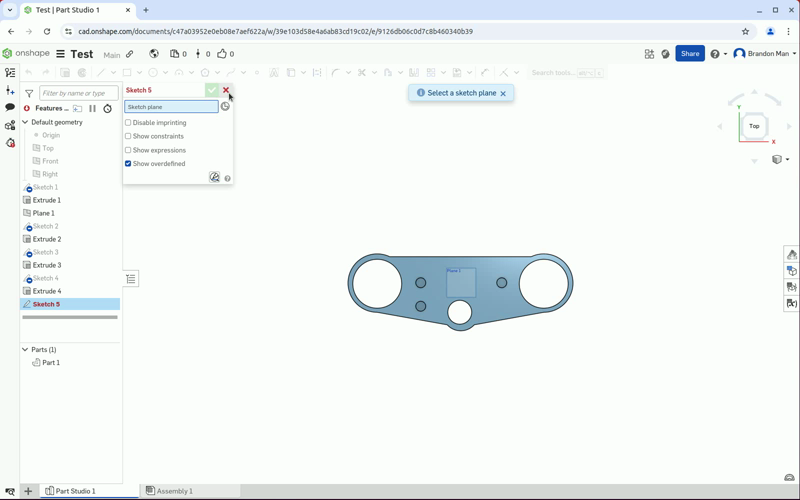
mouse_move(73, 215)
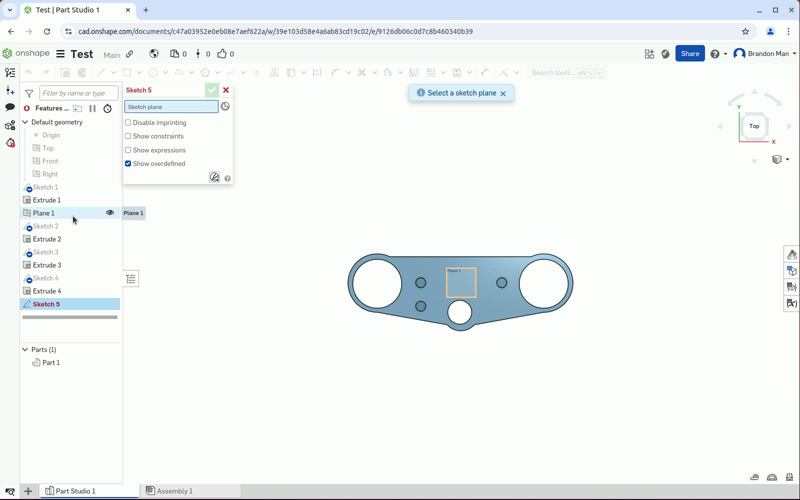
click(73, 215)
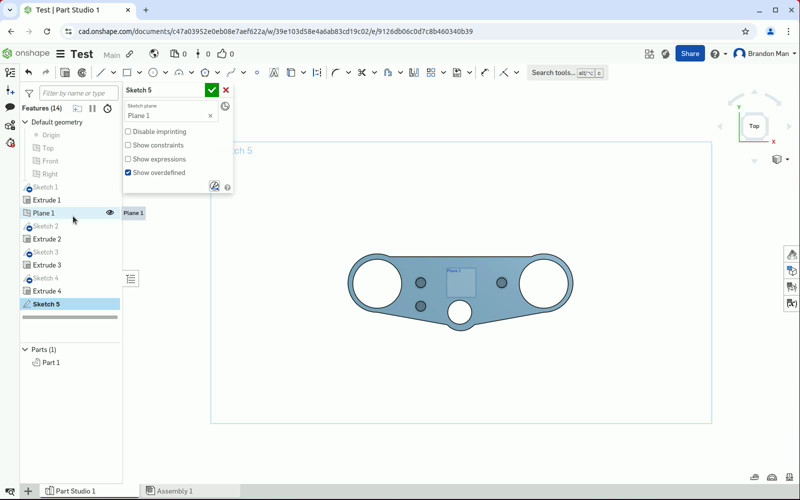
mouse_move(73, 352)
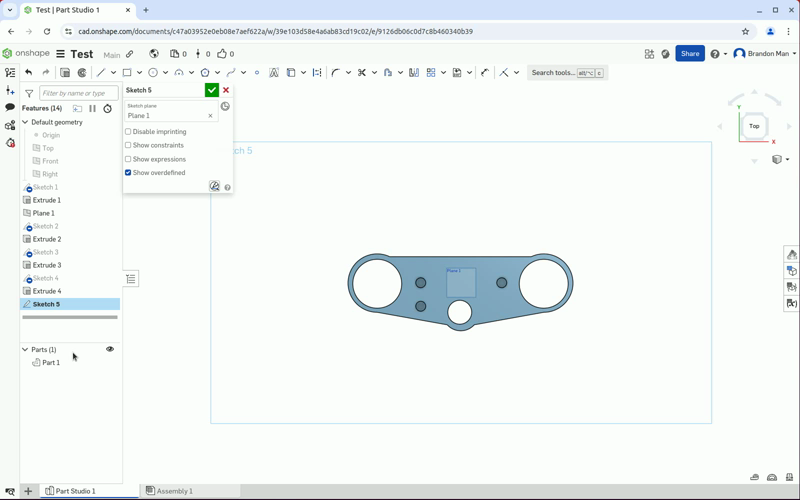
key(y)
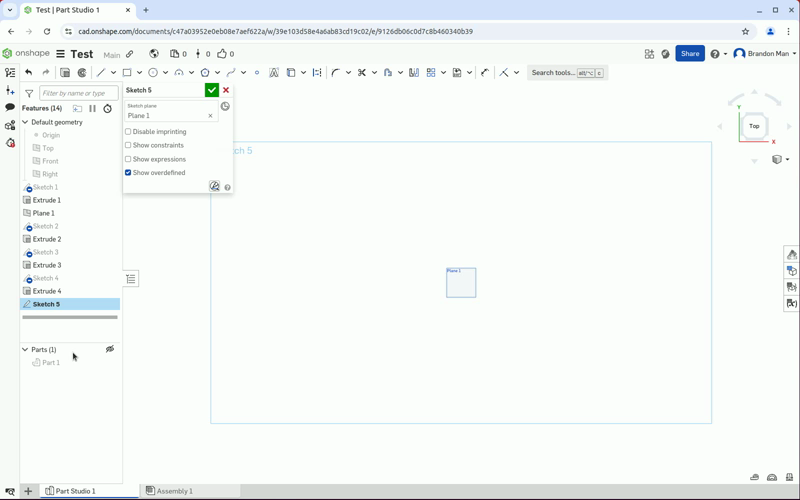
key(c)
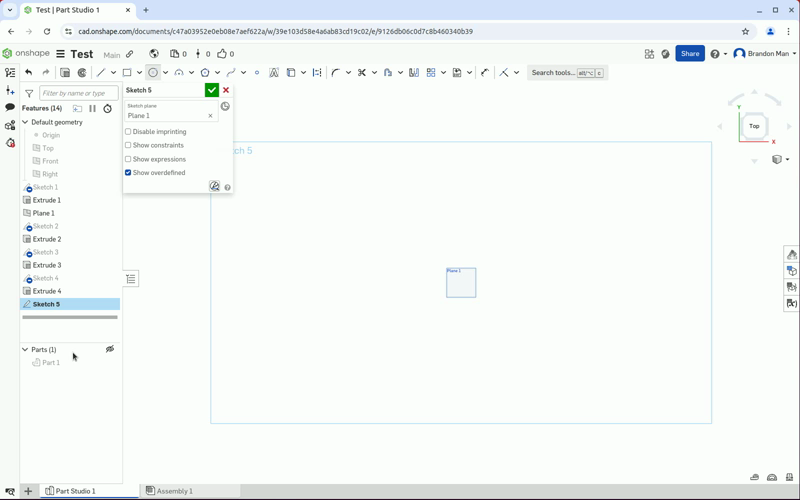
key_down(shift)
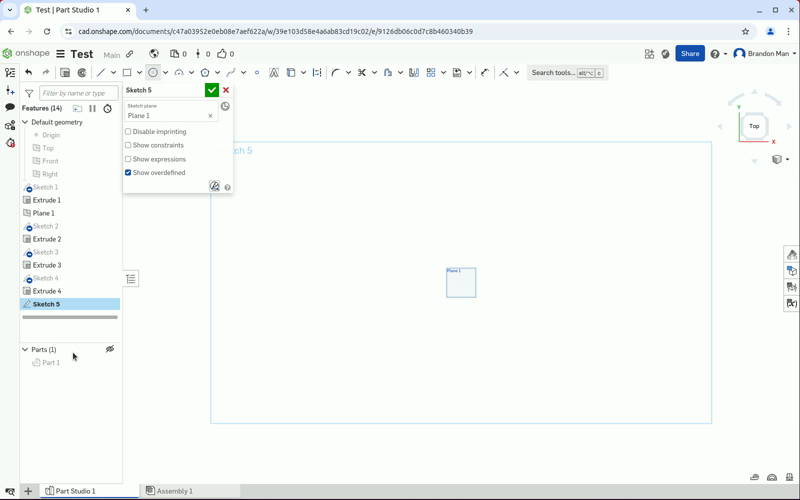
mouse_move(501, 306)
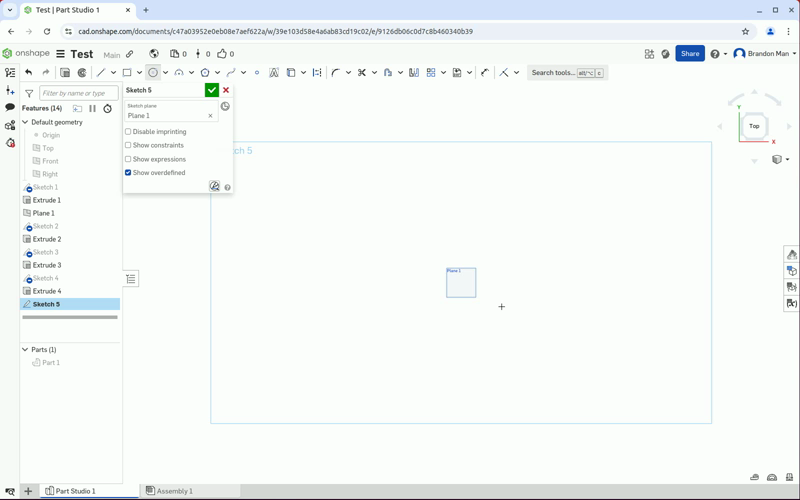
click(501, 306)
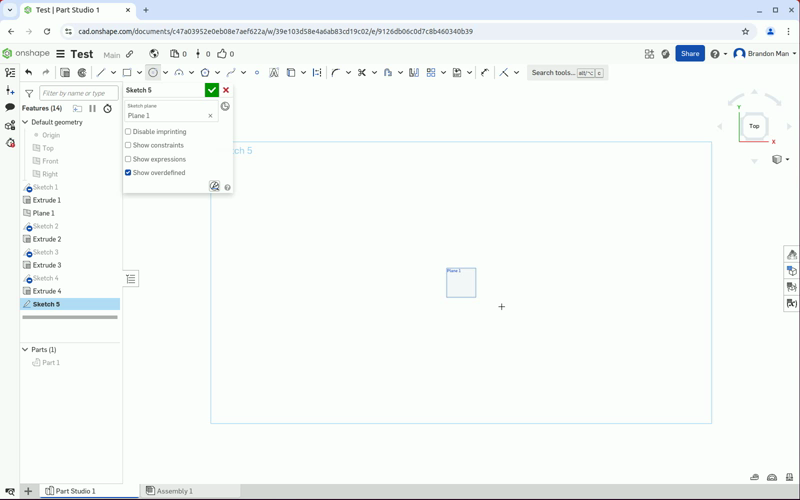
key_up(shift)
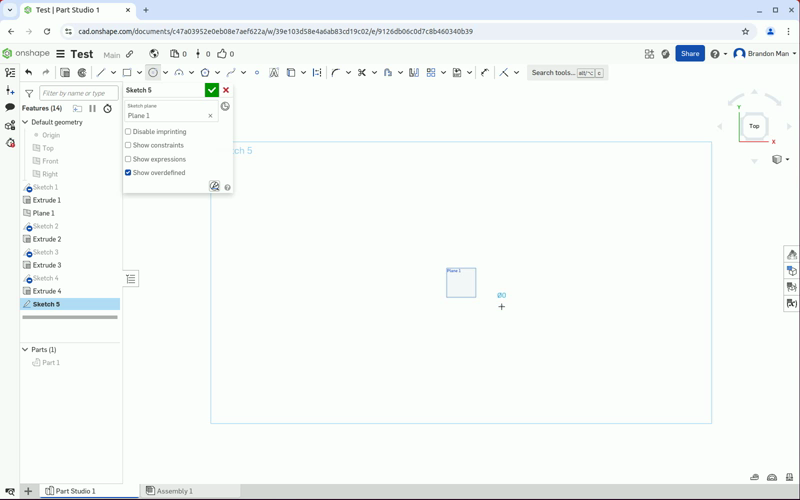
mouse_move(506, 306)
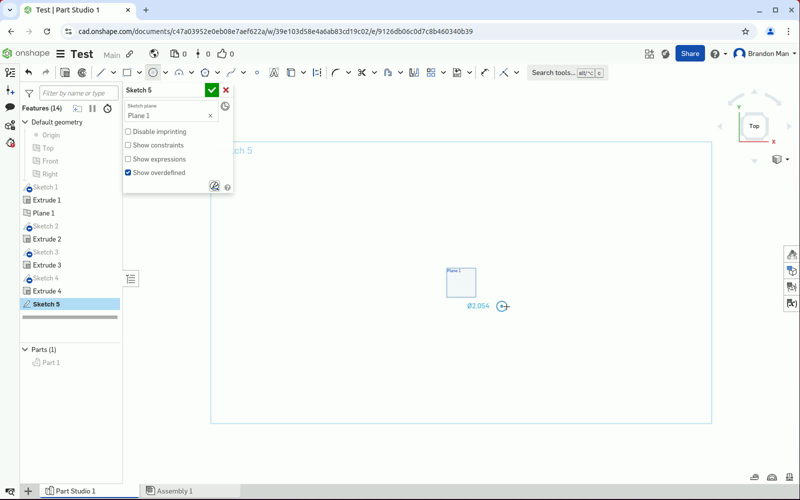
click(506, 306)
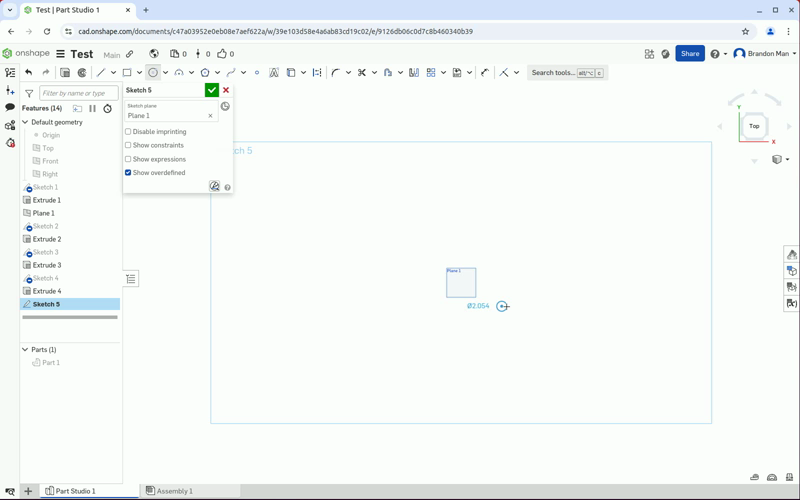
key(esc)
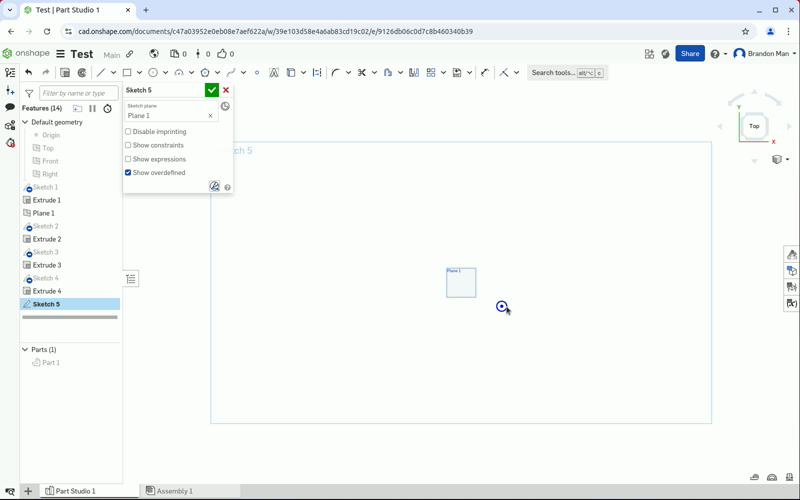
mouse_move(504, 303)
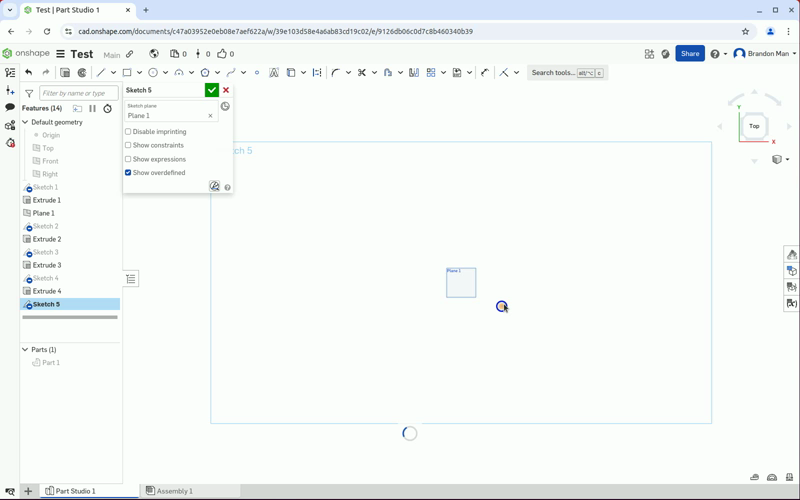
scroll(6)
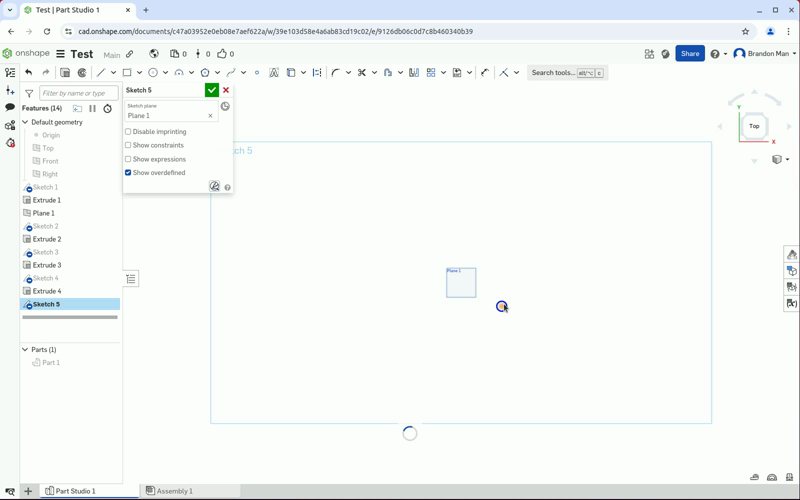
scroll(6)
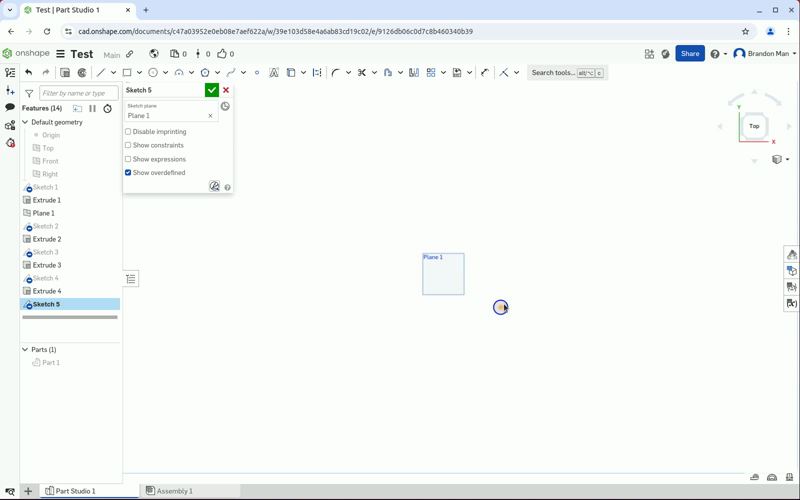
scroll(6)
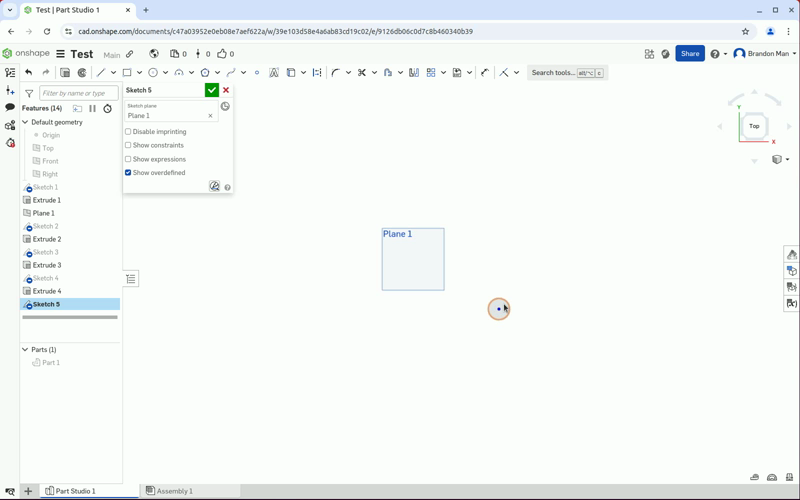
scroll(6)
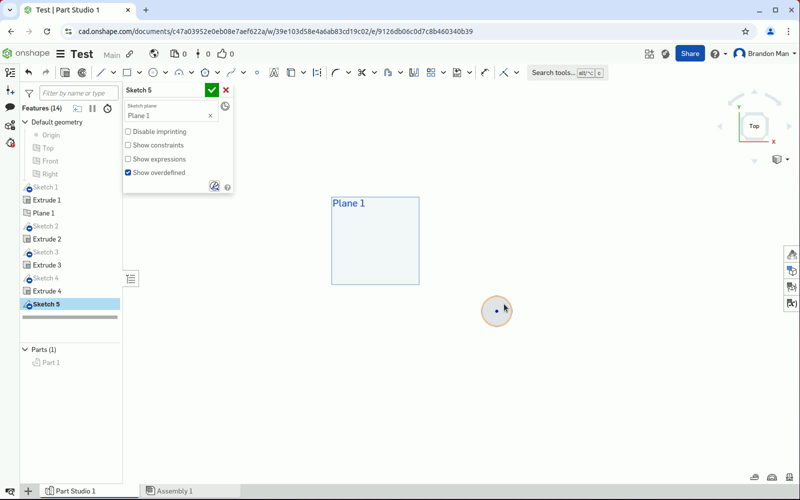
scroll(6)
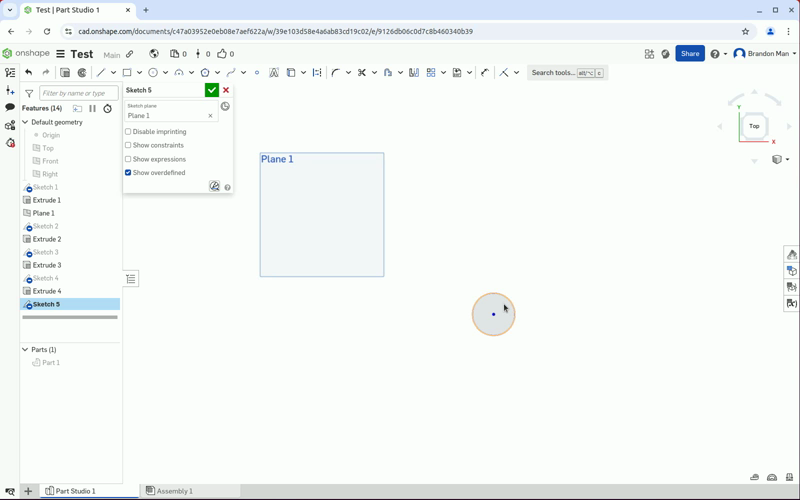
scroll(6)
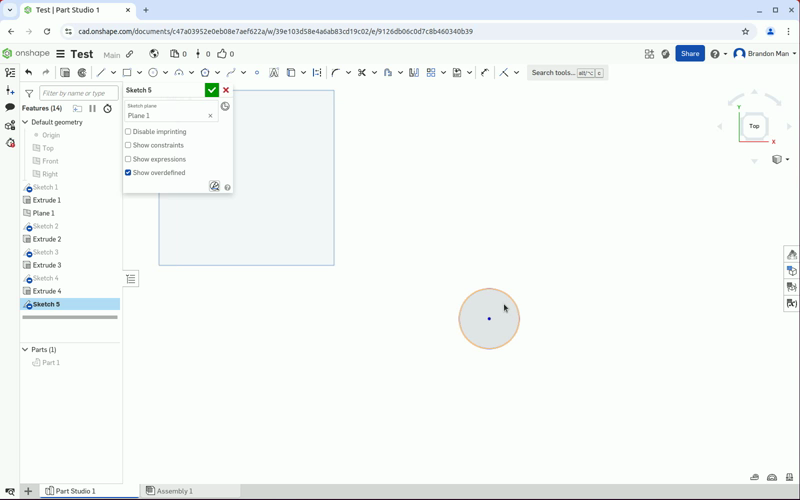
scroll(6)
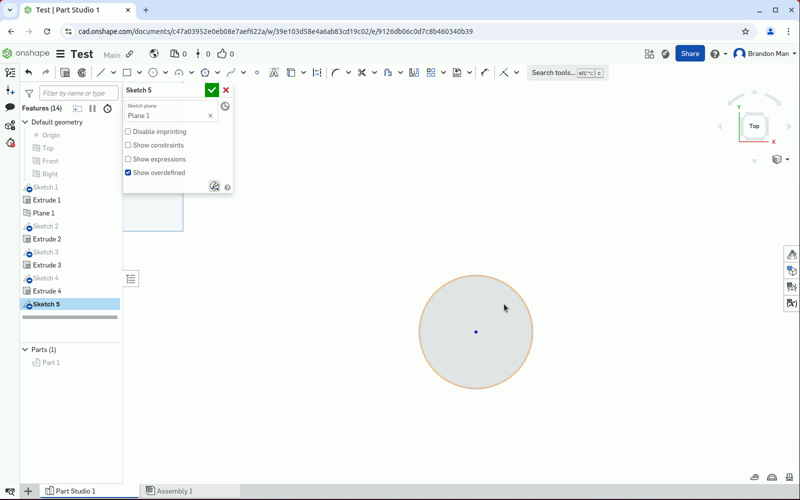
click(504, 303)
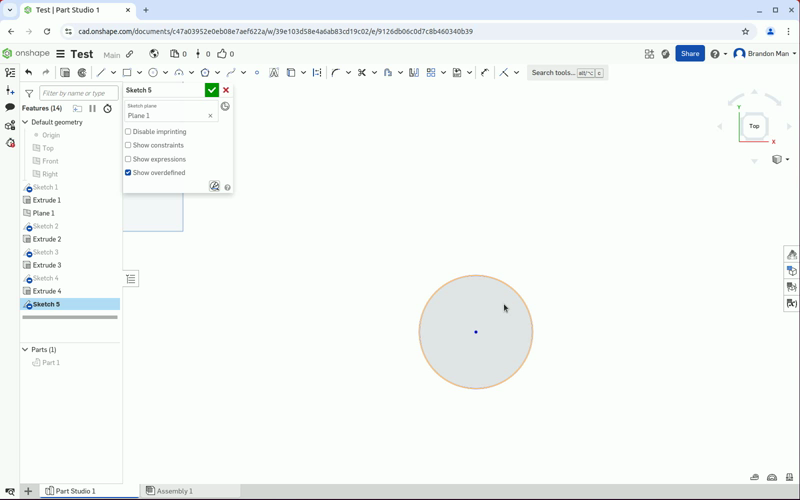
scroll(-6)
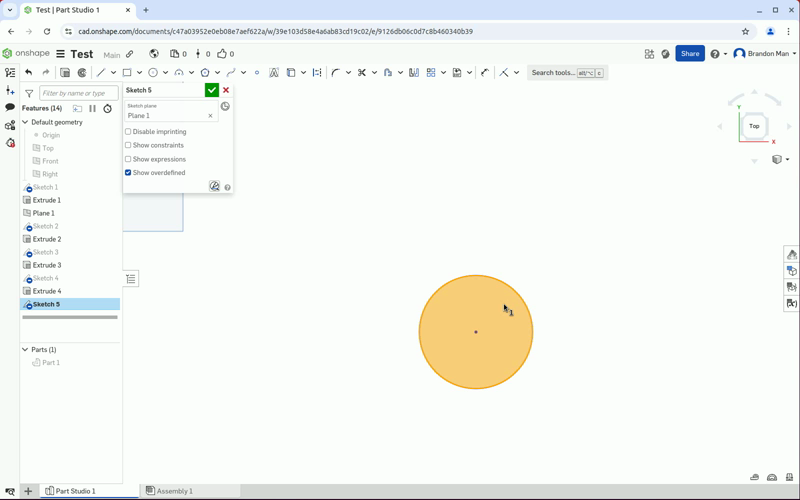
scroll(-6)
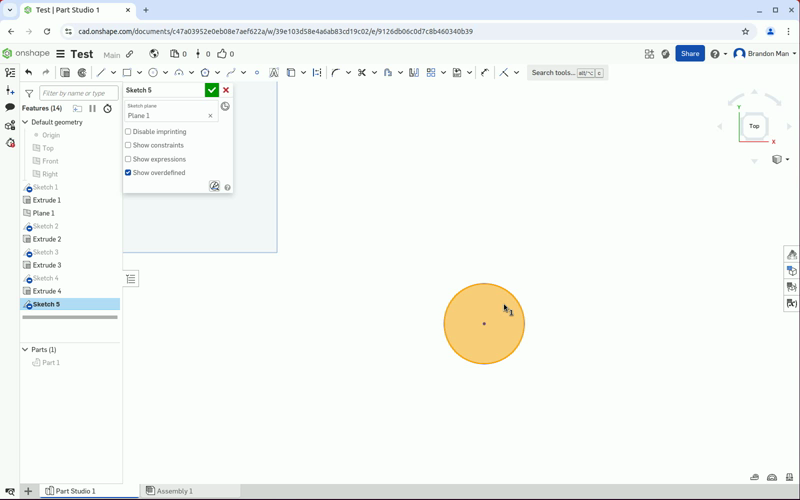
scroll(-6)
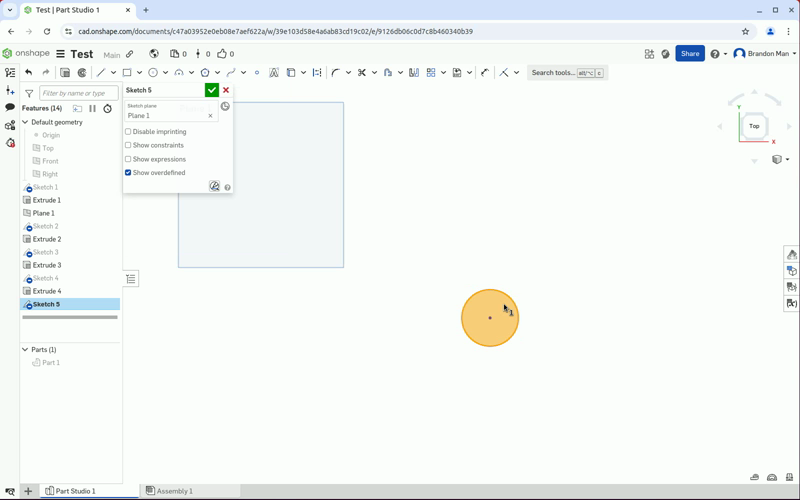
scroll(-6)
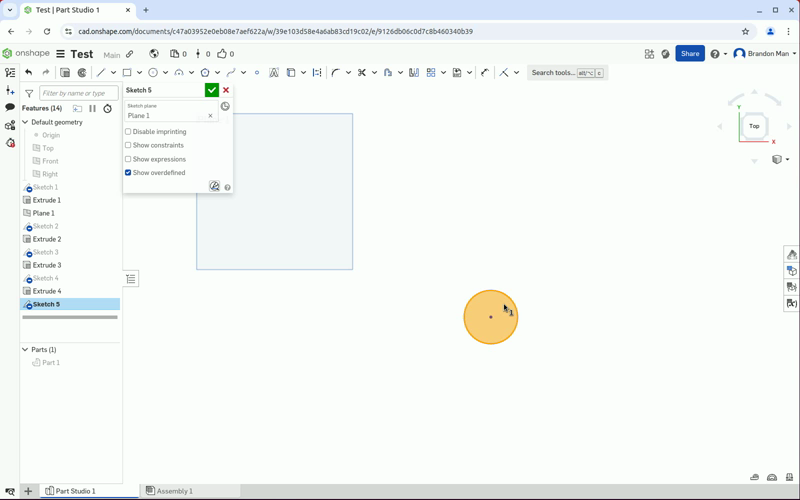
scroll(-6)
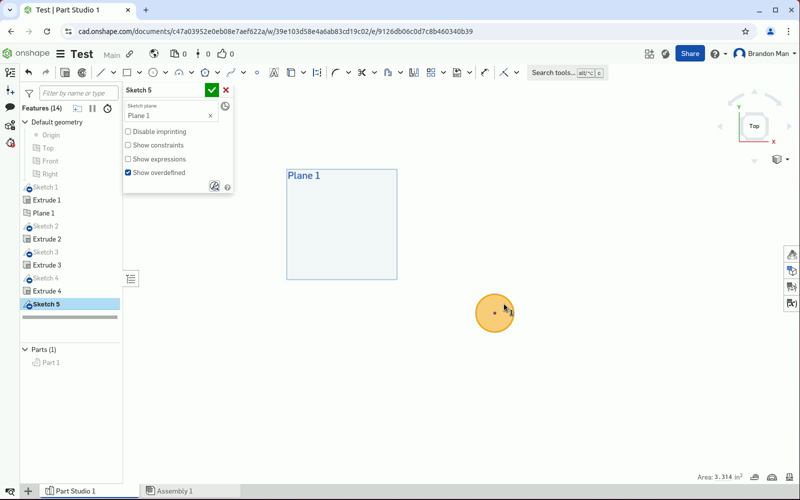
scroll(-6)
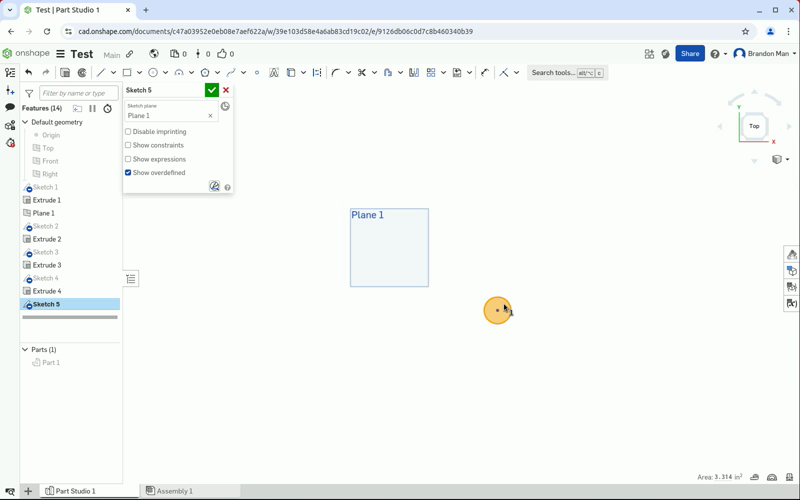
scroll(-6)
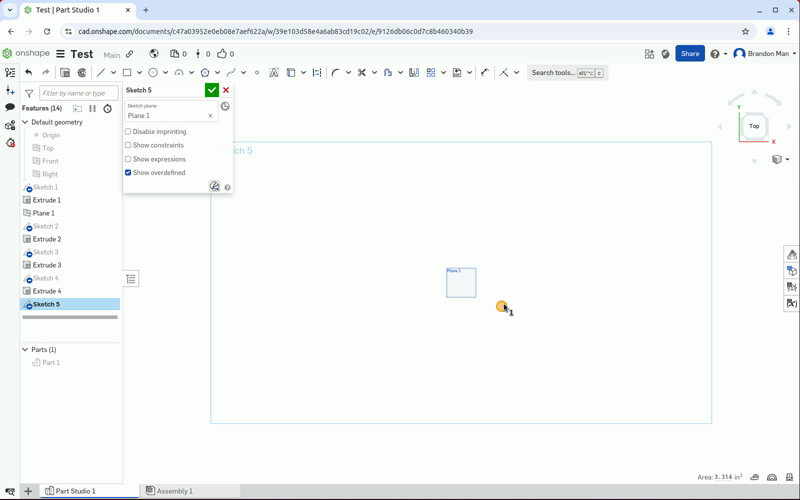
mouse_move(73, 352)
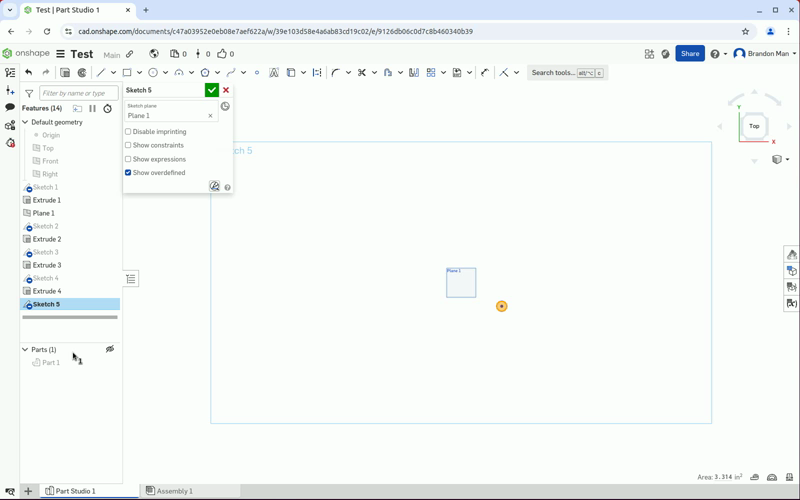
key(shift+y)
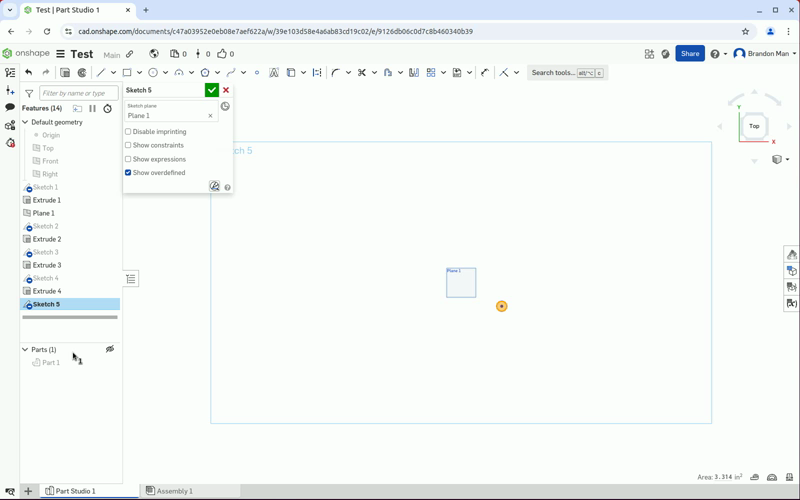
key(shift+e)
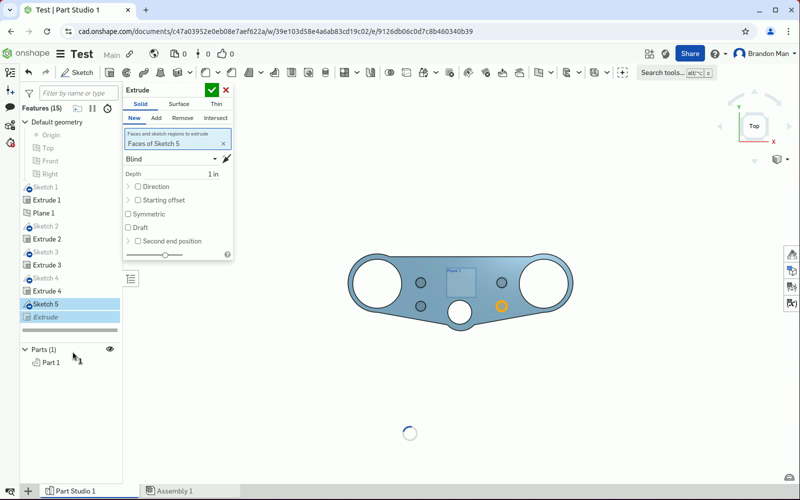
mouse_move(143, 106)
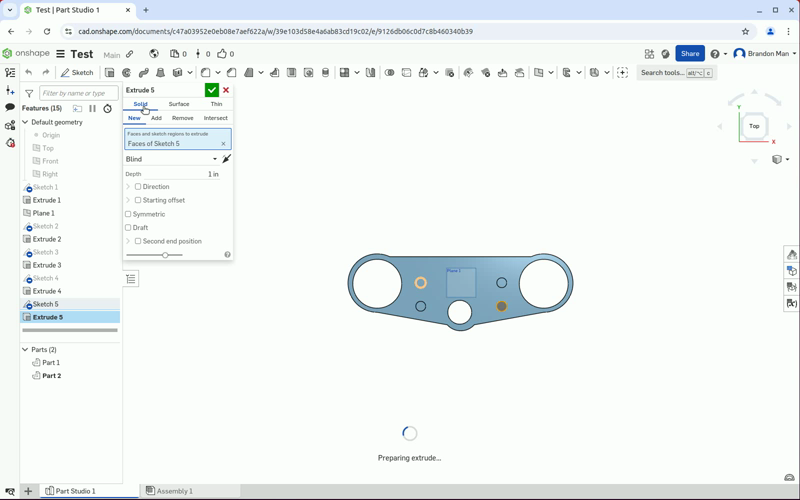
click(143, 106)
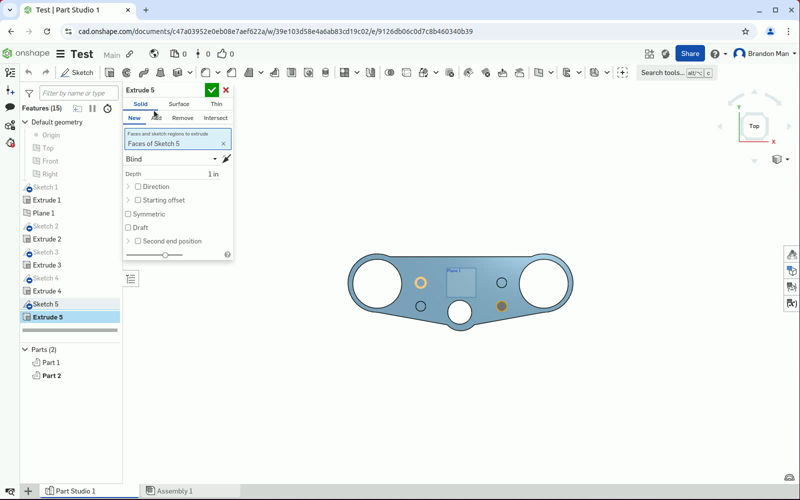
mouse_move(186, 120)
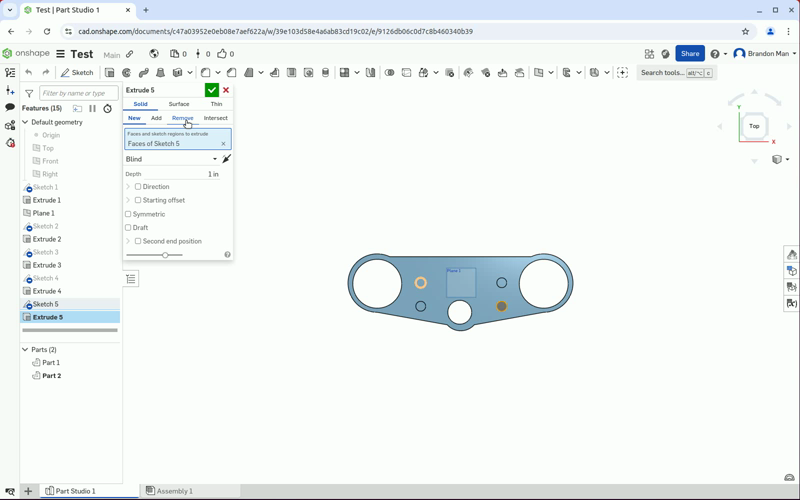
click(186, 120)
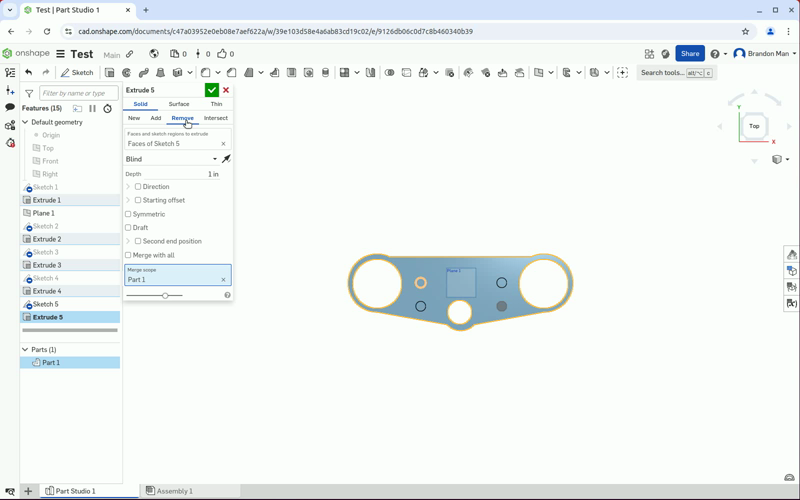
key(tab, 4)
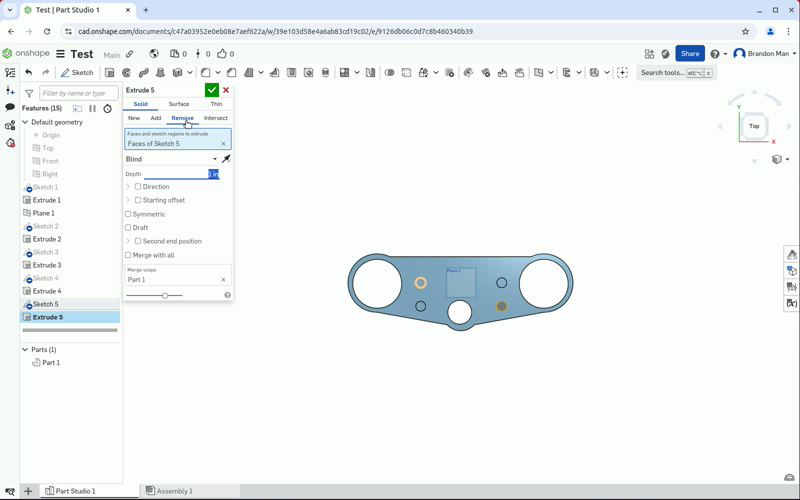
text(0.963)
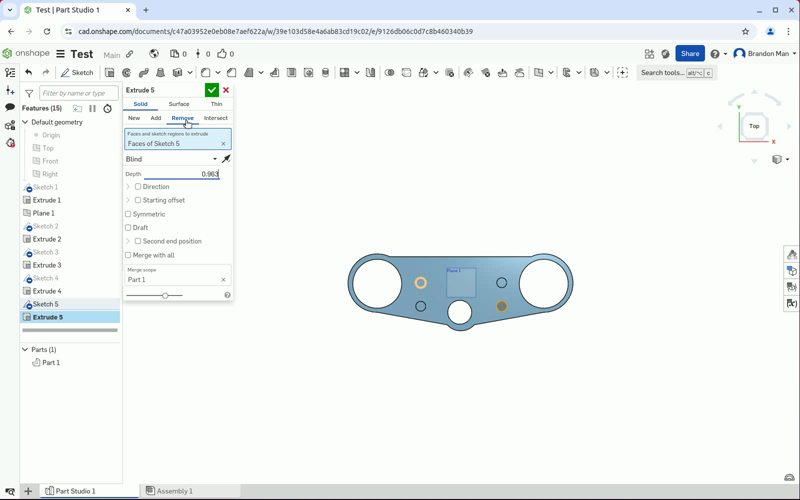
key(tab, 6)
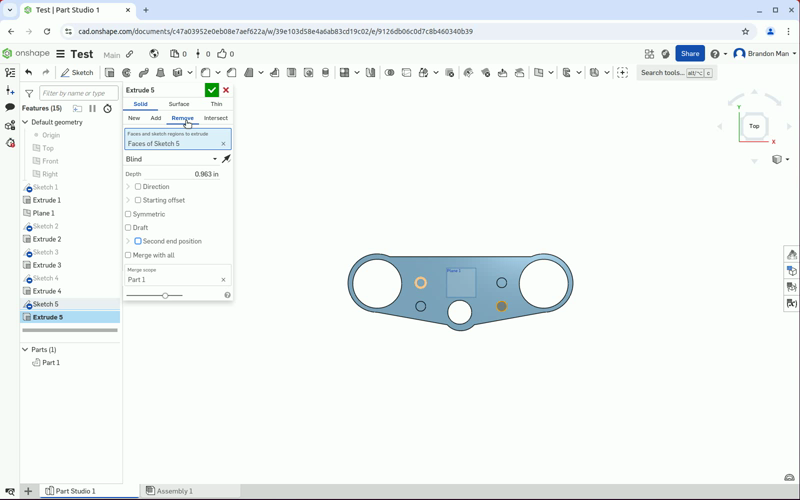
key(space)
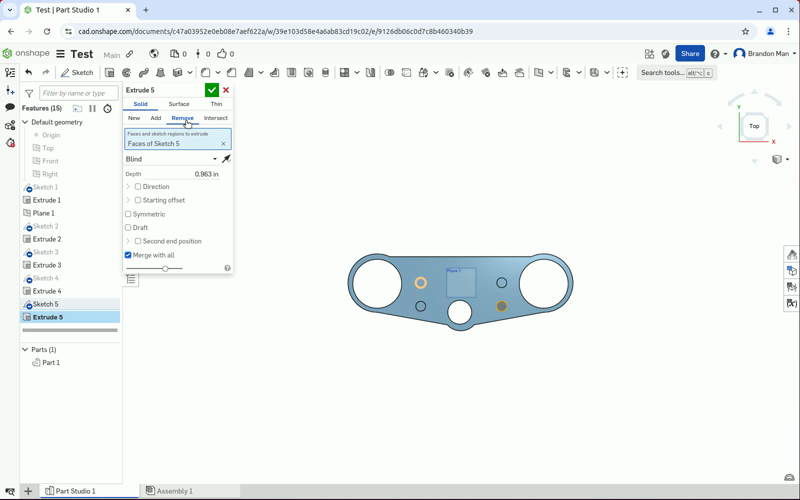
key(enter)
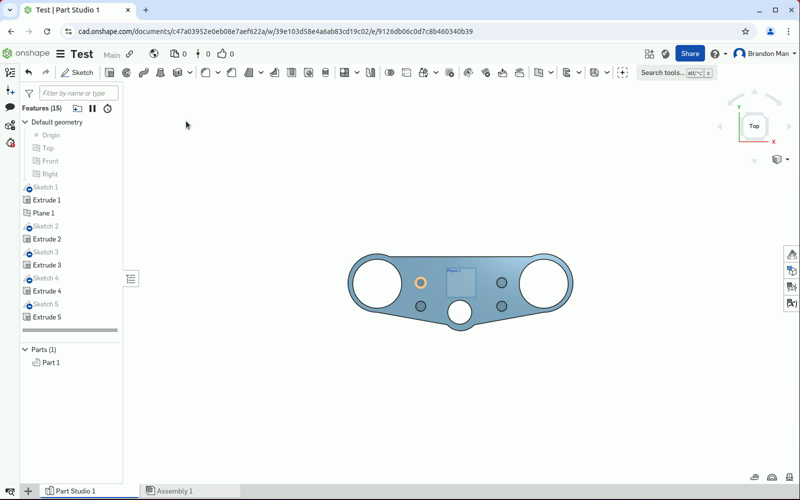
key(shift+h)
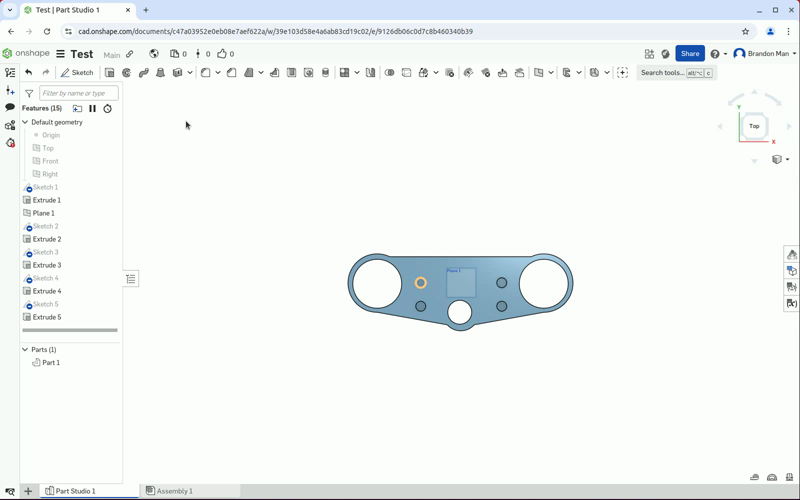
key(shift+h)
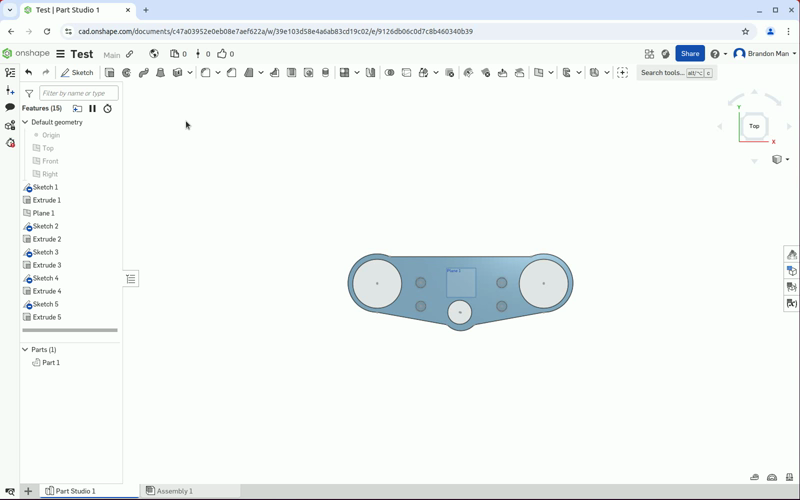
key(shift+7)
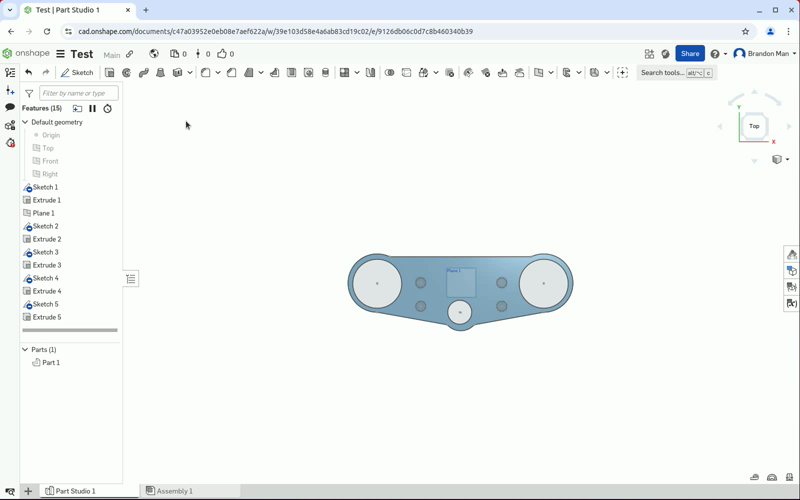
key(up, 3)
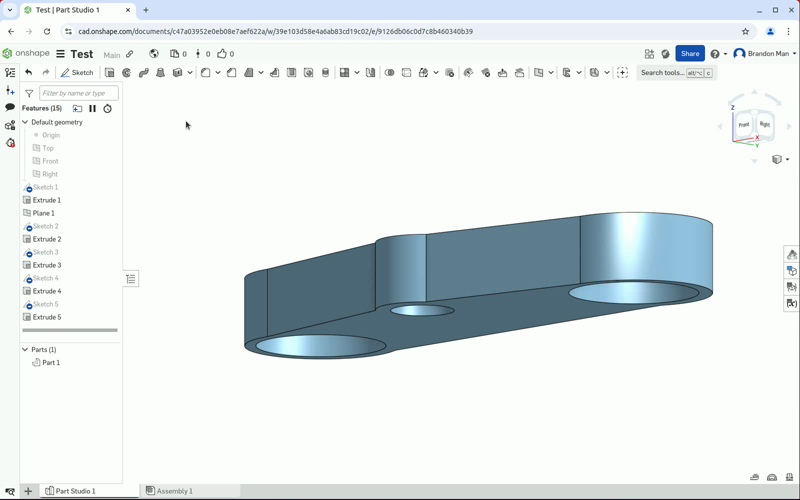
key(left, 3)
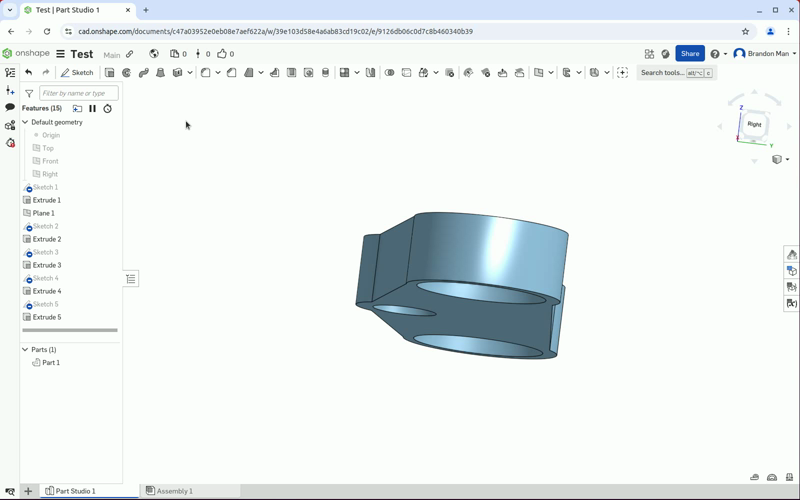
key(right, 3)
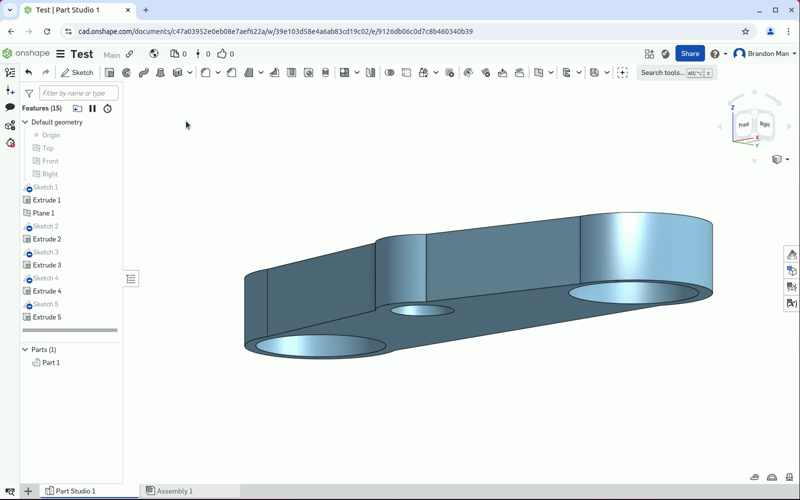
key(down, 3)
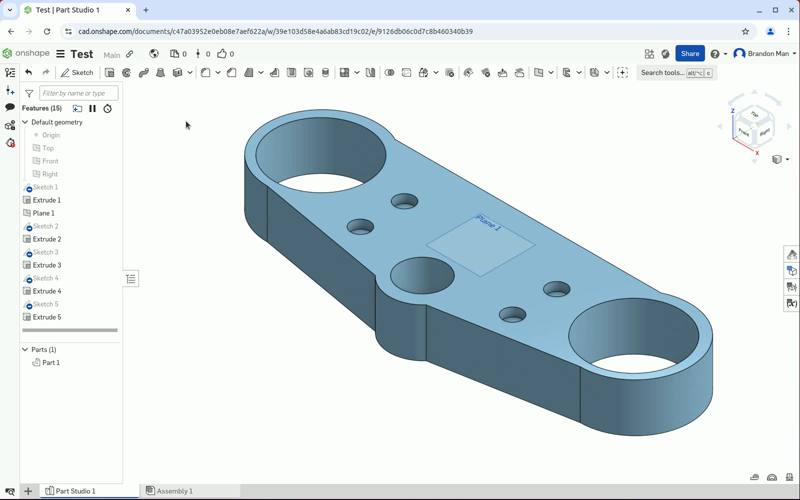
mouse_move(73, 189)
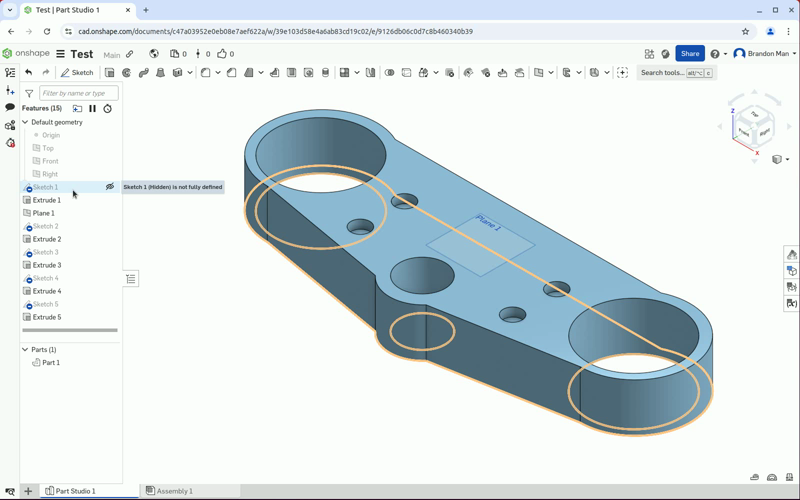
click(73, 189)